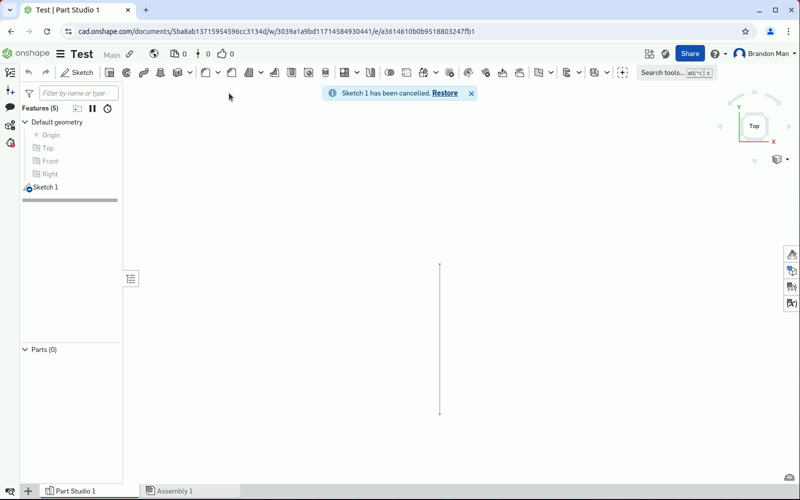
key(shift+h)
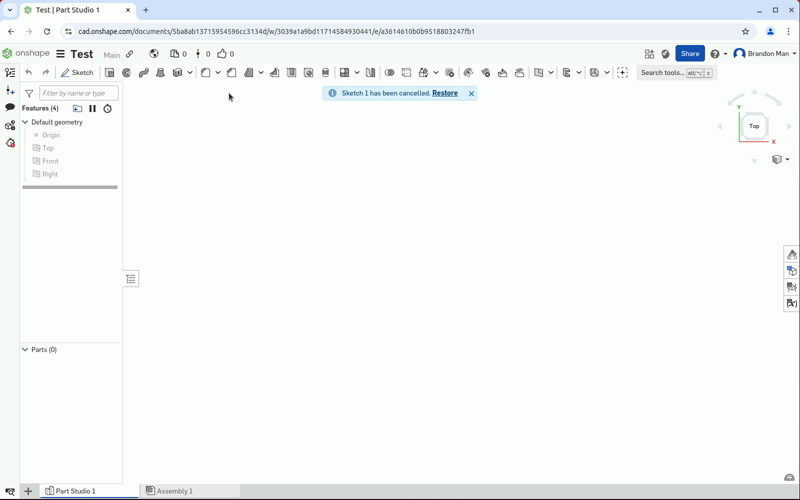
mouse_move(73, 352)
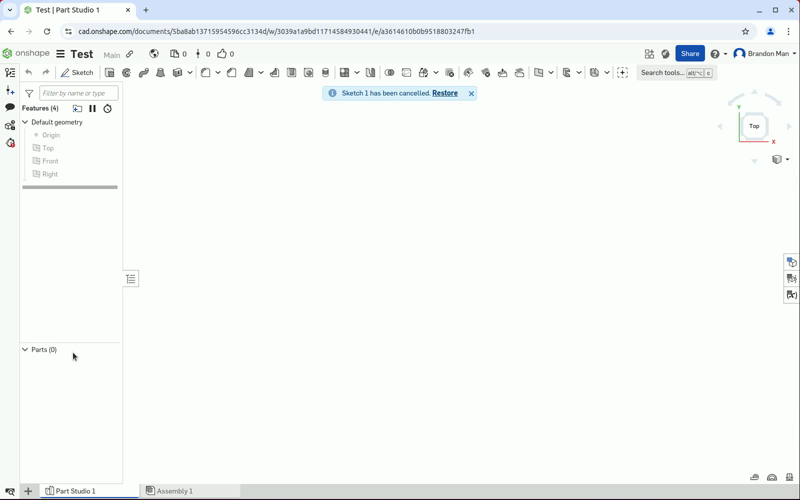
key(y)
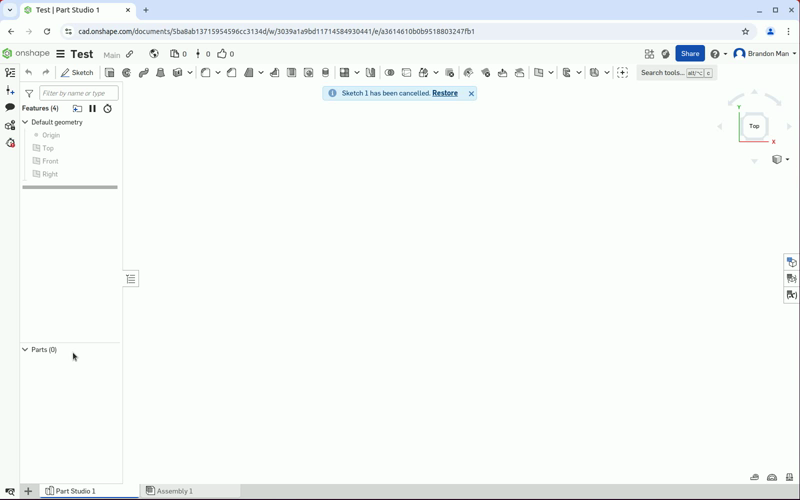
key(shift+p)
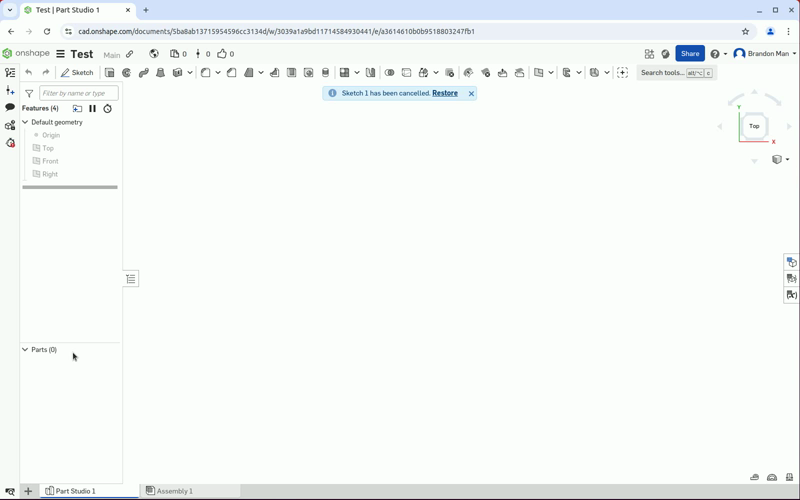
key(space)
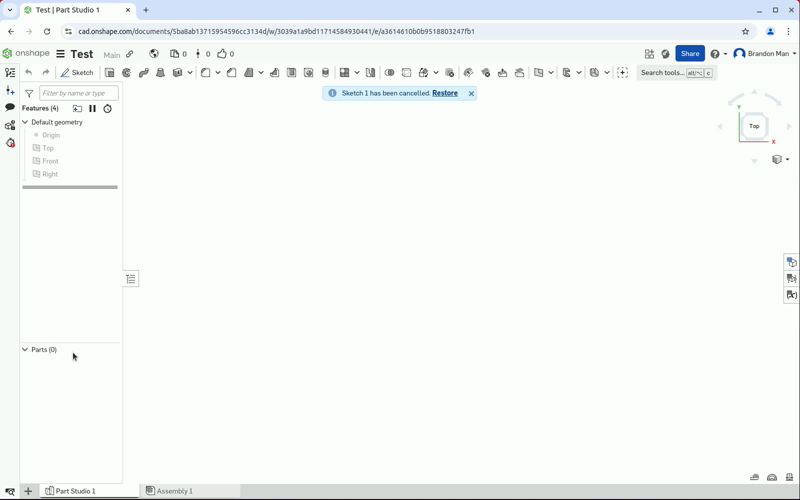
key_down(shift)
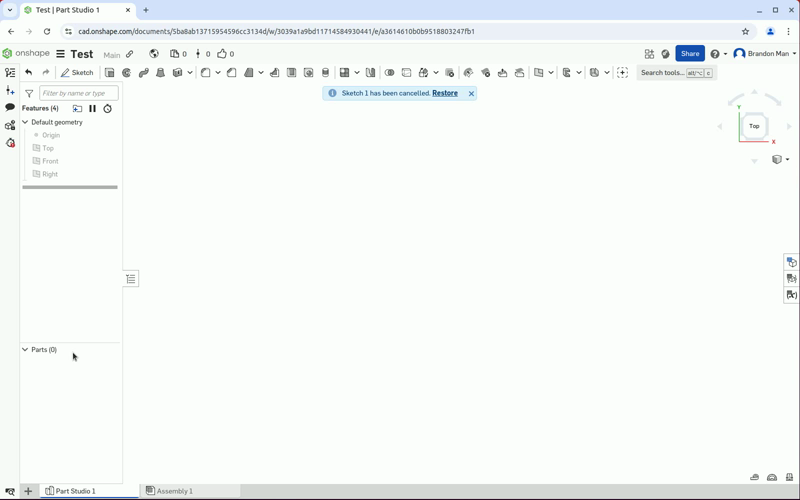
key(up)
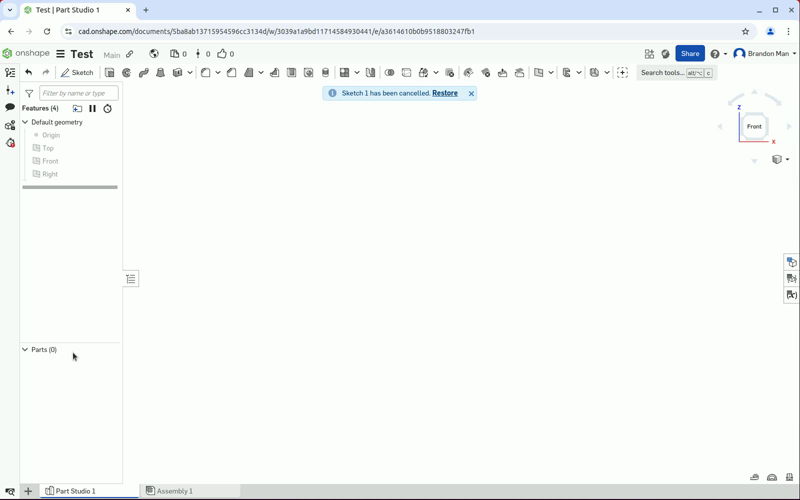
key_up(shift)
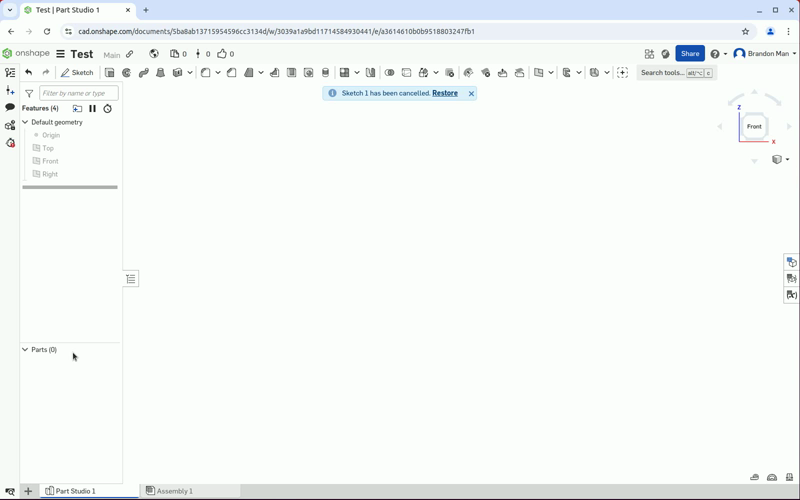
mouse_move(73, 352)
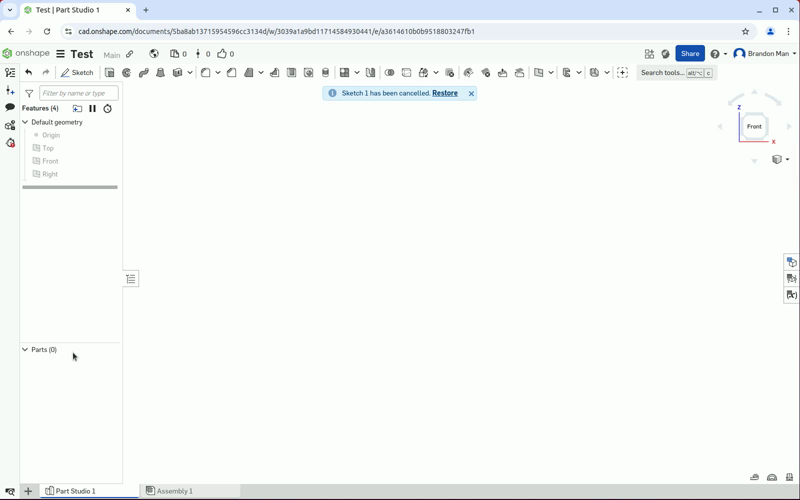
key(shift+y)
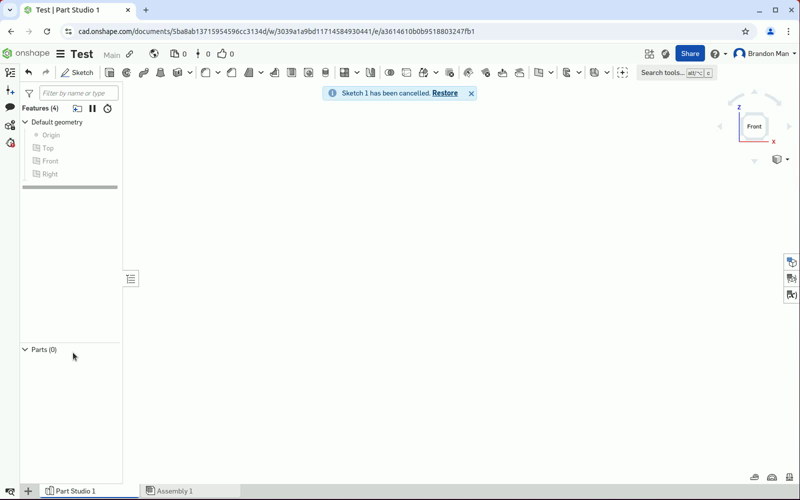
key(shift+s)
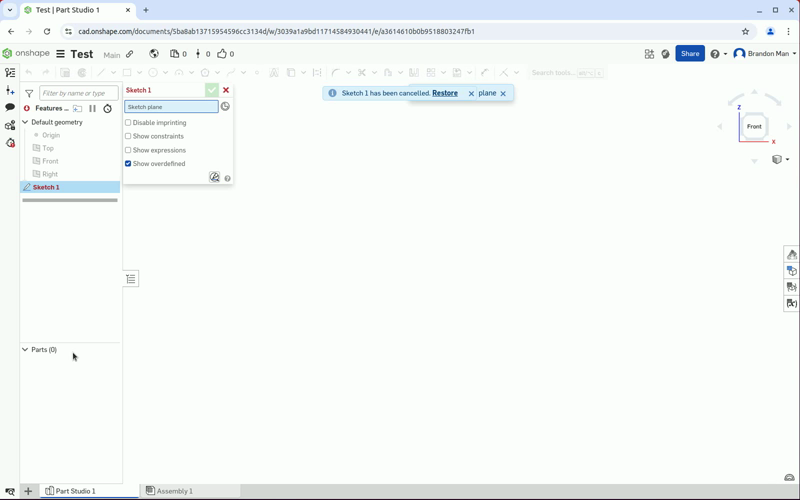
mouse_move(73, 163)
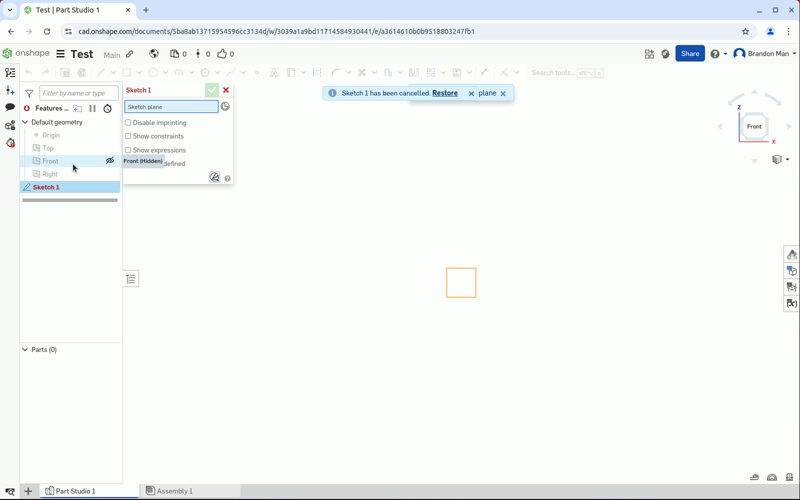
click(73, 163)
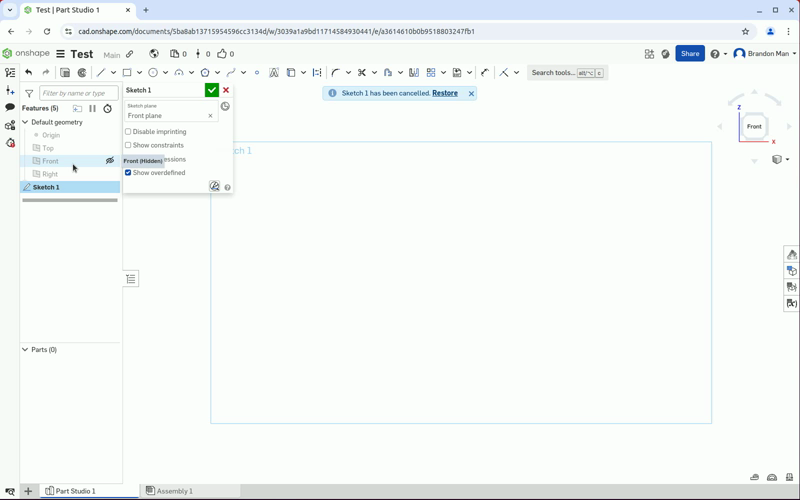
mouse_move(73, 352)
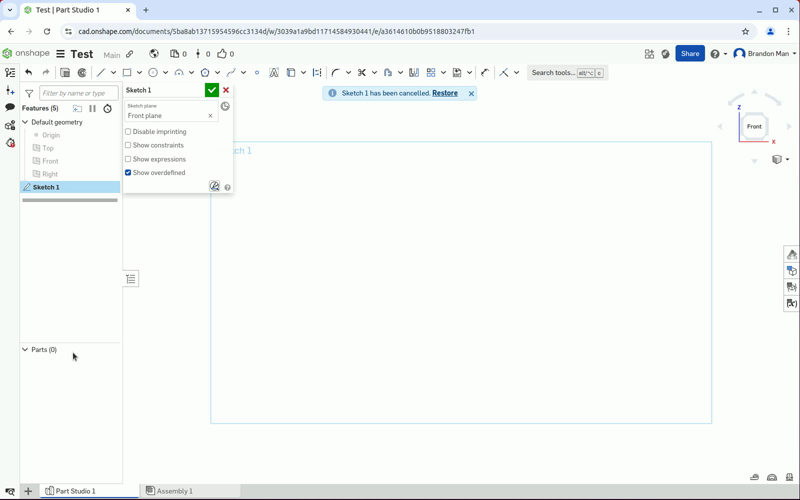
key(y)
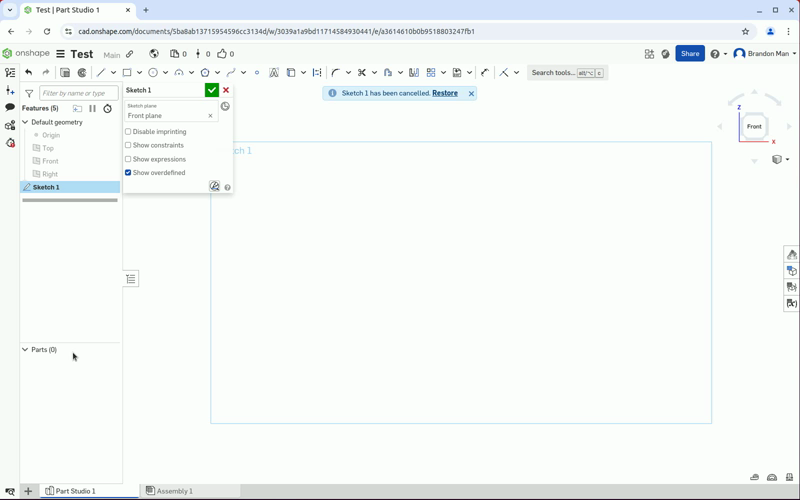
key(l)
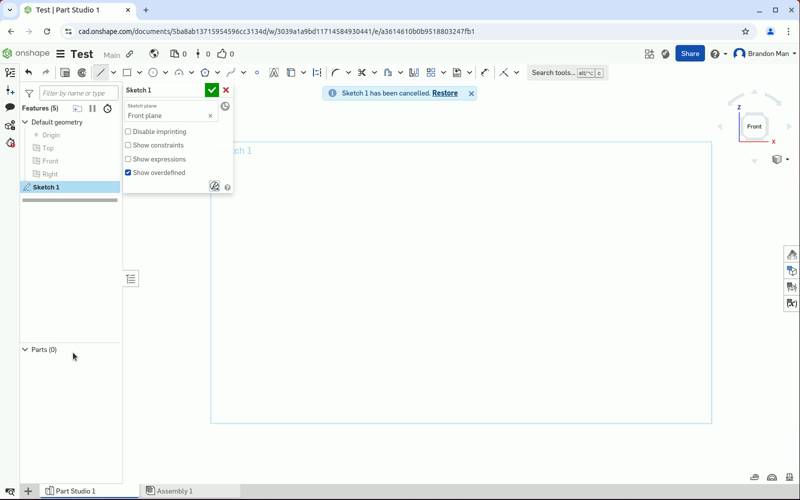
key_down(shift)
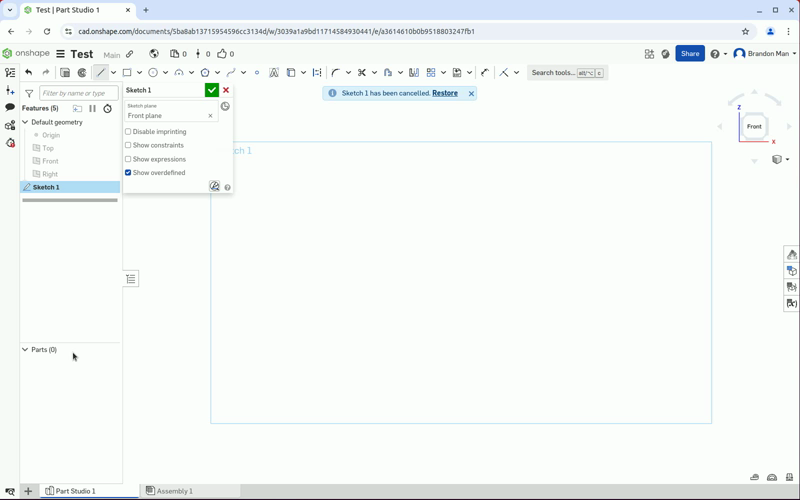
mouse_move(401, 328)
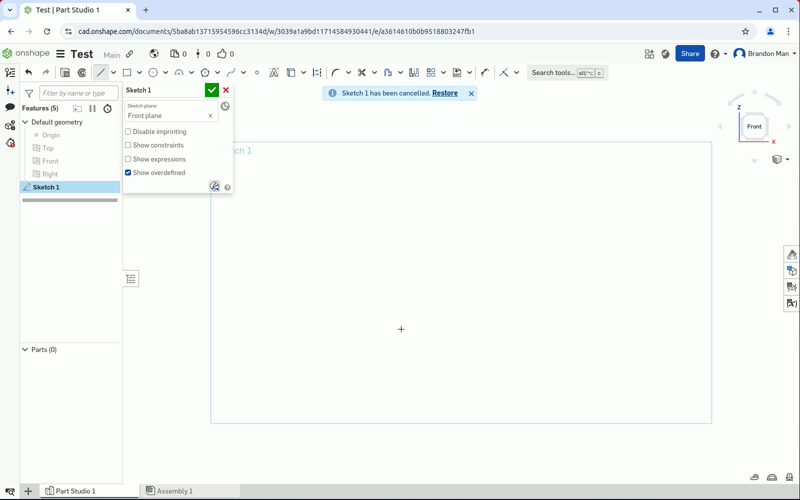
click(401, 328)
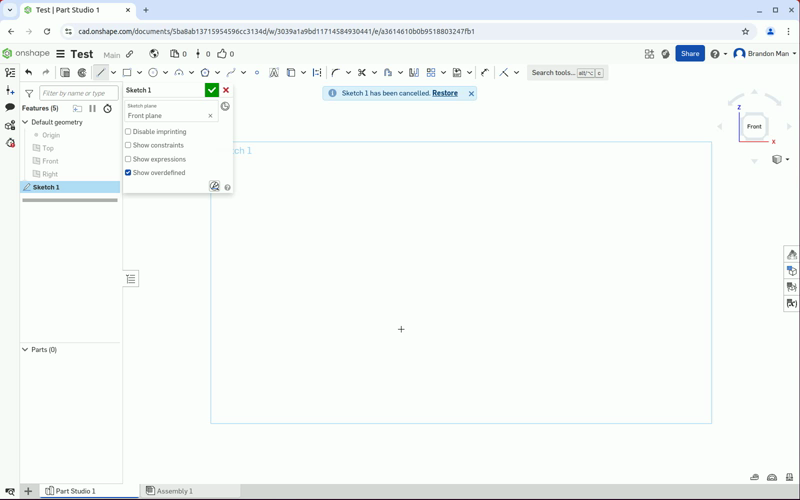
key_up(shift)
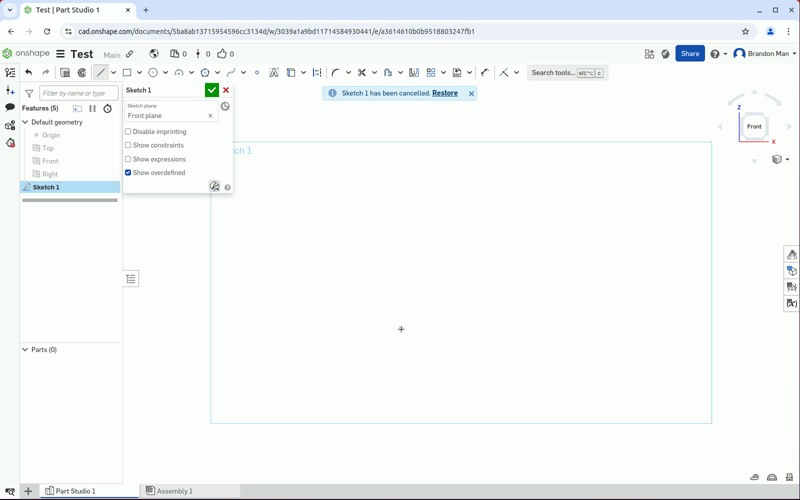
key_down(shift)
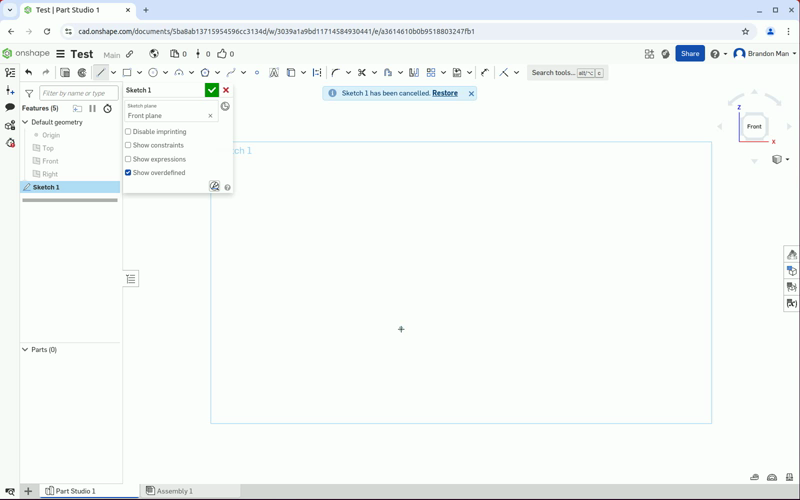
mouse_move(431, 328)
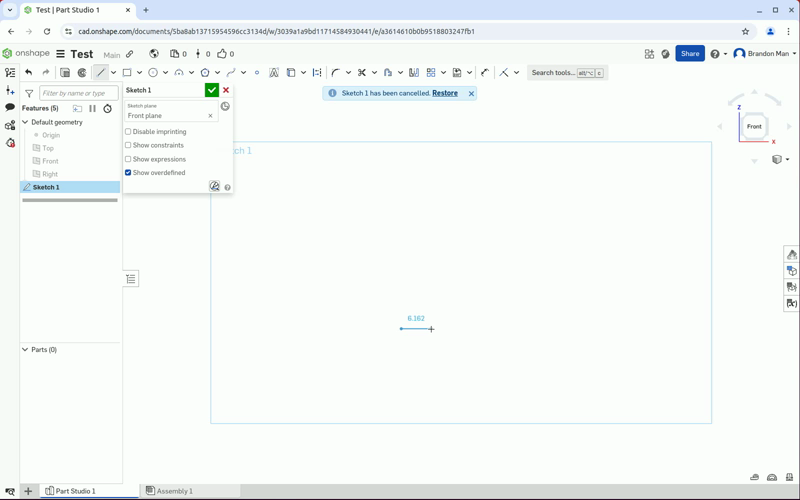
mouse_move(461, 328)
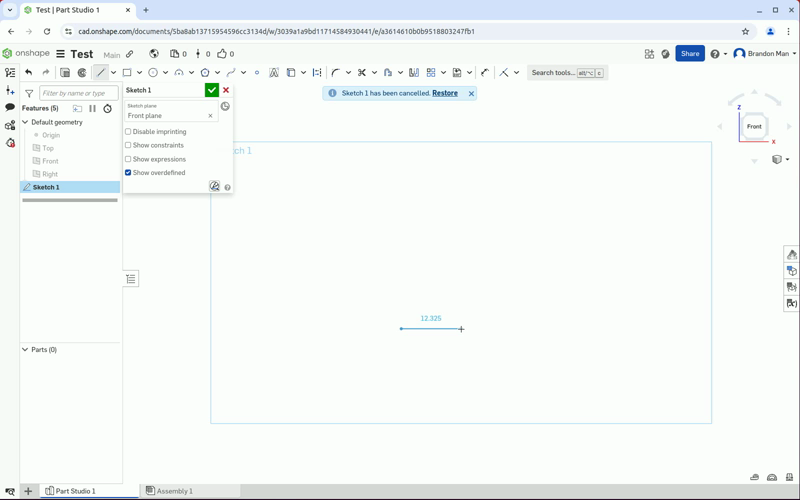
click(461, 328)
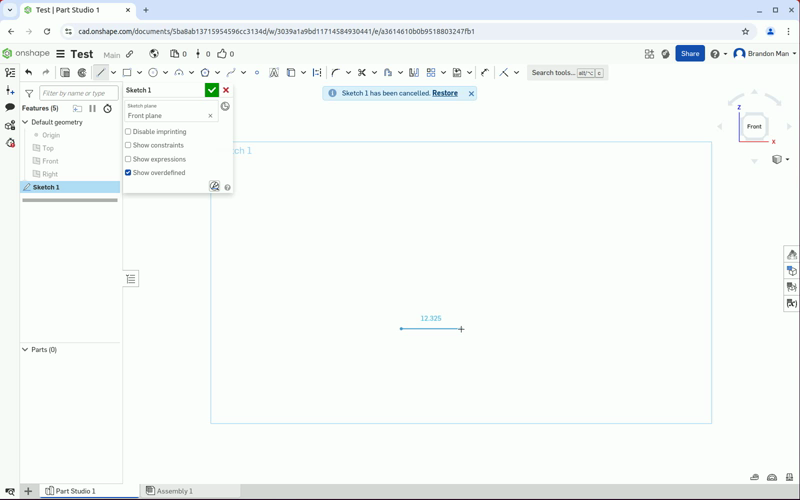
key_up(shift)
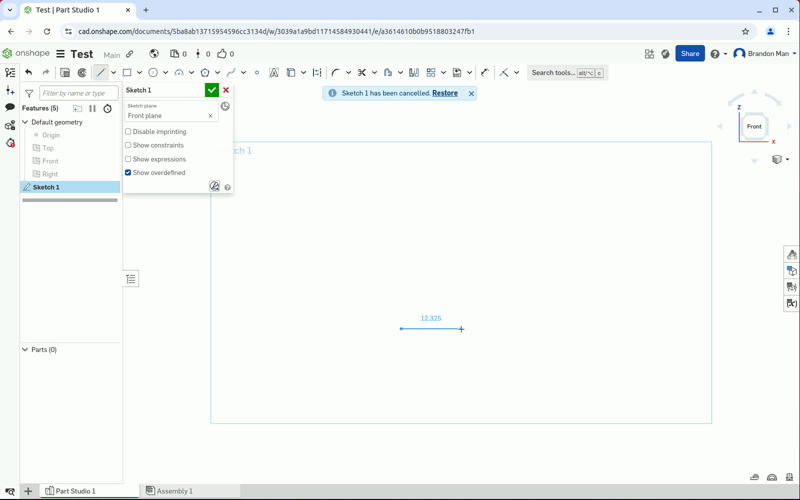
key_down(shift)
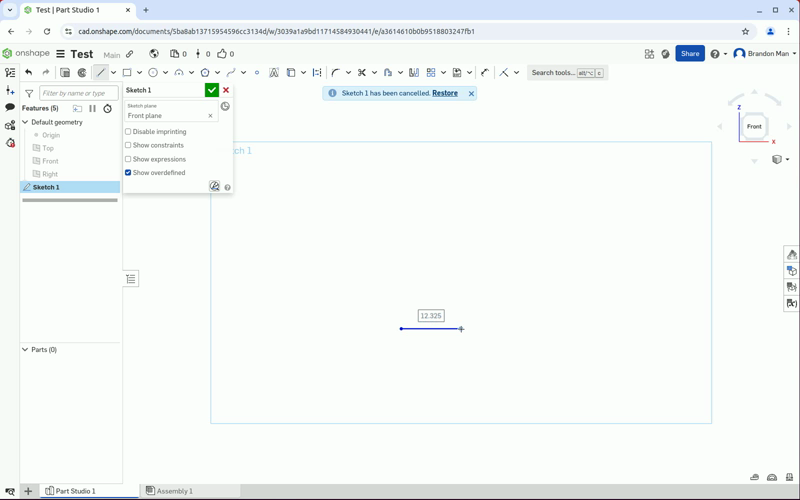
mouse_move(491, 328)
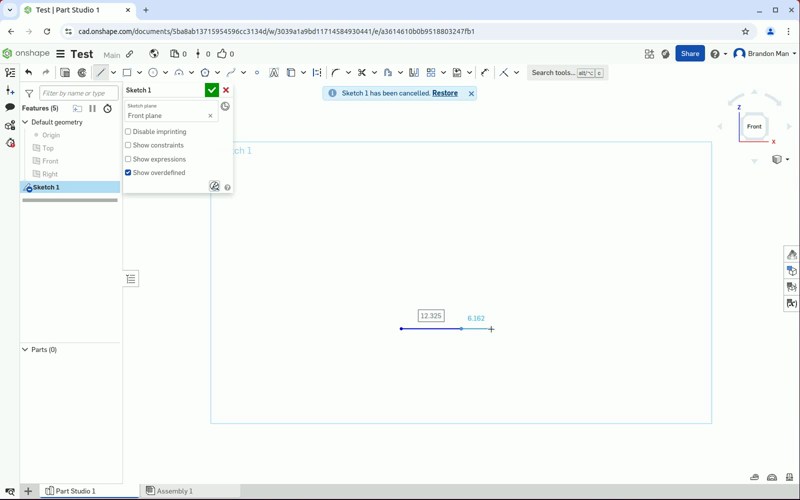
mouse_move(461, 301)
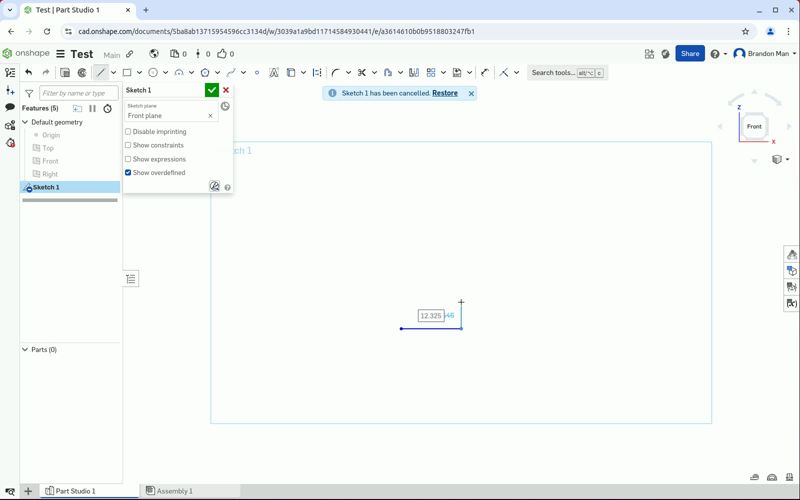
click(461, 301)
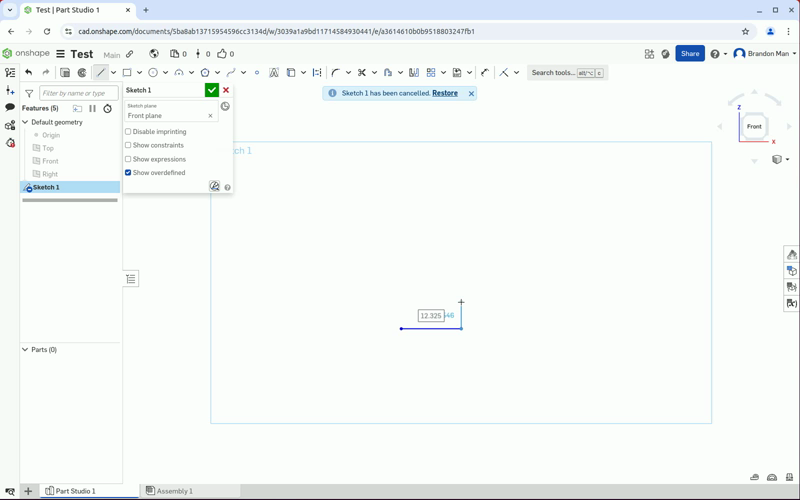
key_up(shift)
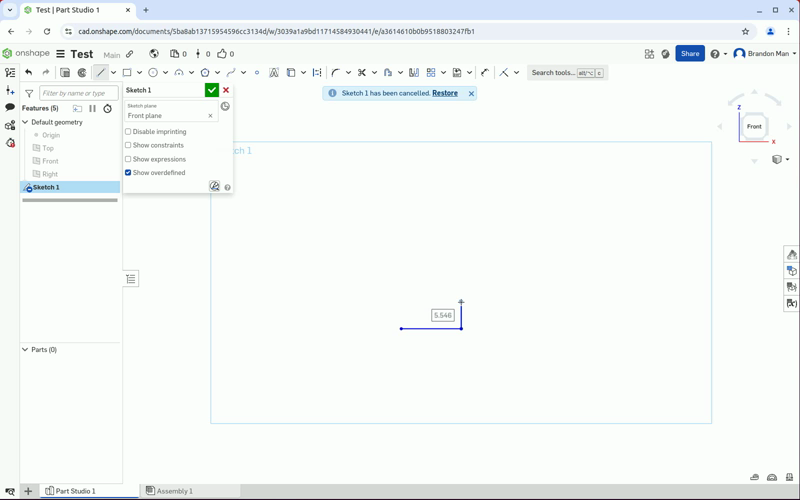
key_down(shift)
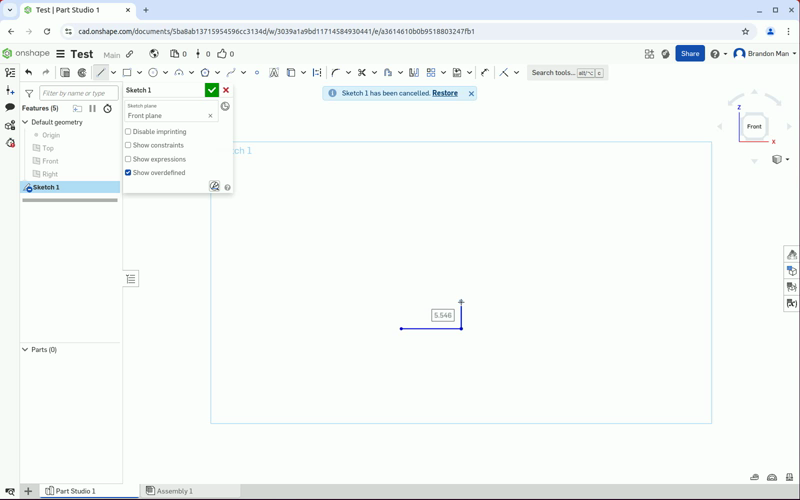
mouse_move(491, 301)
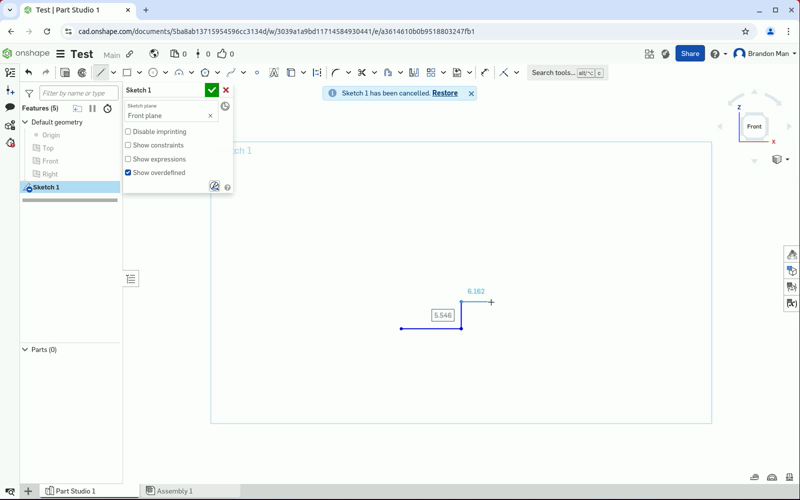
mouse_move(461, 255)
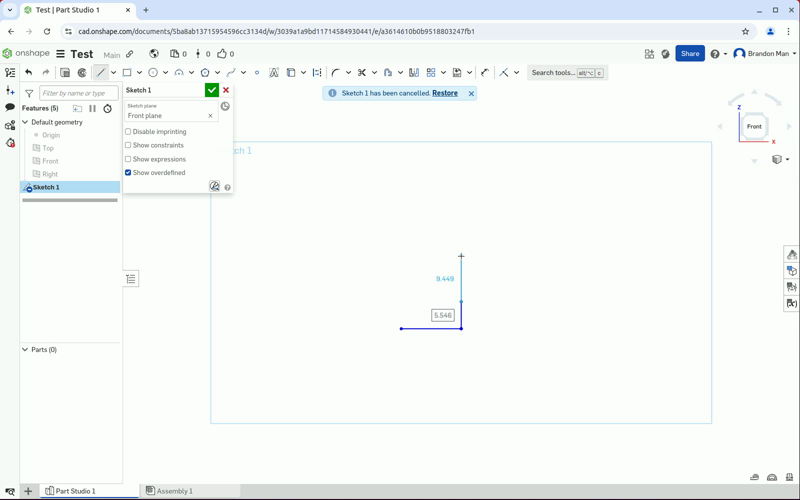
click(461, 255)
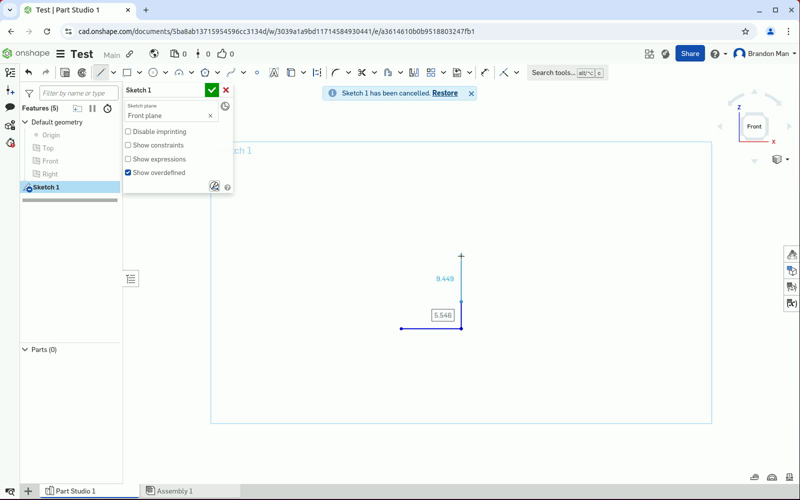
key_up(shift)
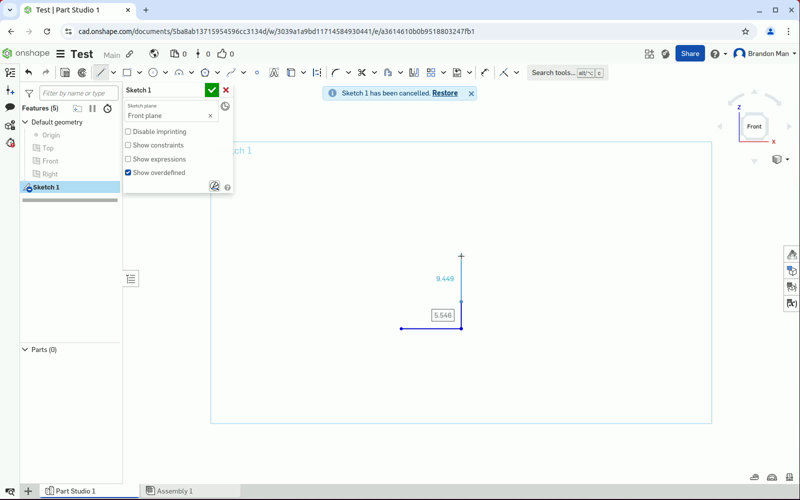
key_down(shift)
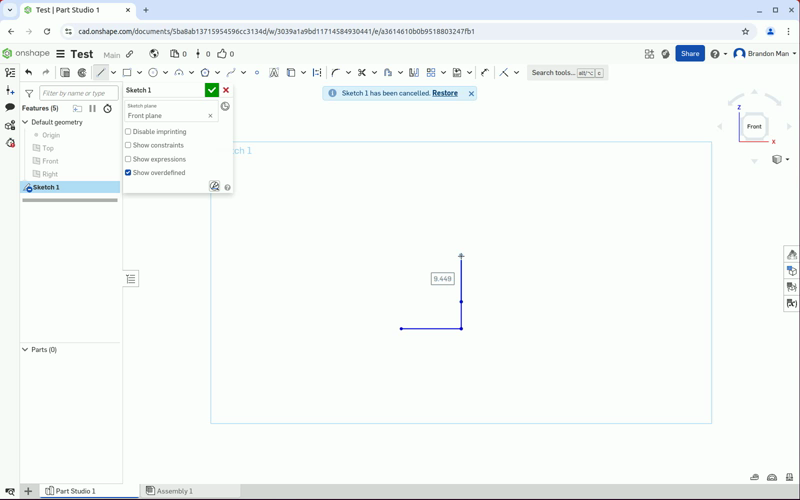
mouse_move(491, 255)
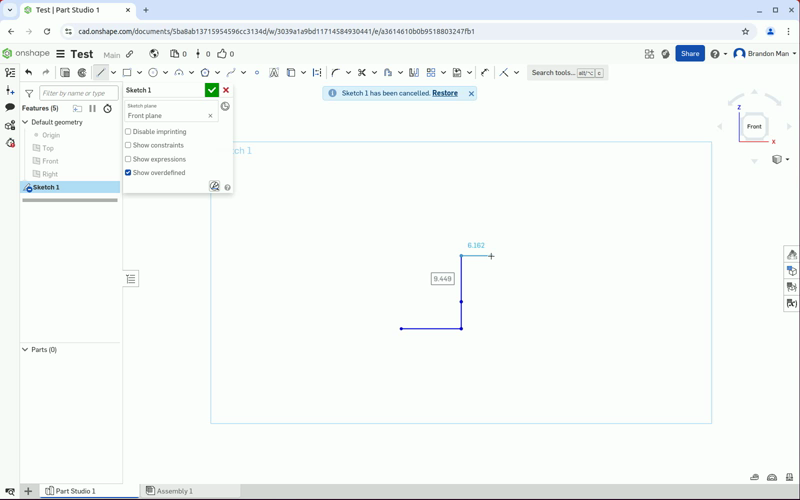
mouse_move(401, 255)
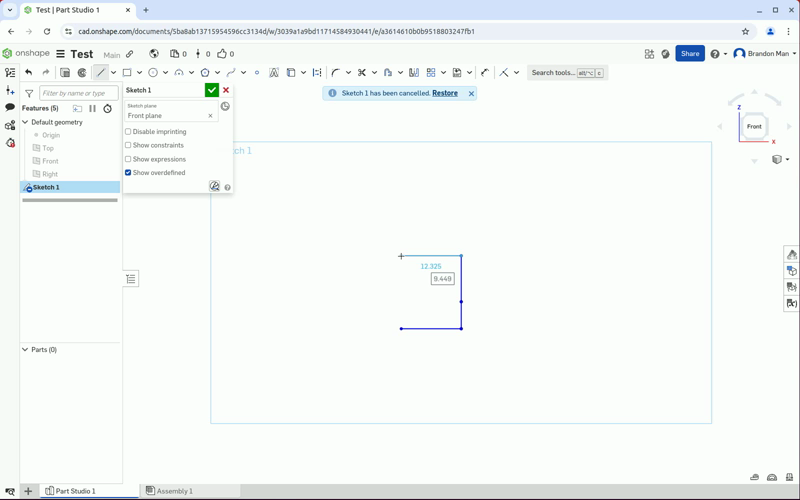
click(401, 255)
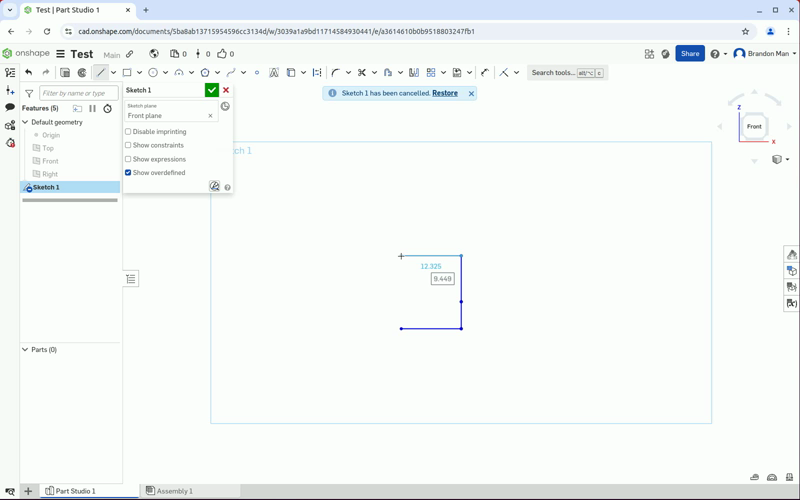
key_up(shift)
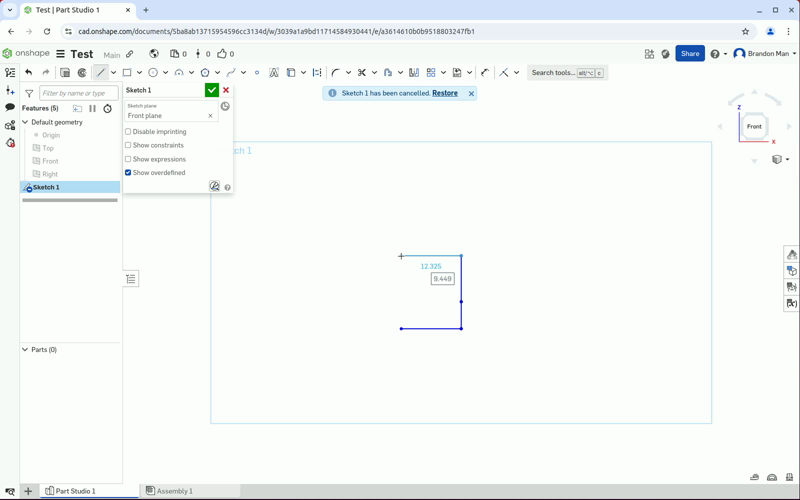
key_down(shift)
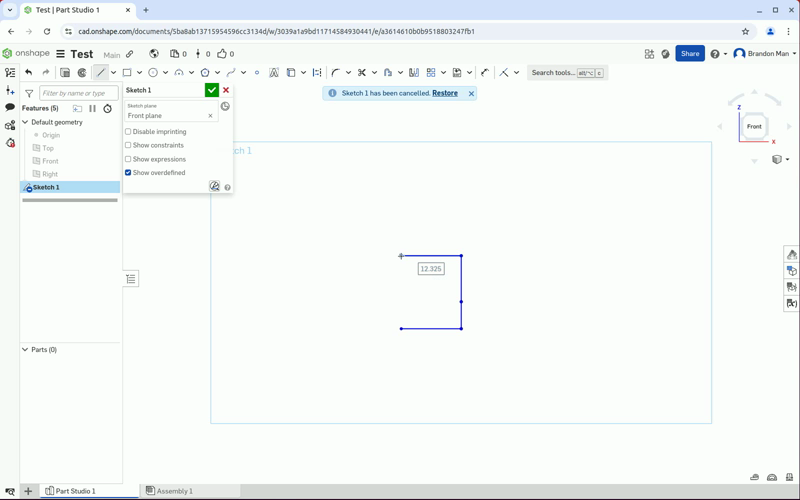
mouse_move(401, 328)
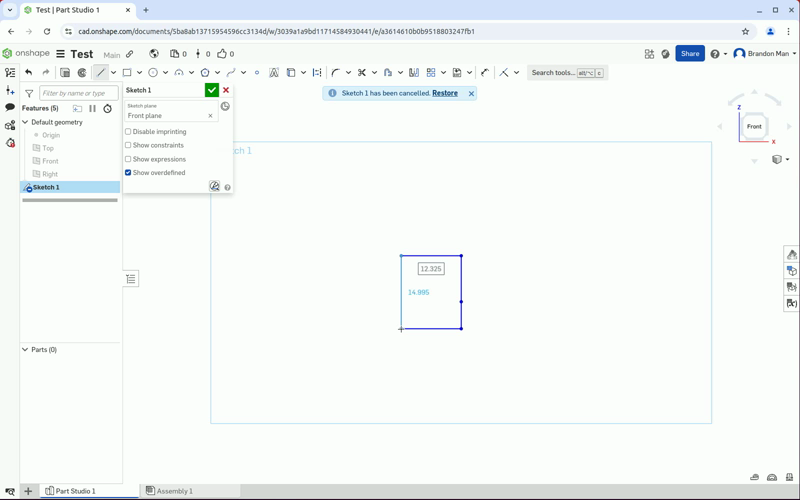
key_up(shift)
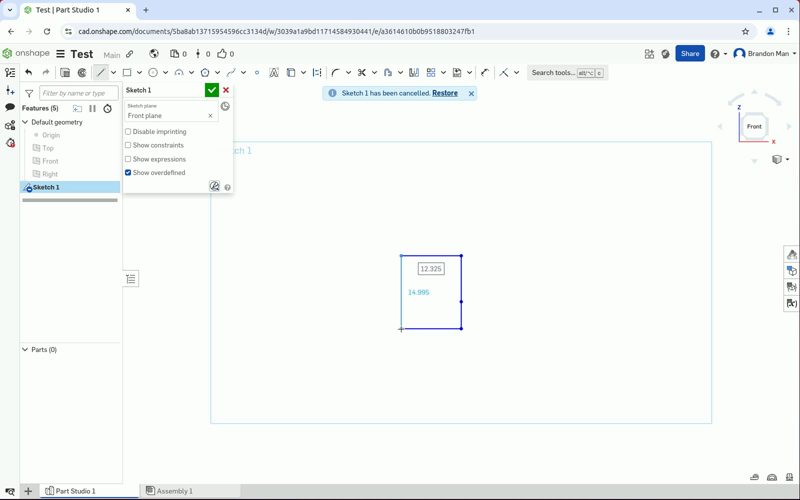
click(401, 328)
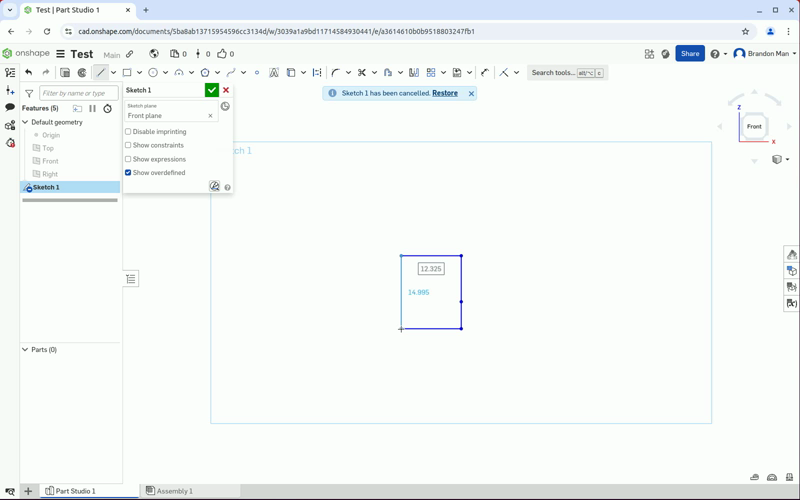
key(esc)
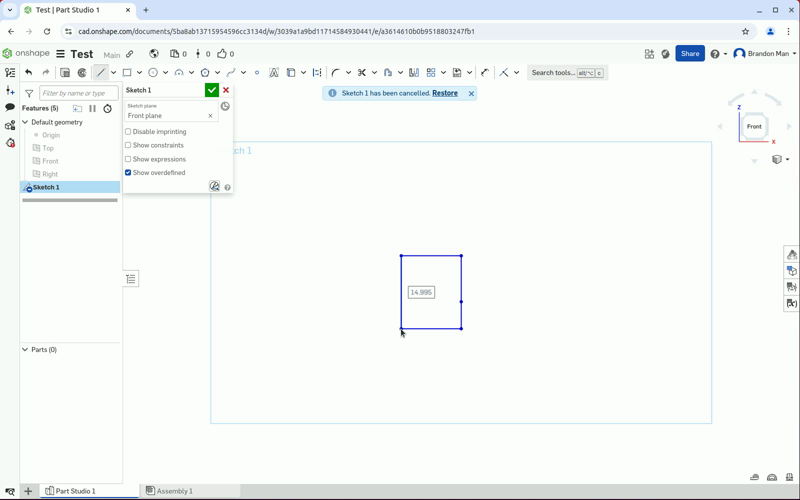
mouse_move(434, 286)
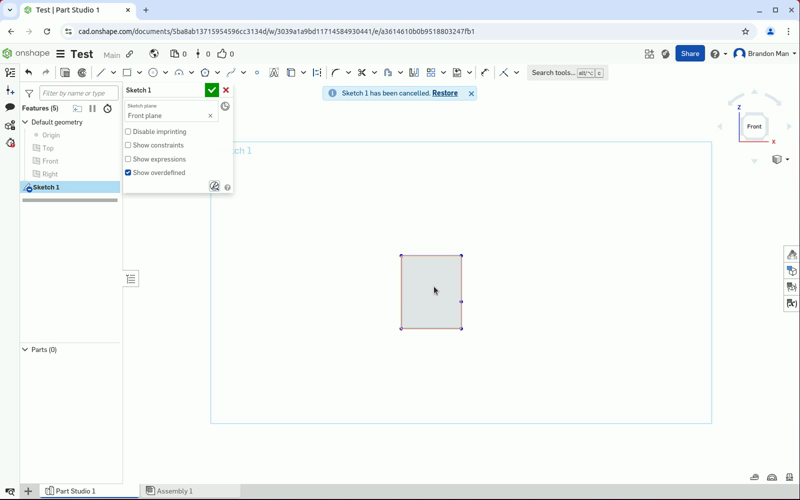
click(434, 286)
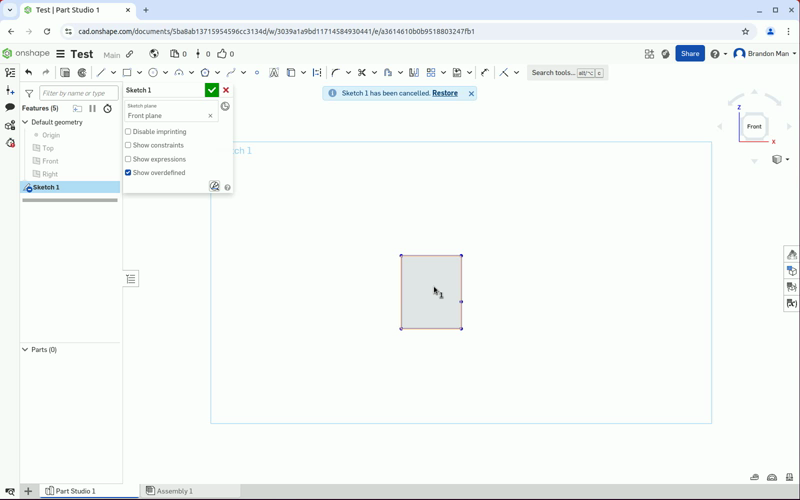
mouse_move(73, 352)
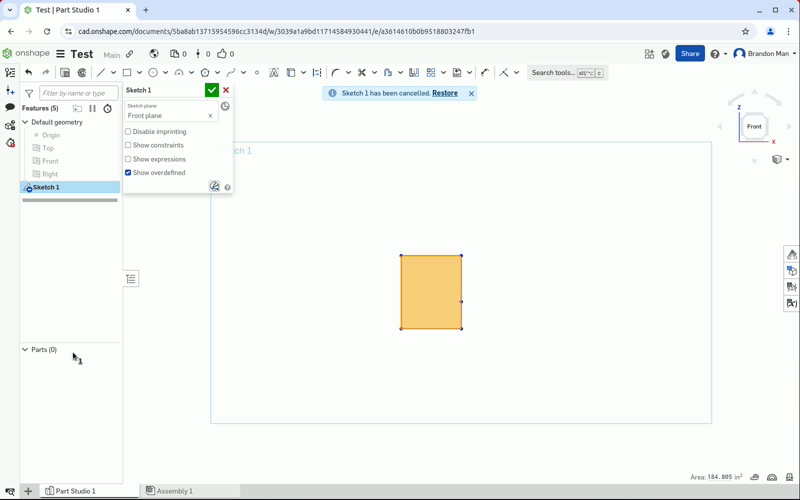
key(shift+y)
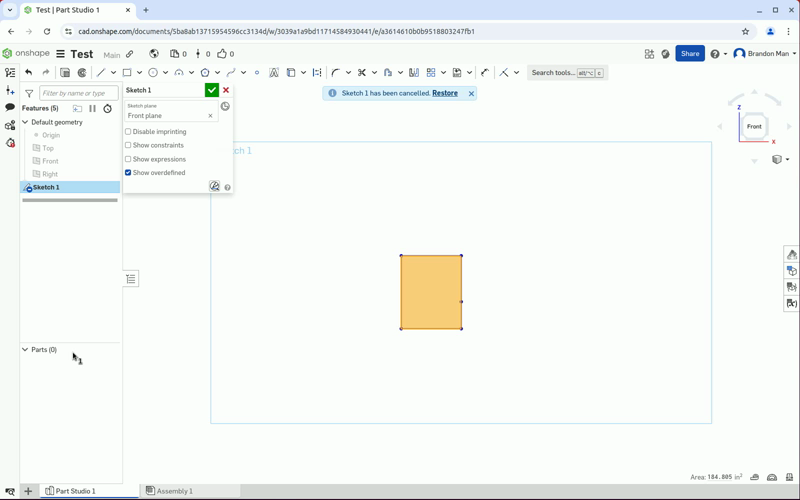
key(shift+e)
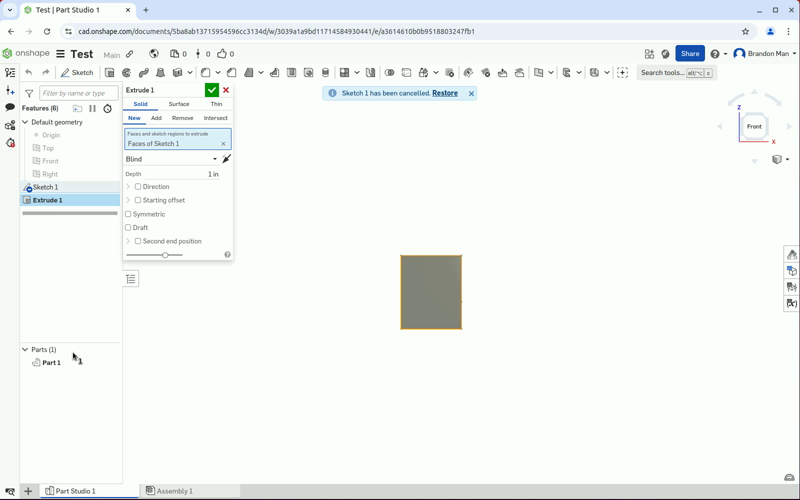
mouse_move(143, 106)
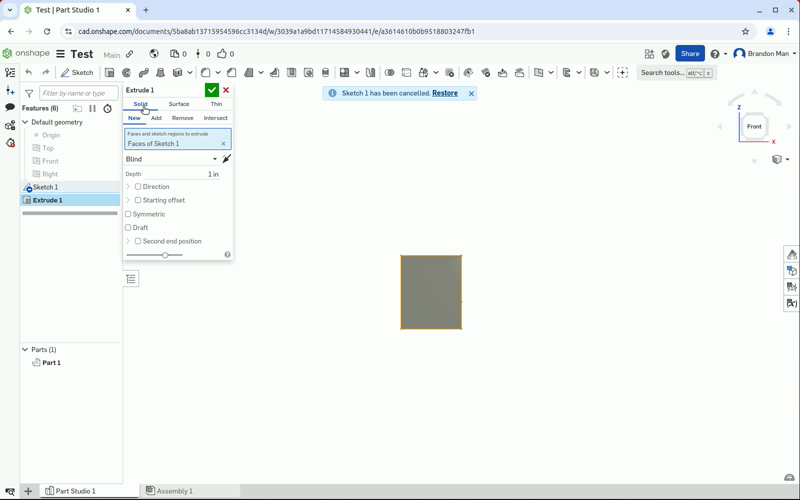
click(143, 106)
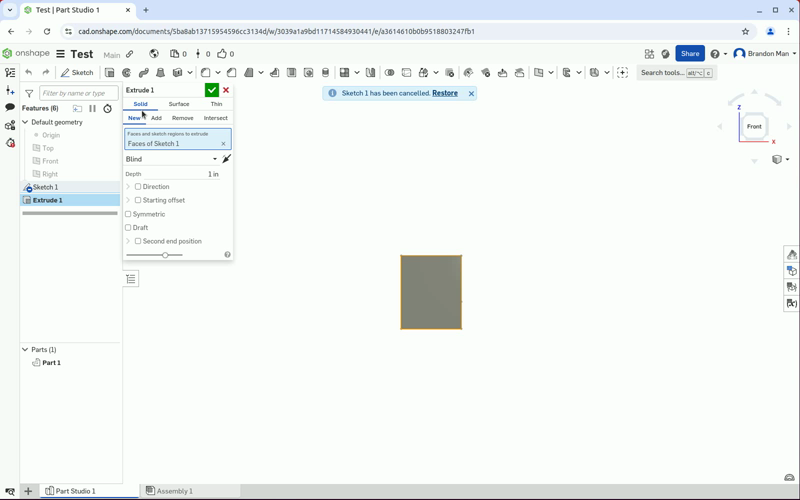
mouse_move(137, 120)
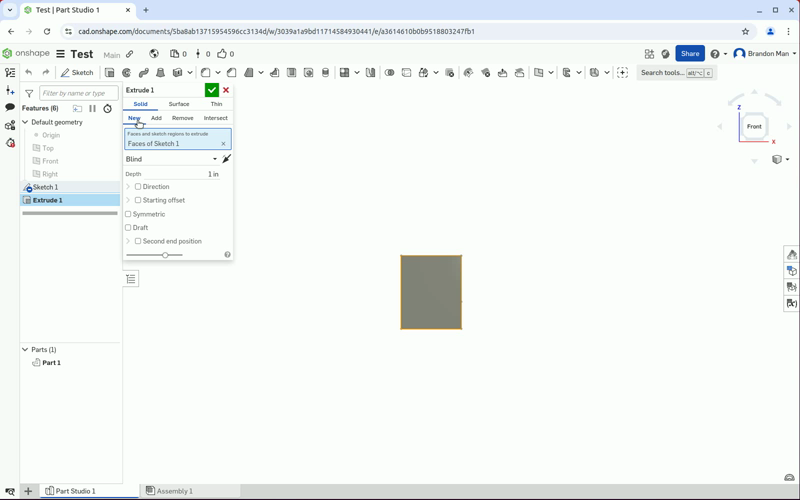
click(137, 120)
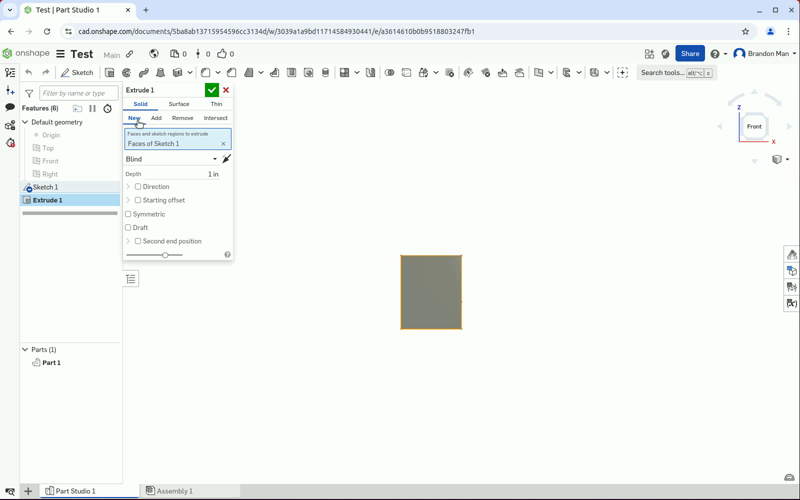
key(tab, 4)
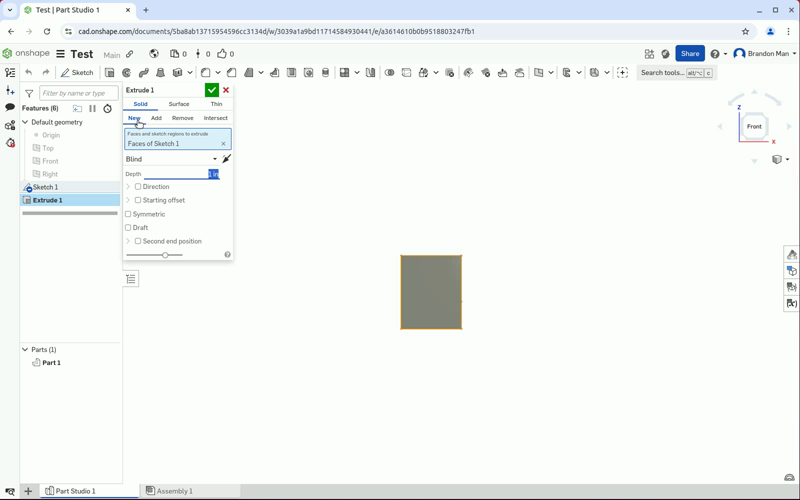
text(-19.738)
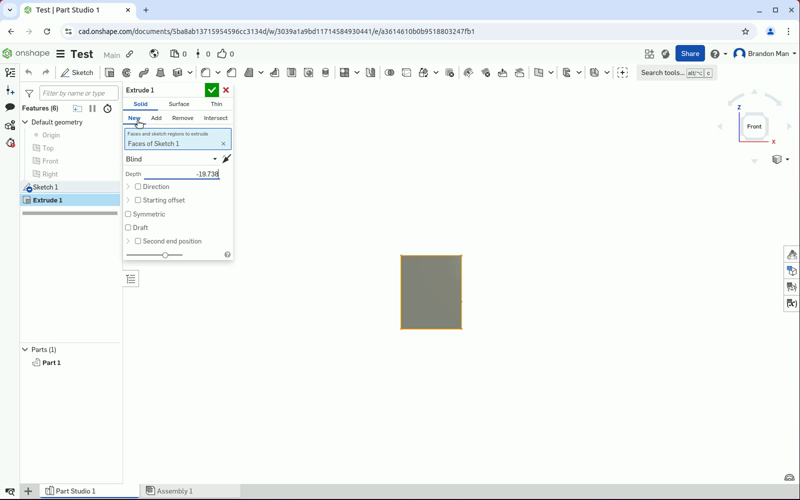
key(enter)
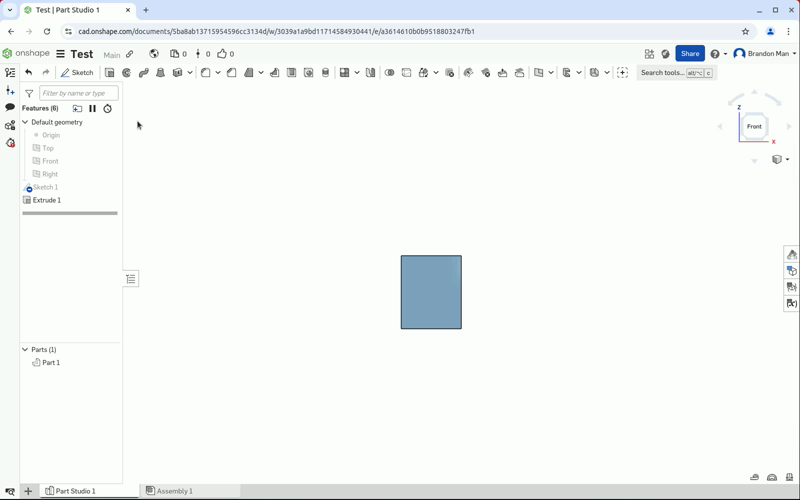
key(shift+h)
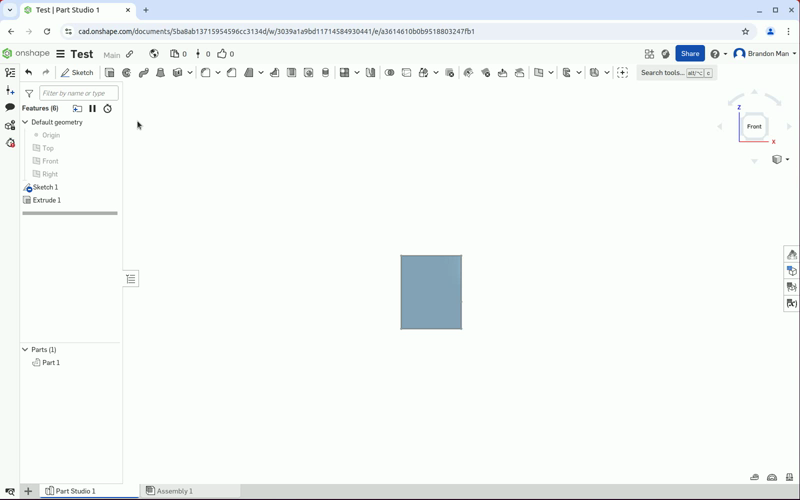
key(shift+h)
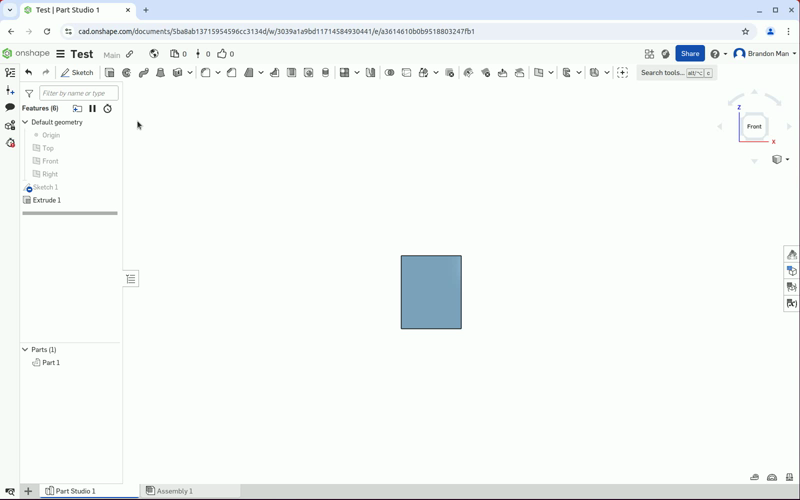
mouse_move(73, 189)
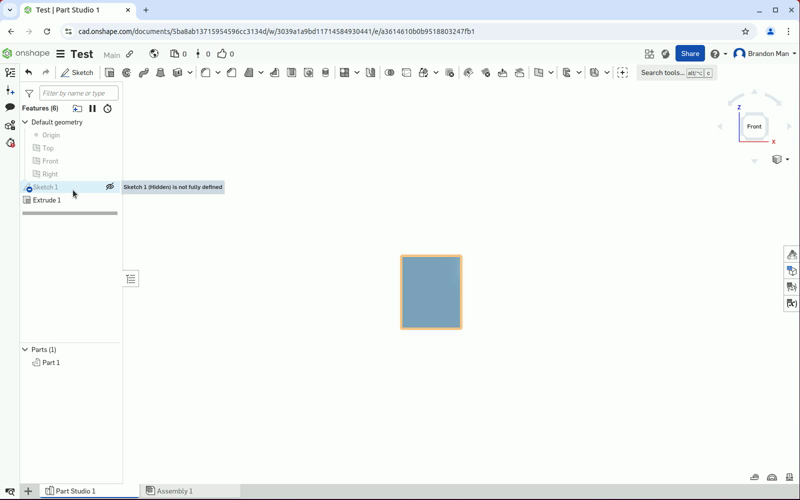
click(73, 189)
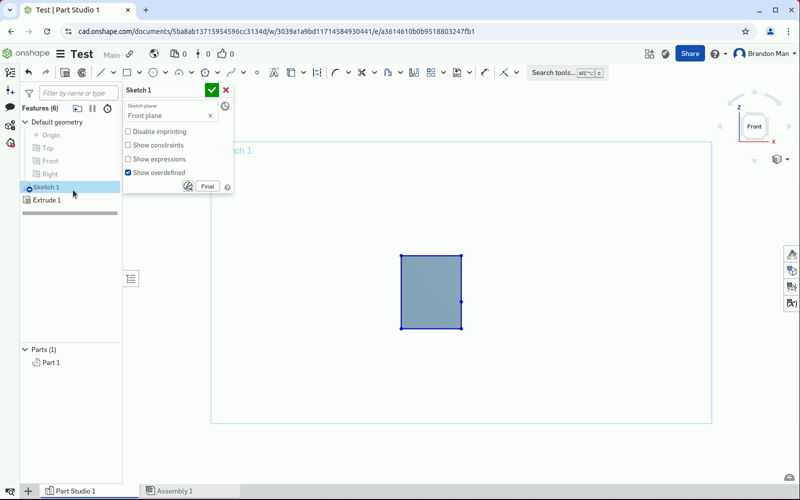
mouse_move(229, 92)
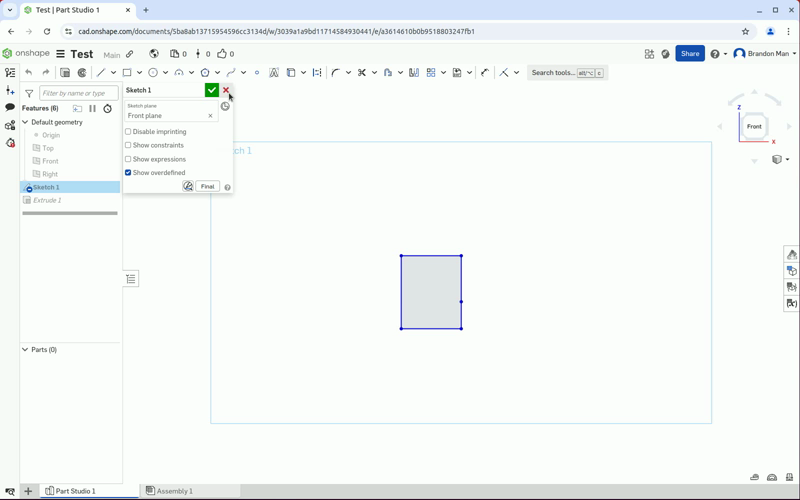
click(229, 92)
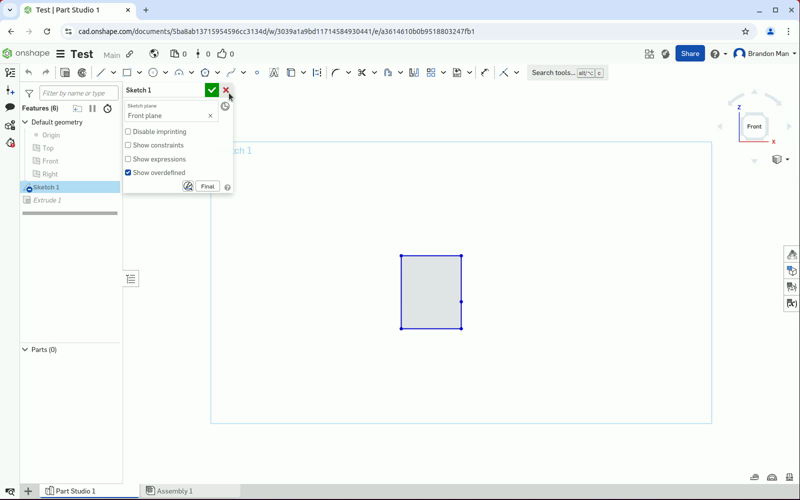
key(shift+s)
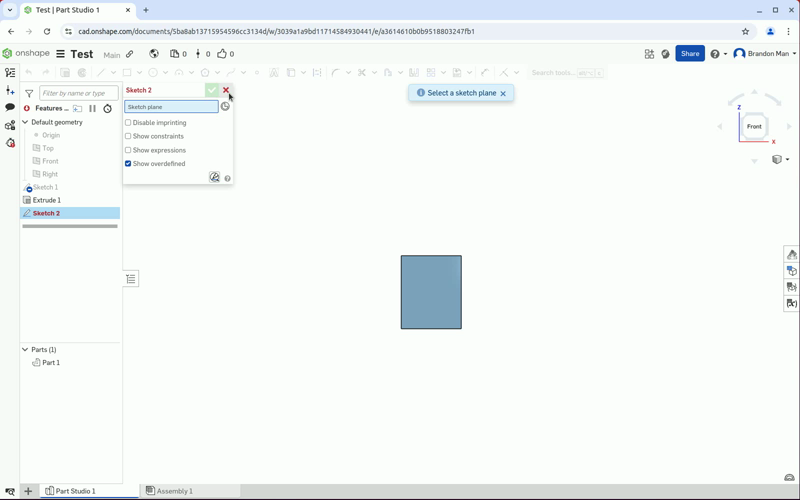
mouse_move(73, 163)
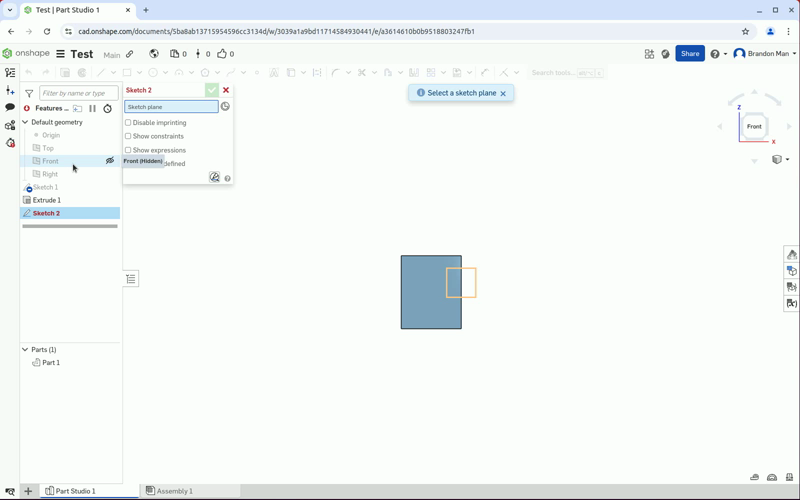
click(73, 163)
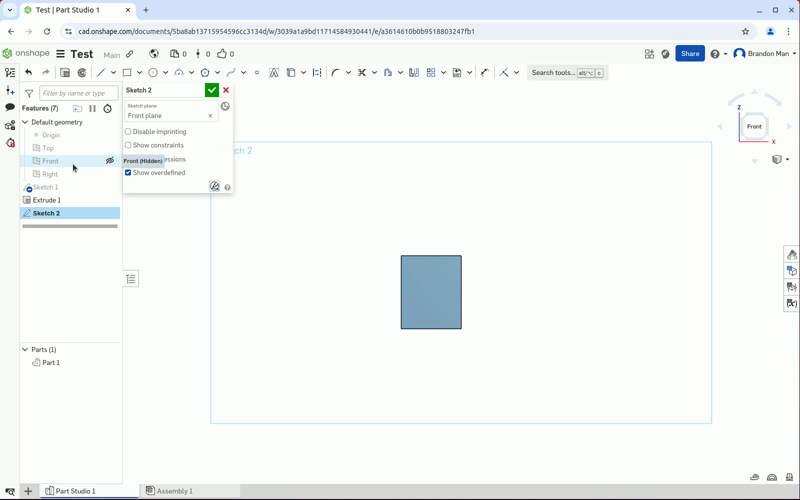
mouse_move(73, 352)
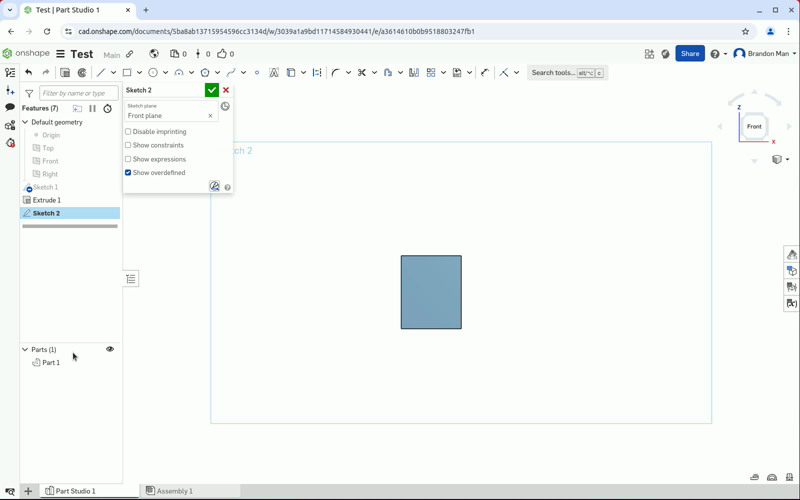
key(y)
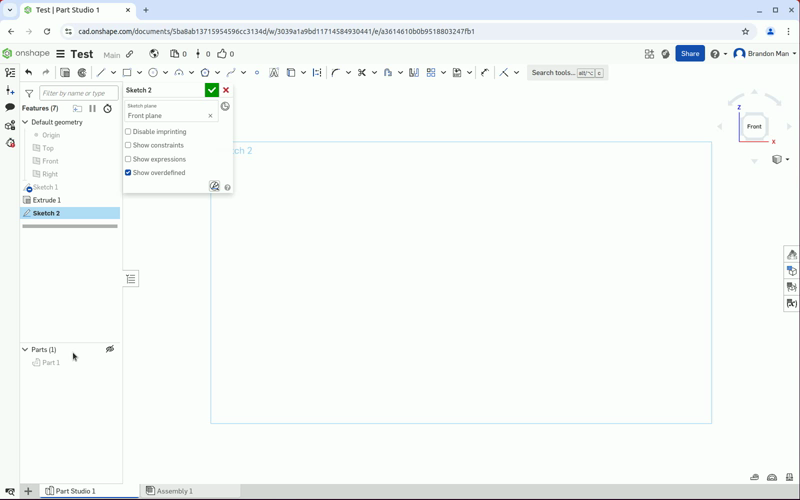
key(l)
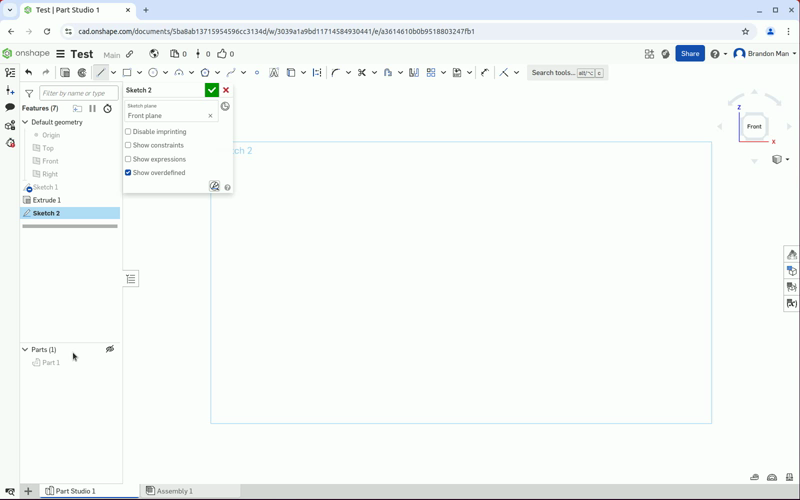
key_down(shift)
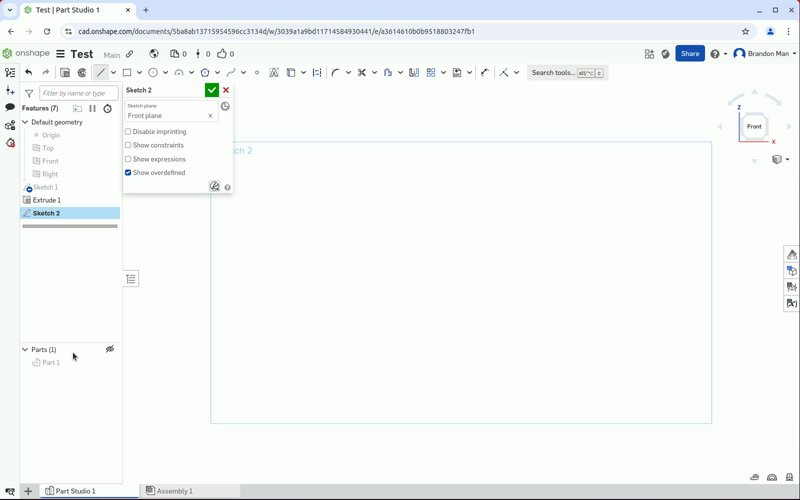
mouse_move(460, 328)
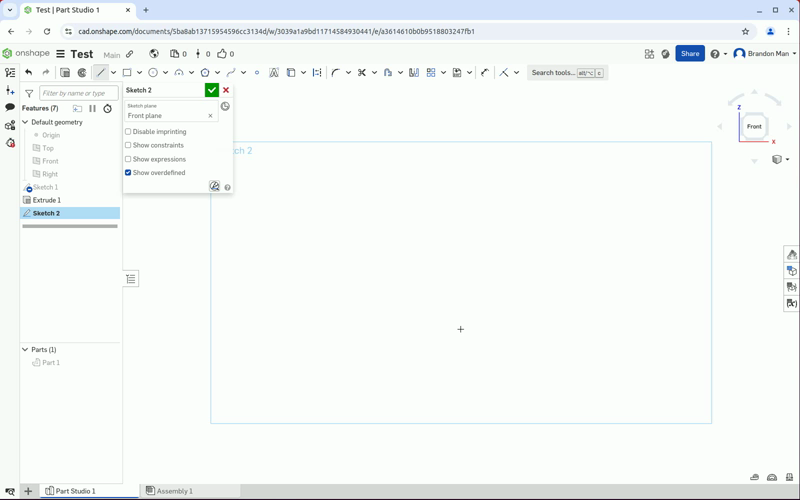
click(460, 328)
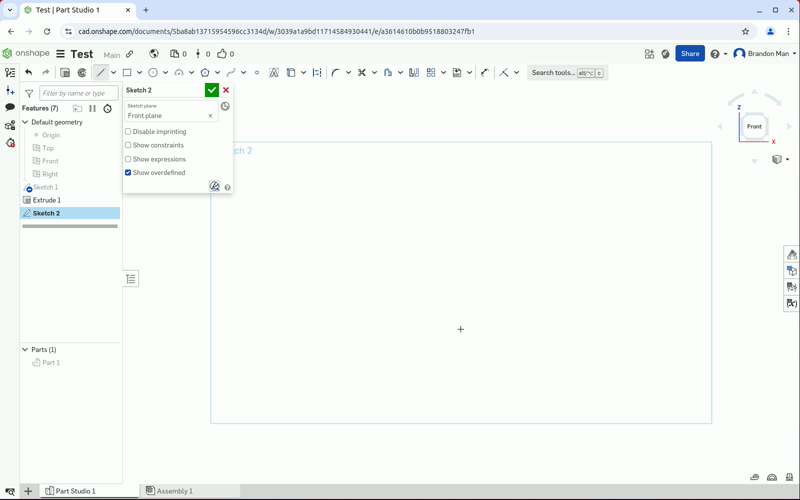
key_up(shift)
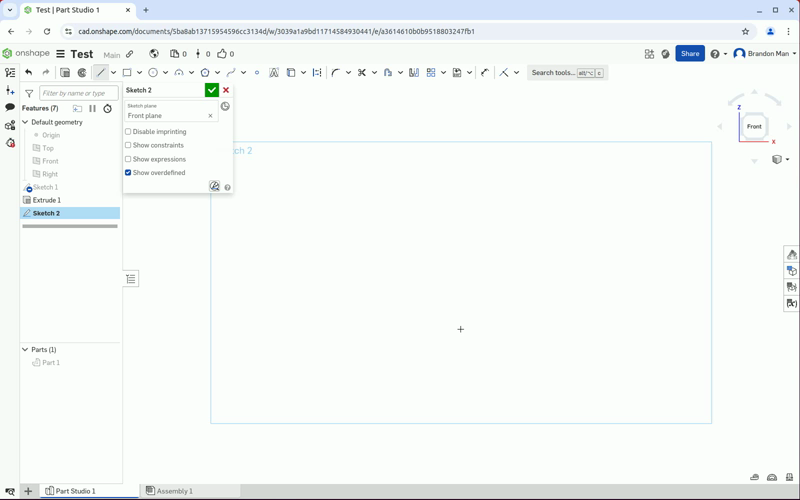
key_down(shift)
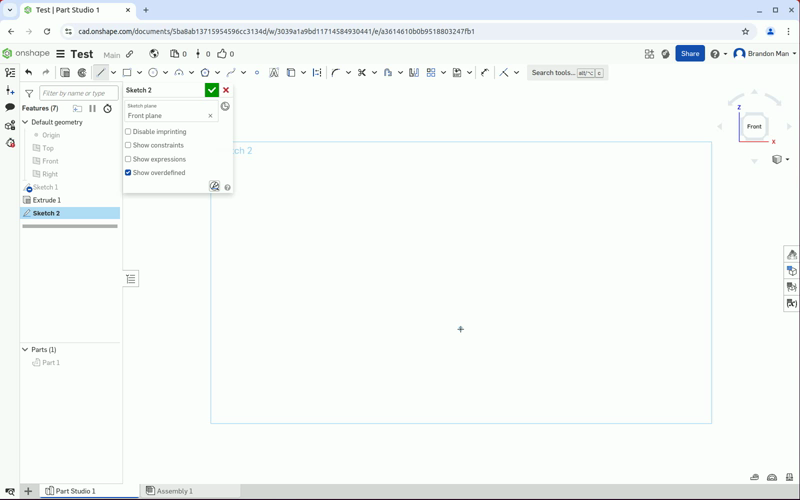
mouse_move(490, 328)
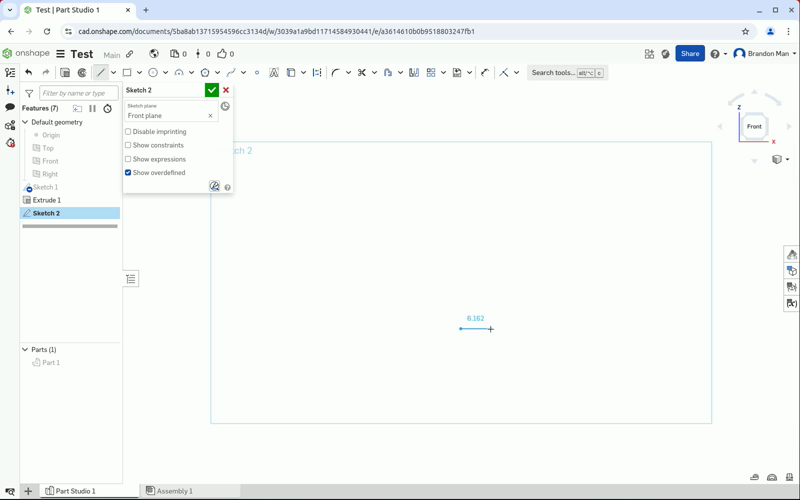
mouse_move(501, 328)
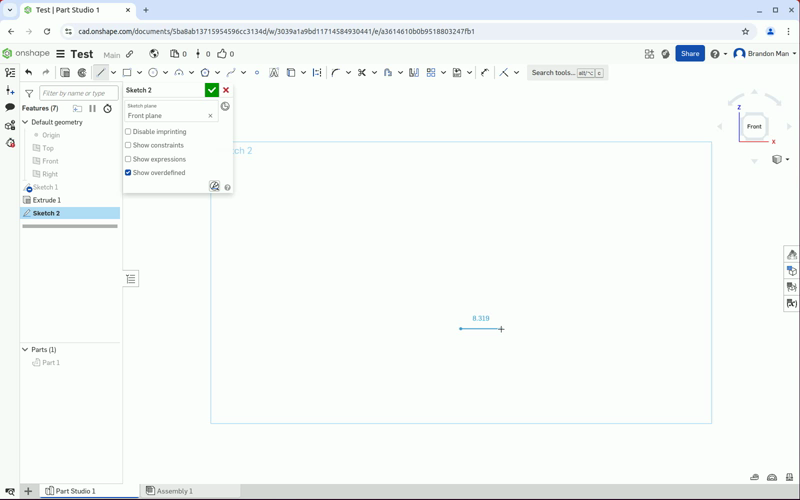
click(501, 328)
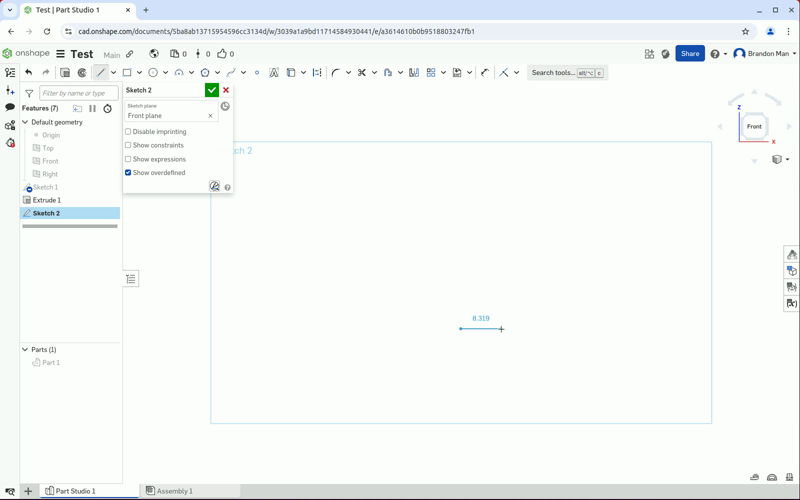
key_up(shift)
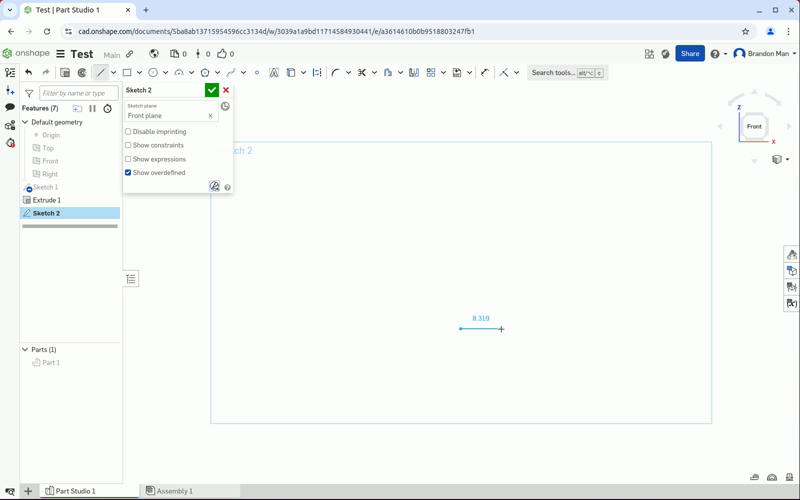
key_down(shift)
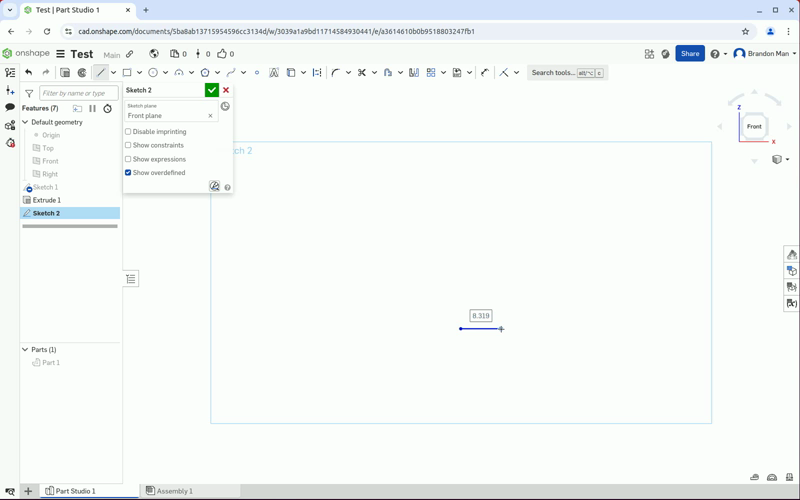
mouse_move(531, 328)
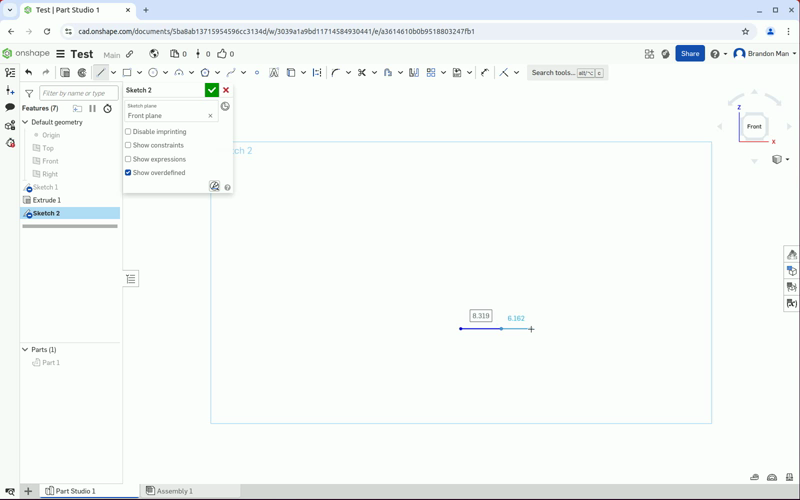
mouse_move(501, 301)
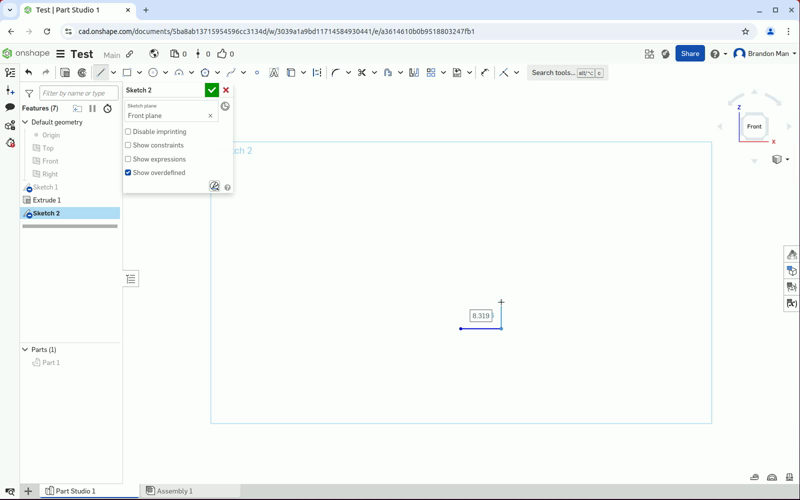
click(501, 301)
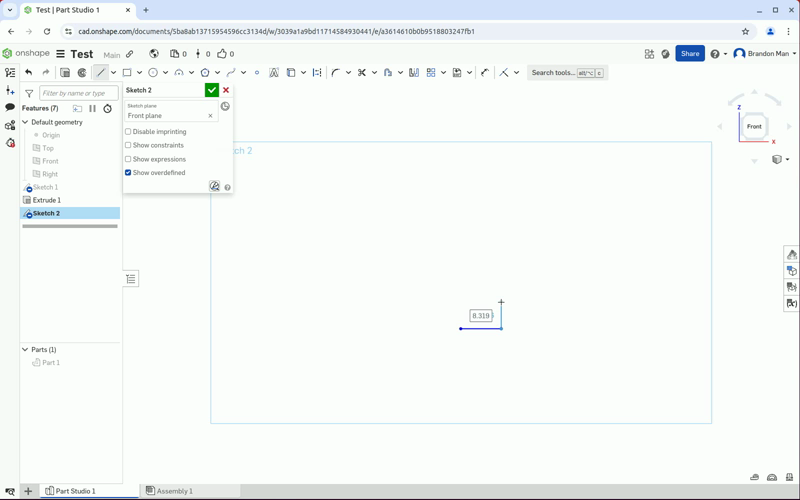
key_up(shift)
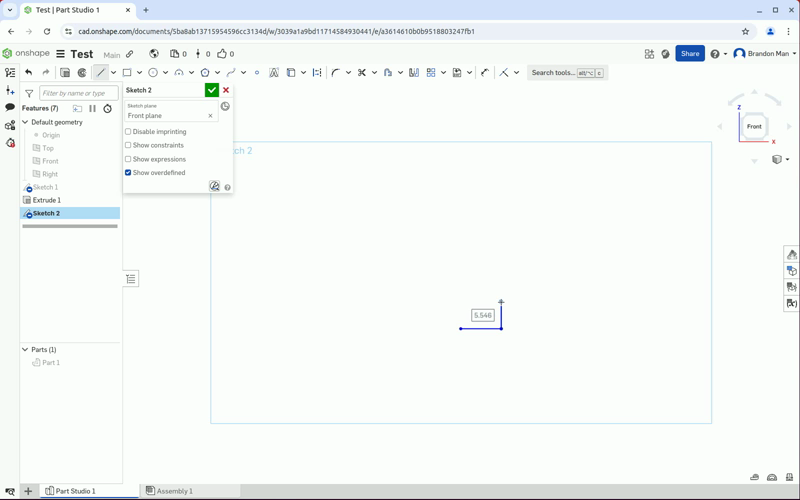
key_down(shift)
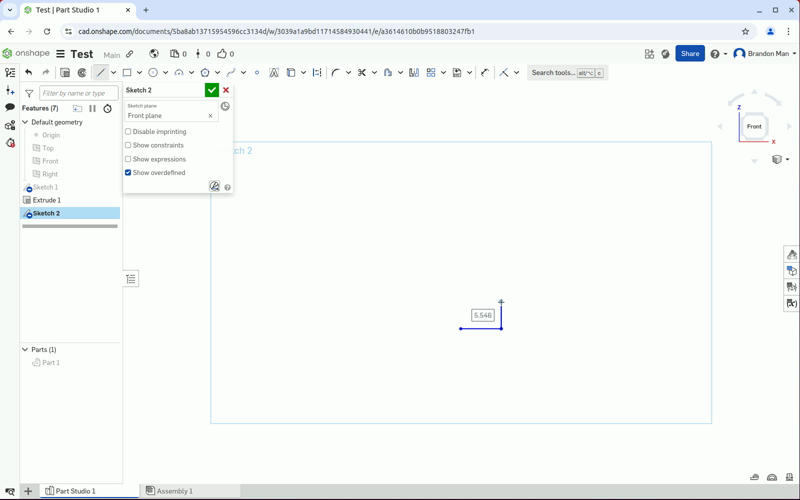
mouse_move(531, 301)
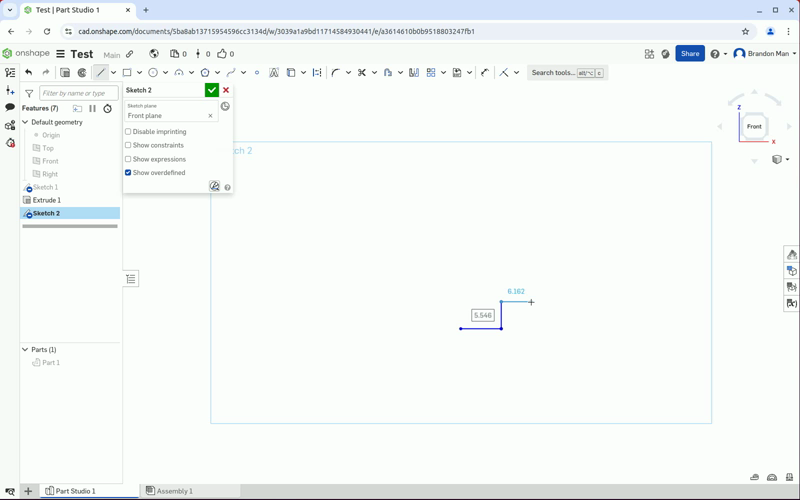
mouse_move(460, 301)
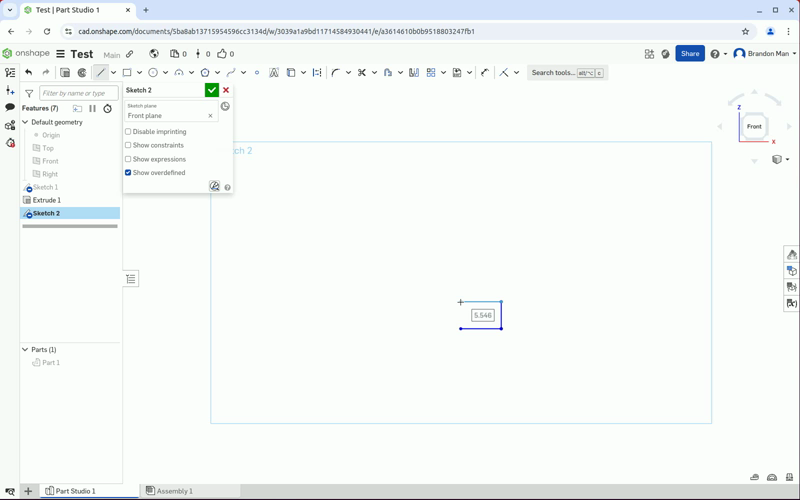
click(460, 301)
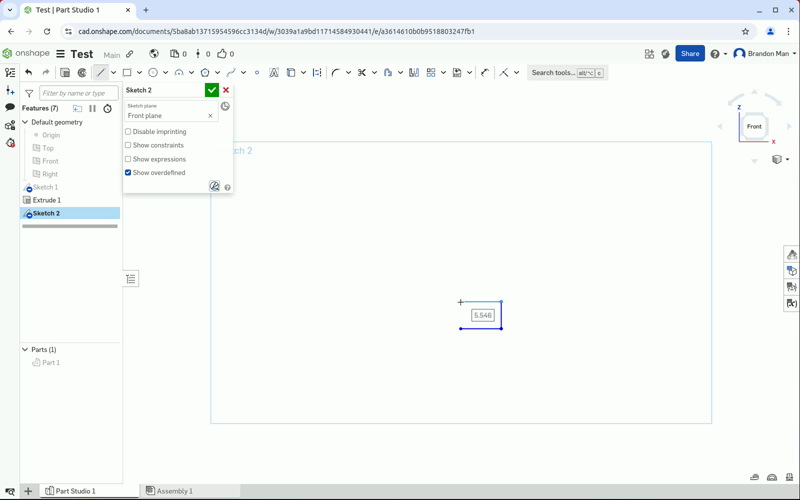
key_up(shift)
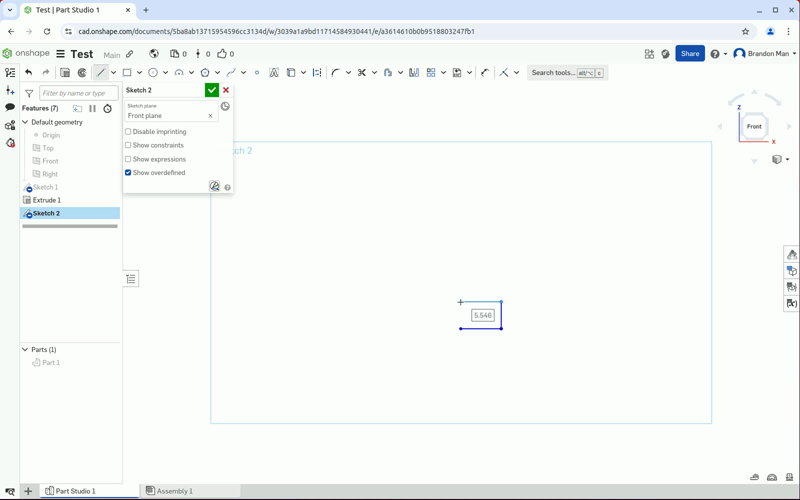
mouse_move(490, 301)
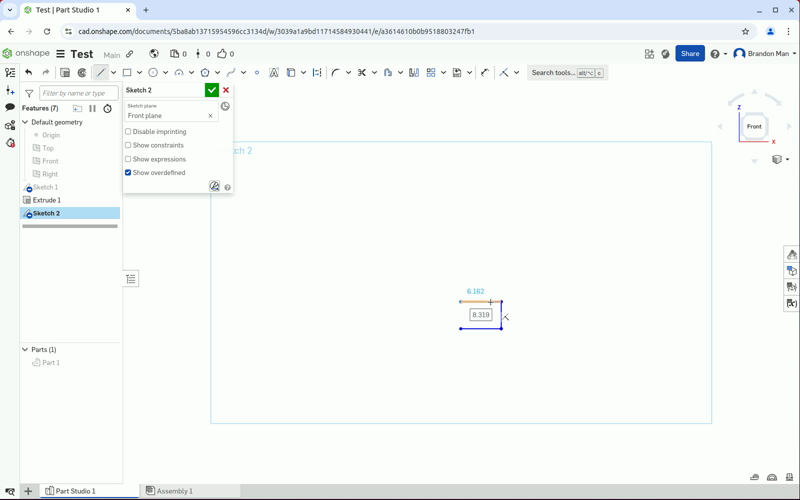
key_down(shift)
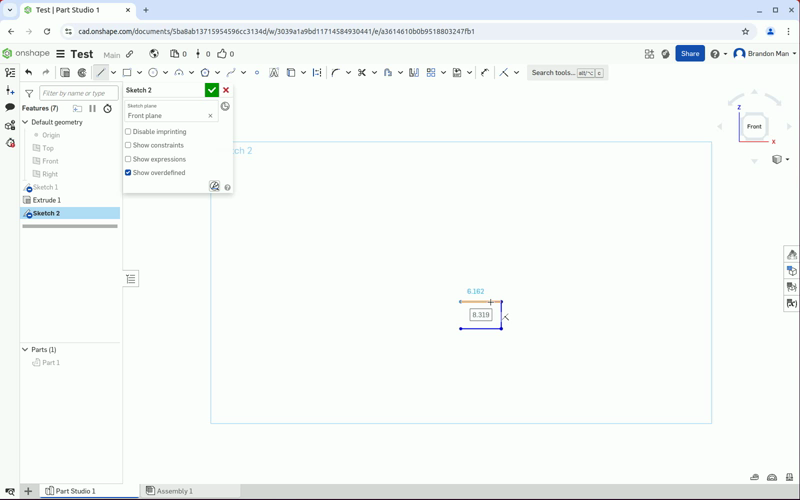
mouse_move(460, 328)
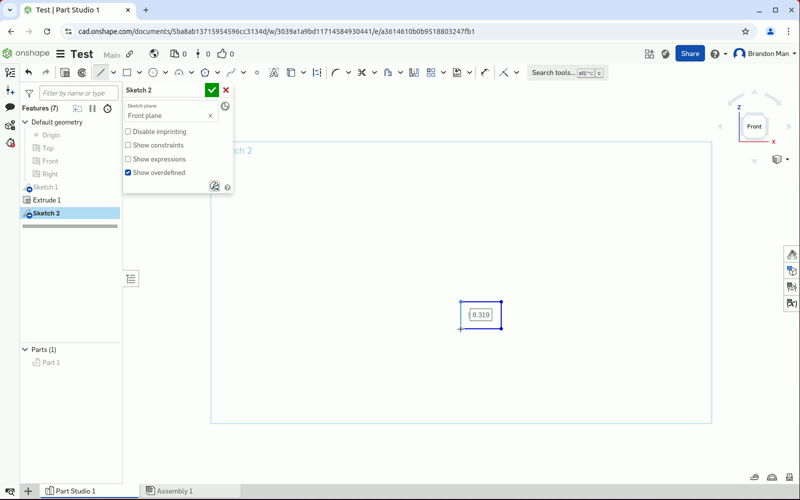
key_up(shift)
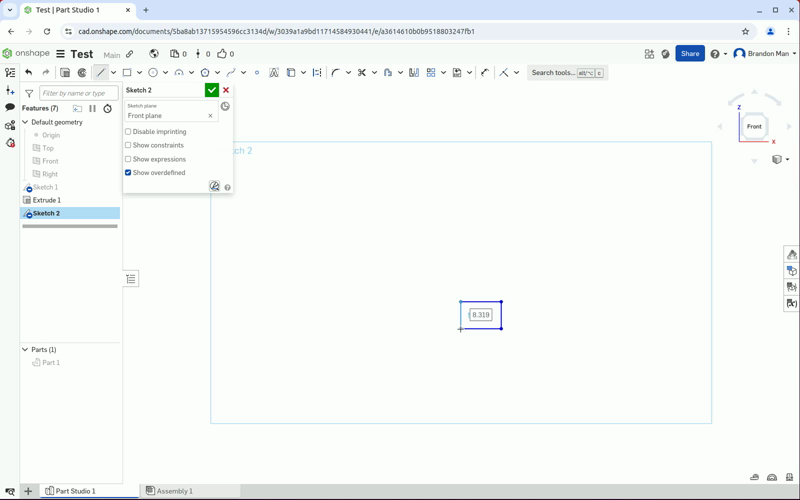
click(460, 328)
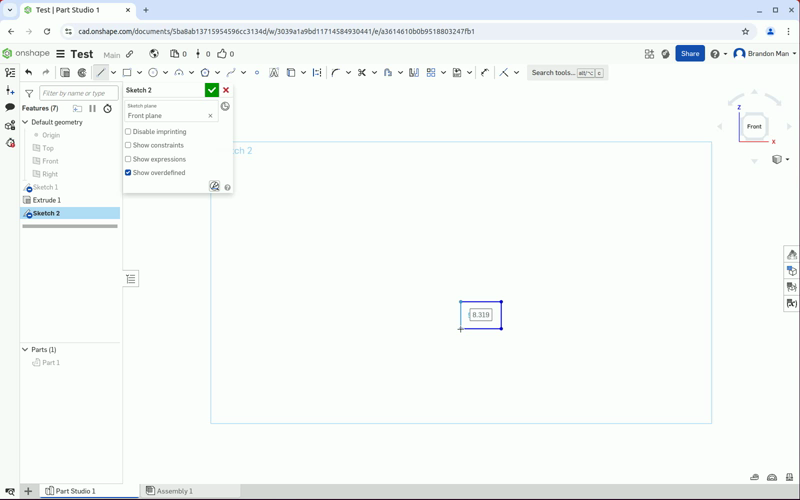
key(esc)
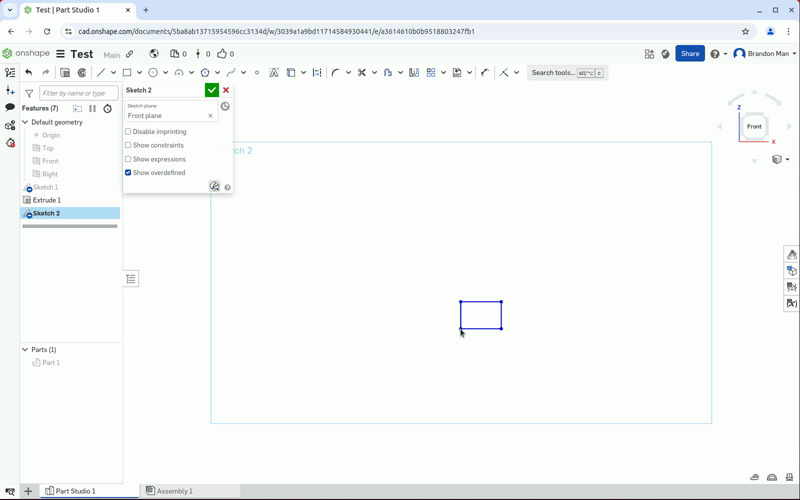
key(c)
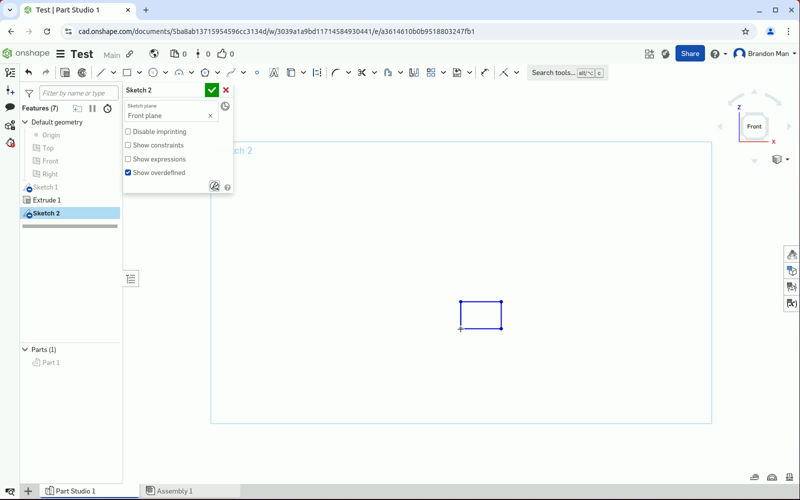
key_down(shift)
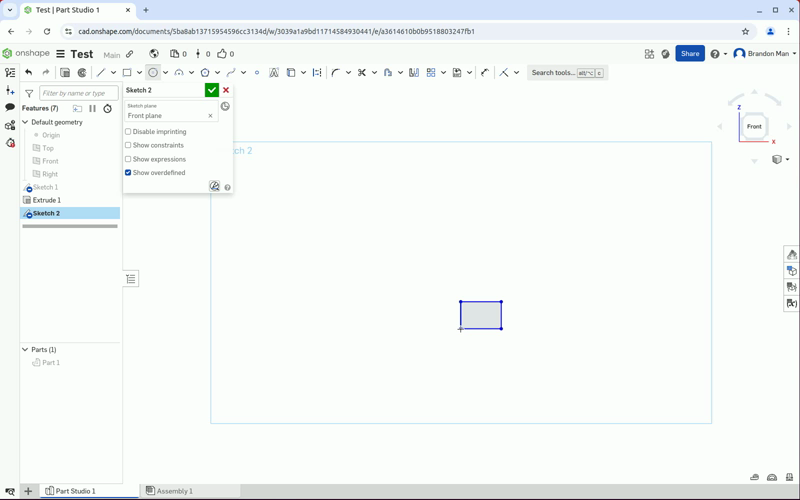
mouse_move(481, 315)
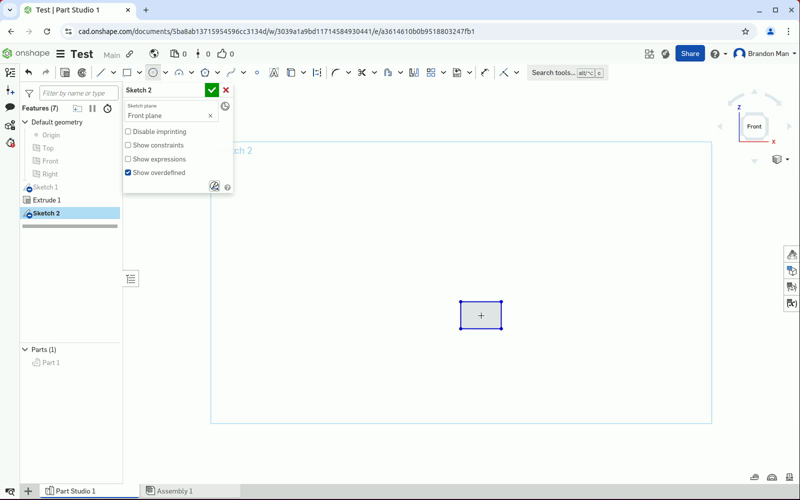
click(481, 315)
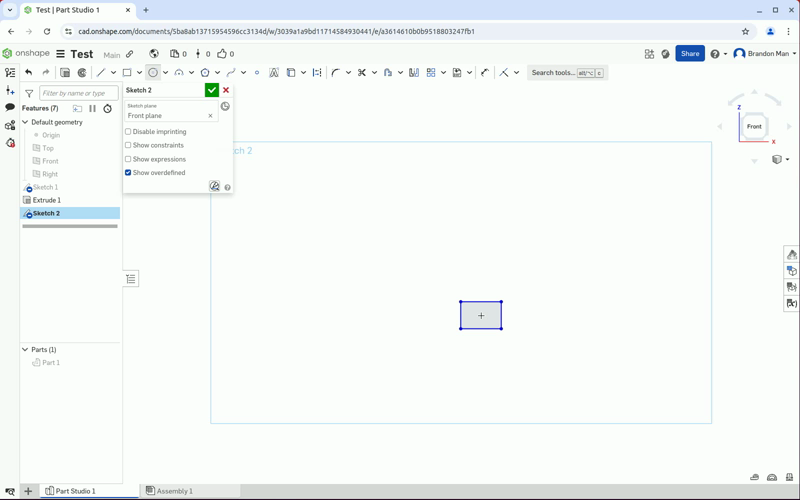
key_up(shift)
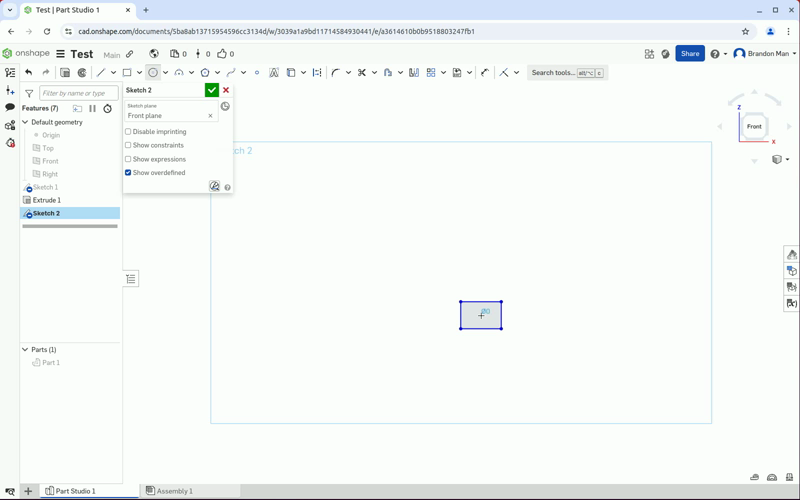
mouse_move(488, 315)
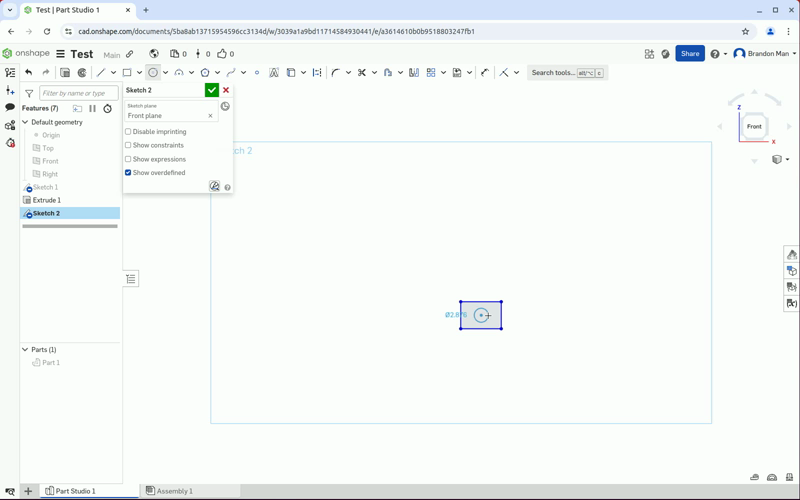
click(488, 315)
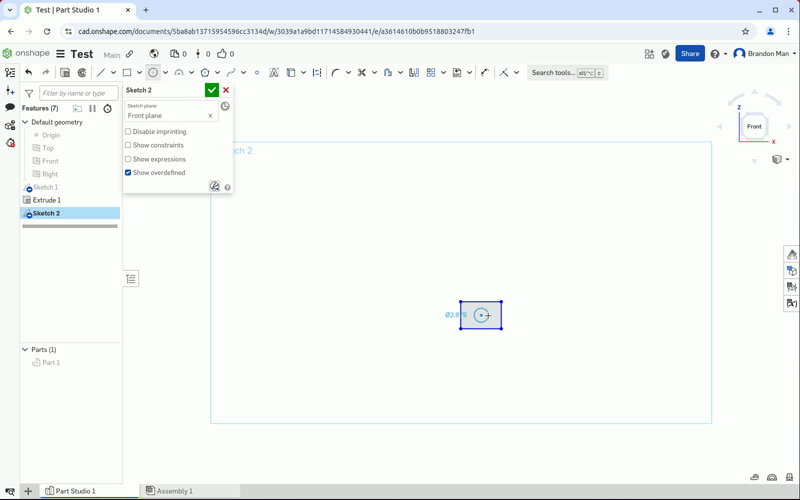
key(esc)
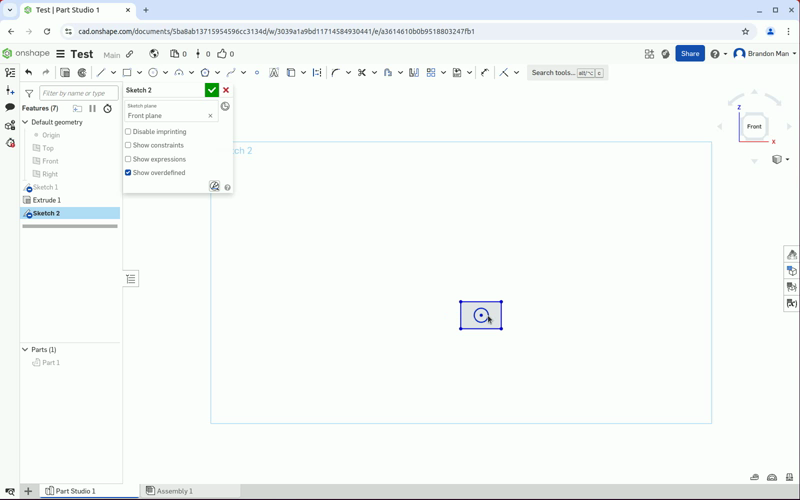
mouse_move(489, 319)
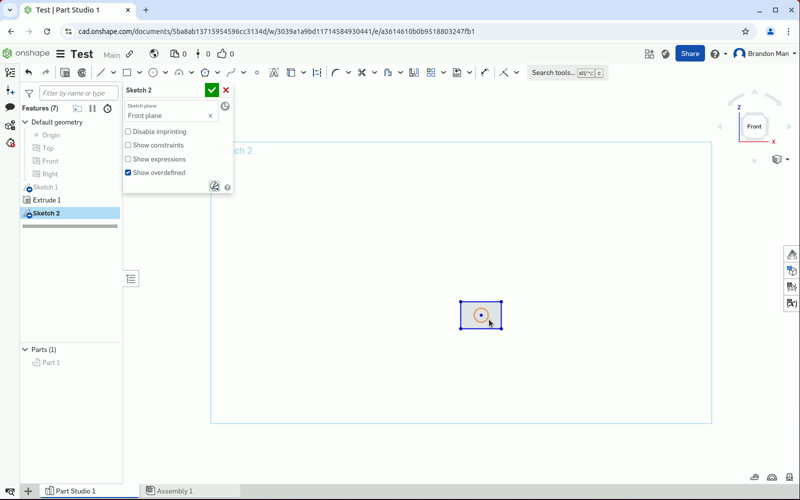
scroll(6)
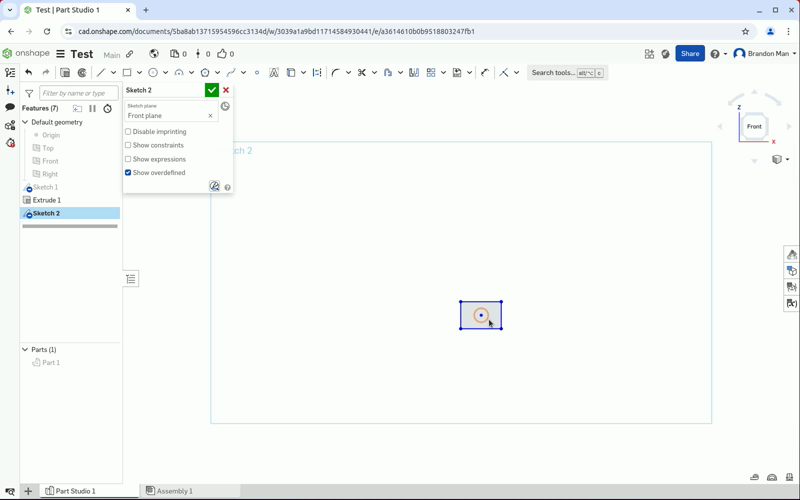
scroll(6)
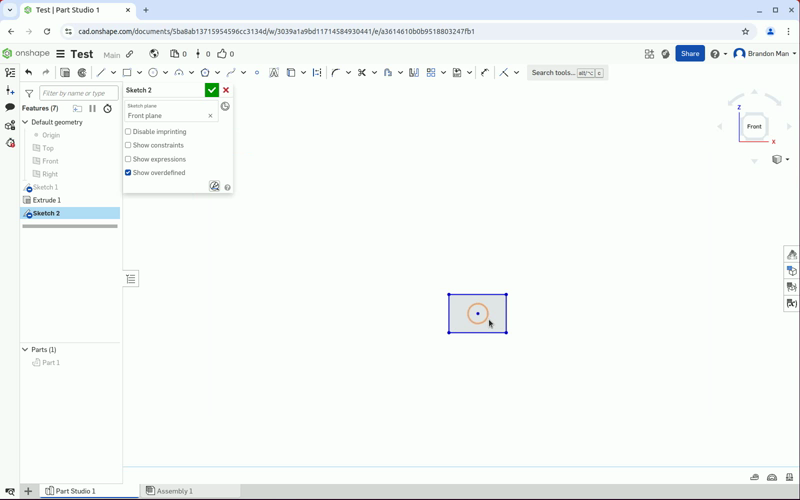
scroll(6)
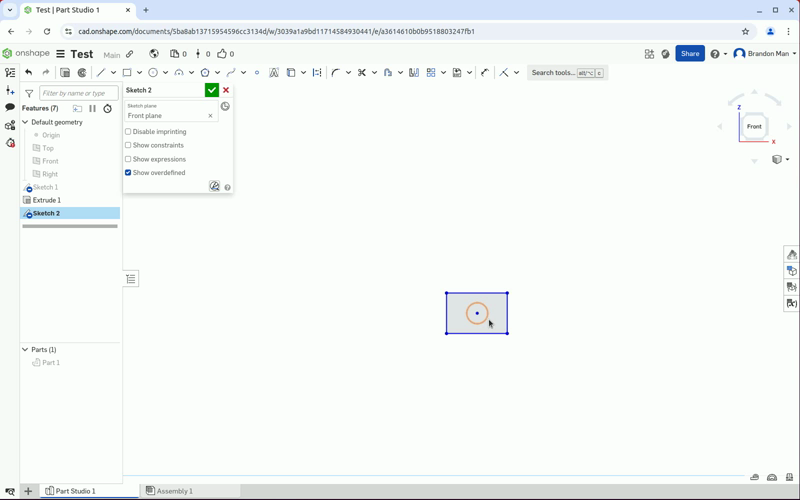
scroll(6)
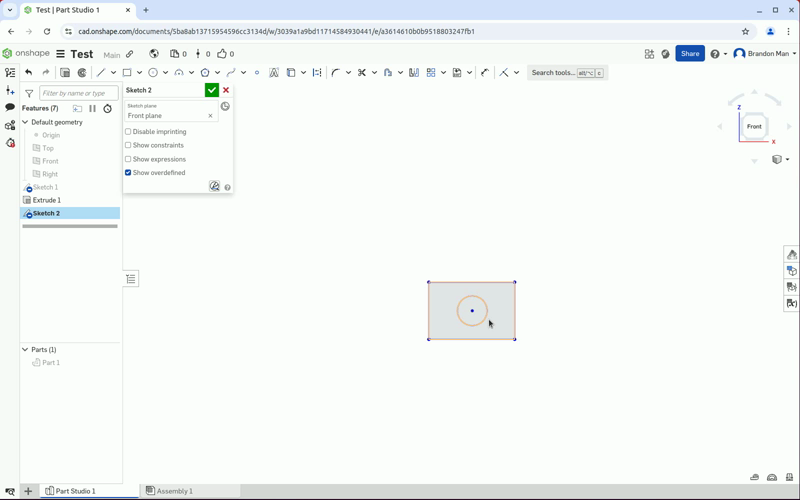
scroll(6)
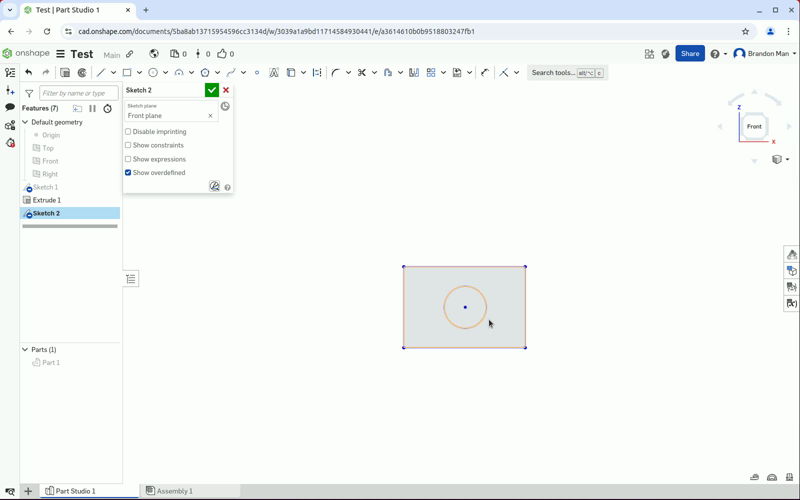
scroll(6)
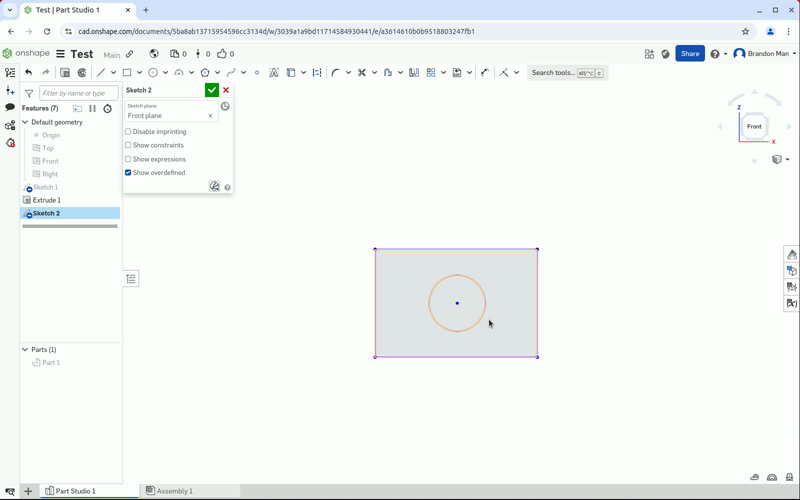
scroll(6)
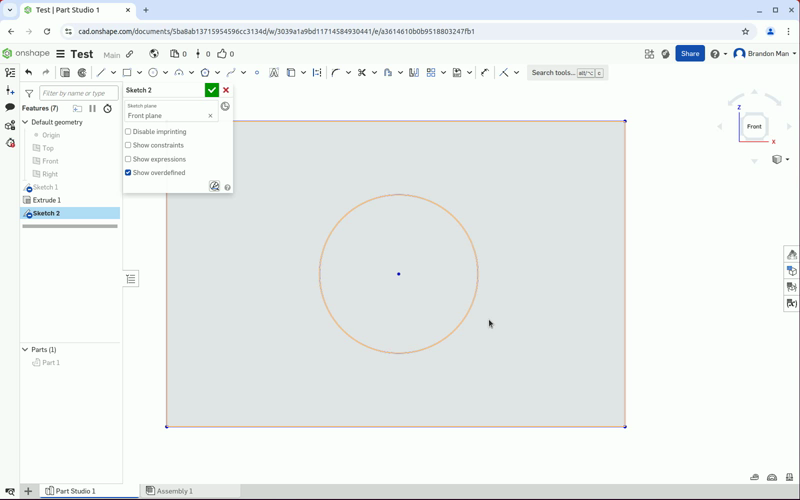
click(489, 319)
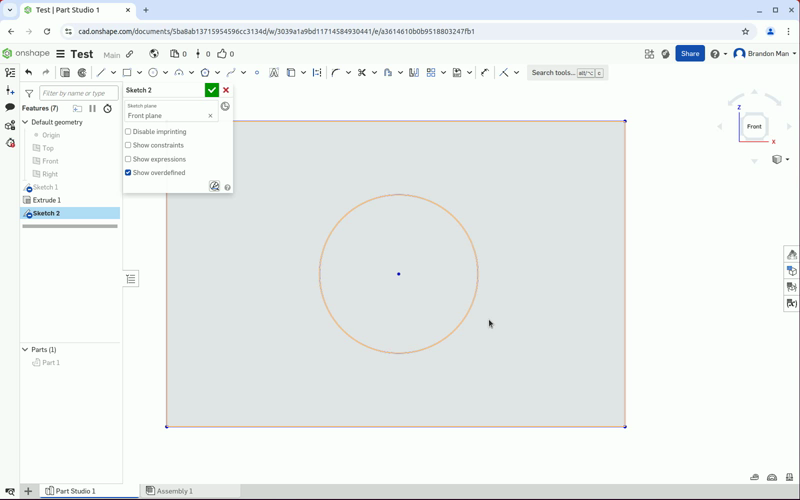
scroll(-6)
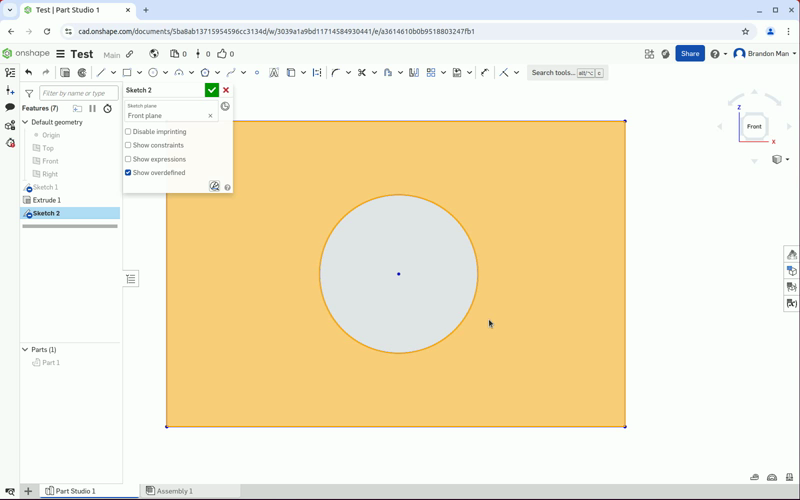
scroll(-6)
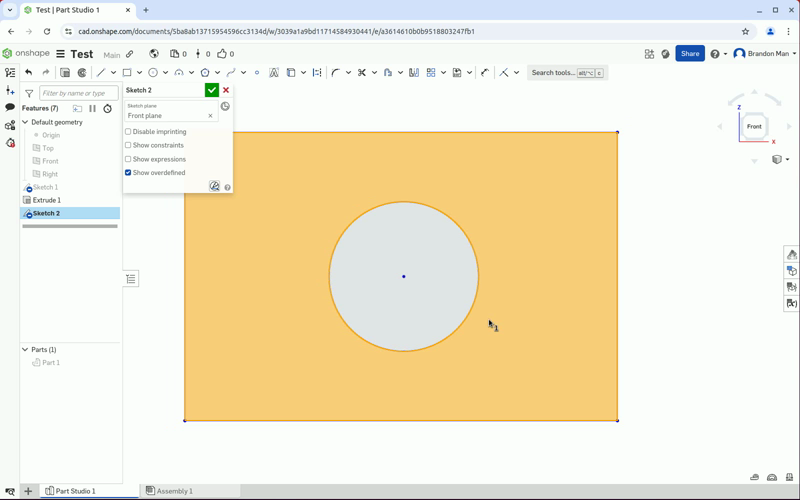
scroll(-6)
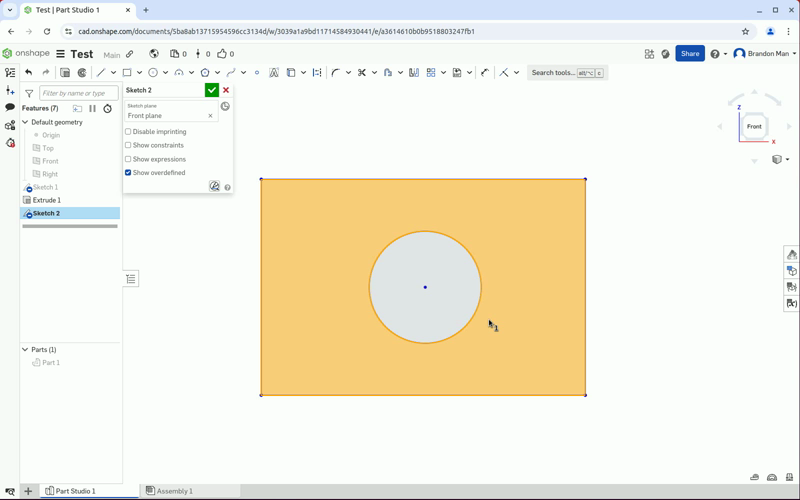
scroll(-6)
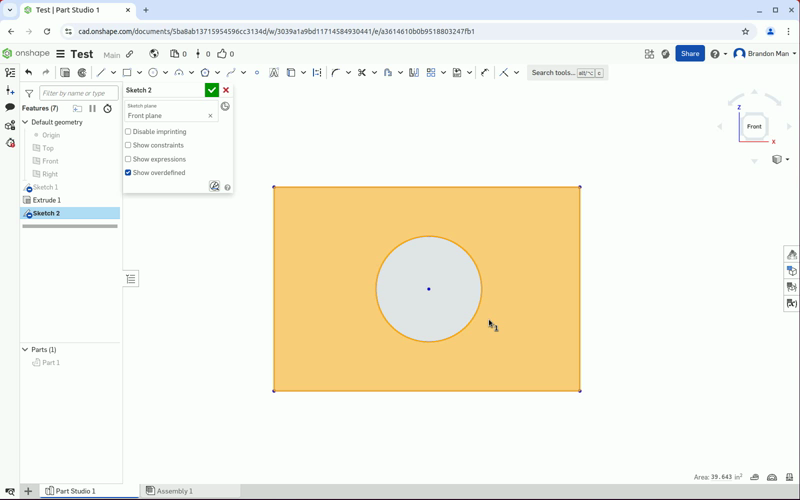
scroll(-6)
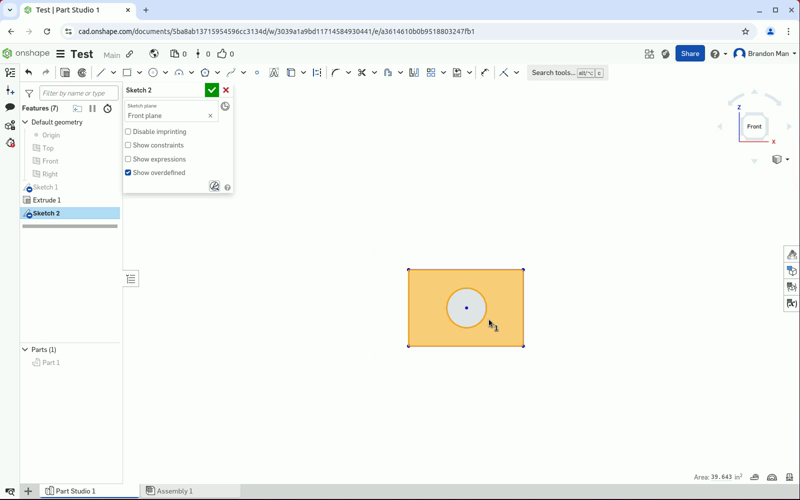
scroll(-6)
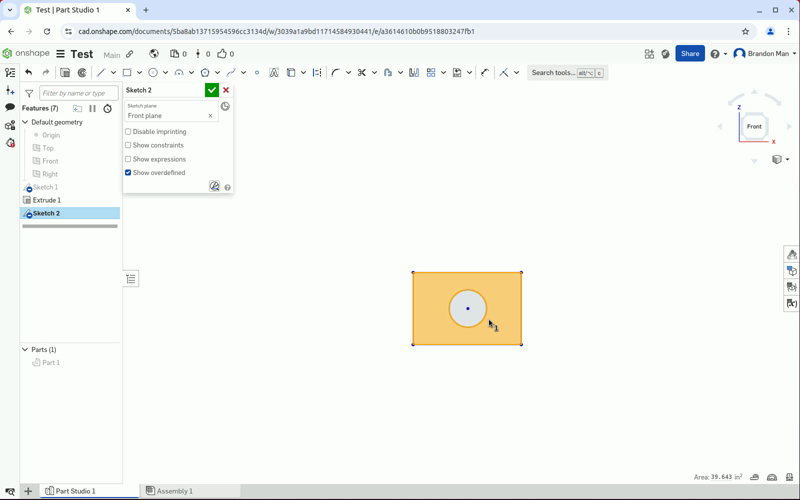
scroll(-6)
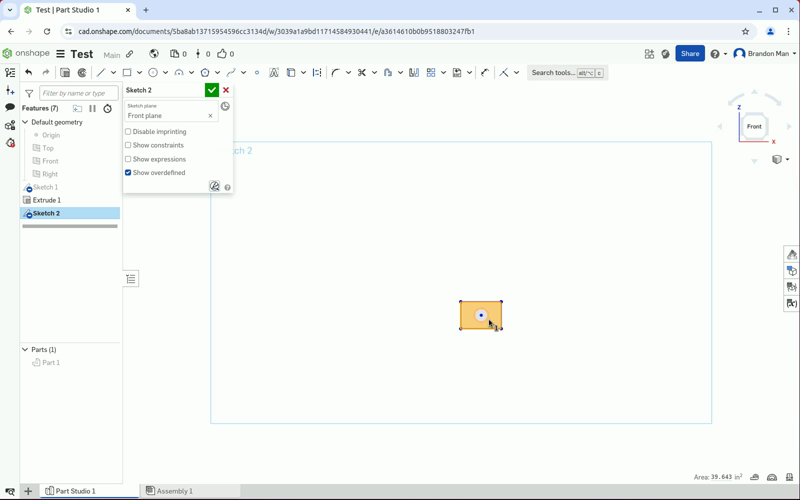
mouse_move(73, 352)
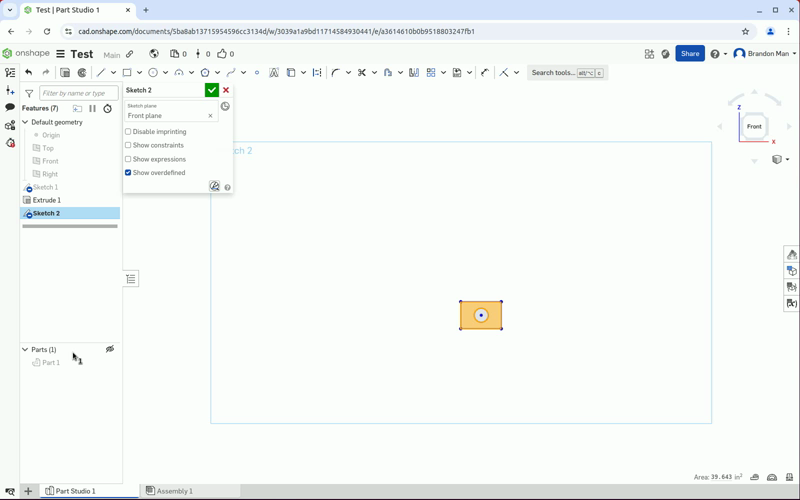
key(shift+y)
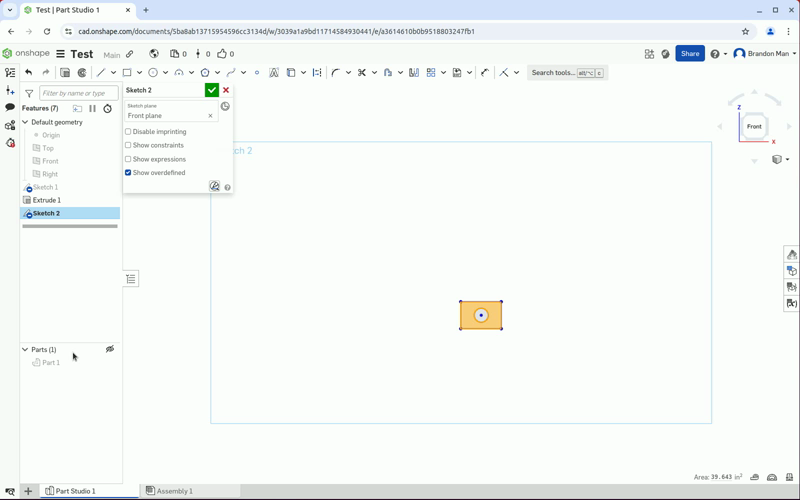
key(shift+e)
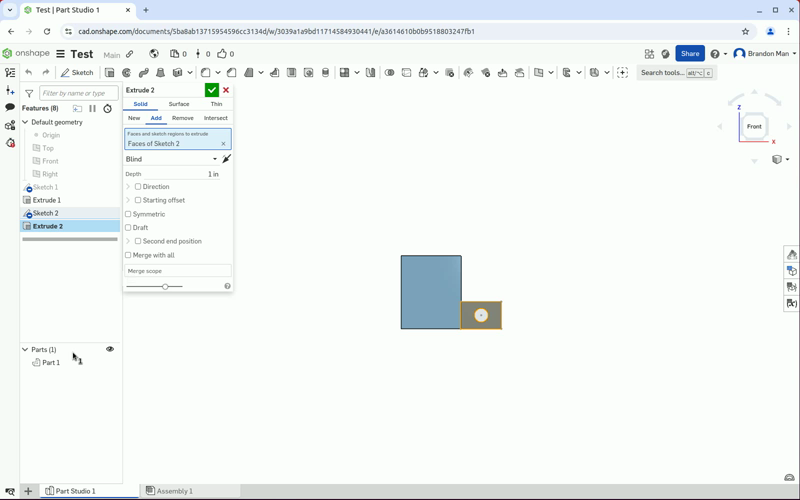
mouse_move(143, 106)
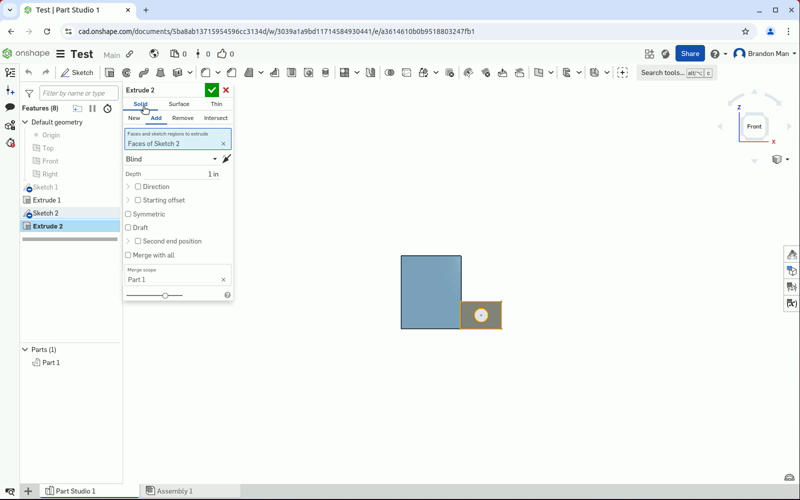
click(143, 106)
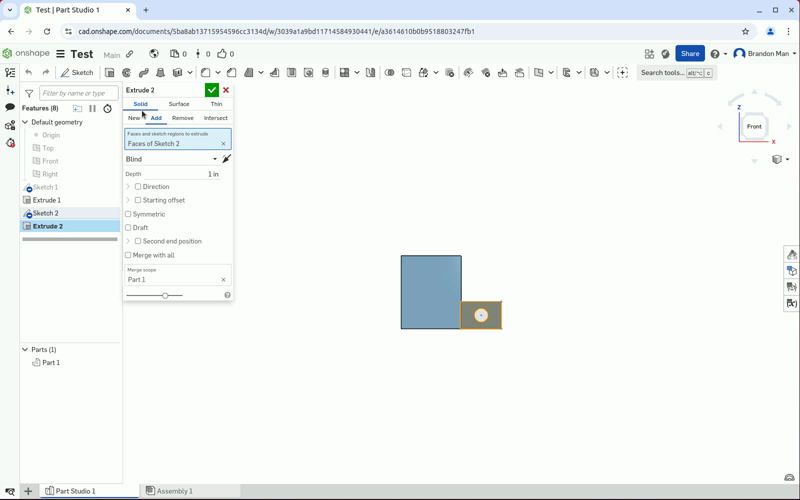
mouse_move(137, 120)
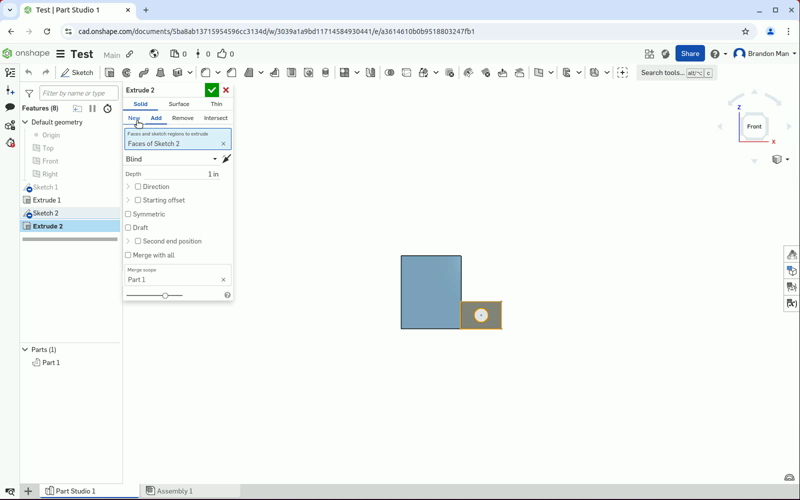
click(137, 120)
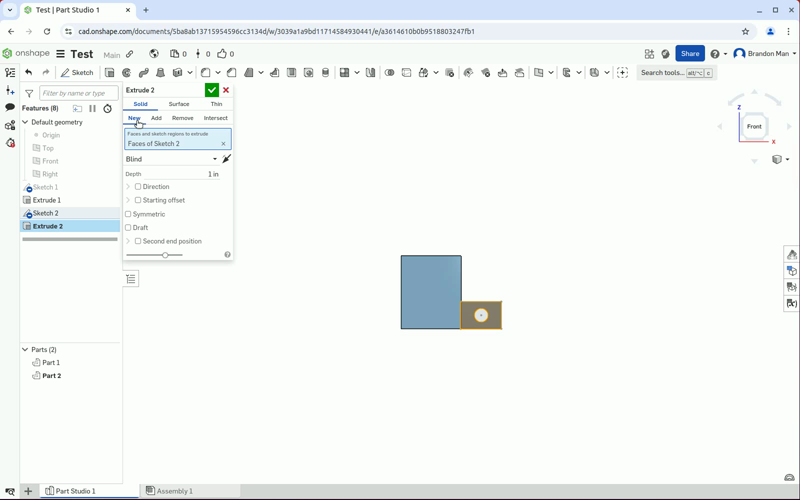
key(tab, 4)
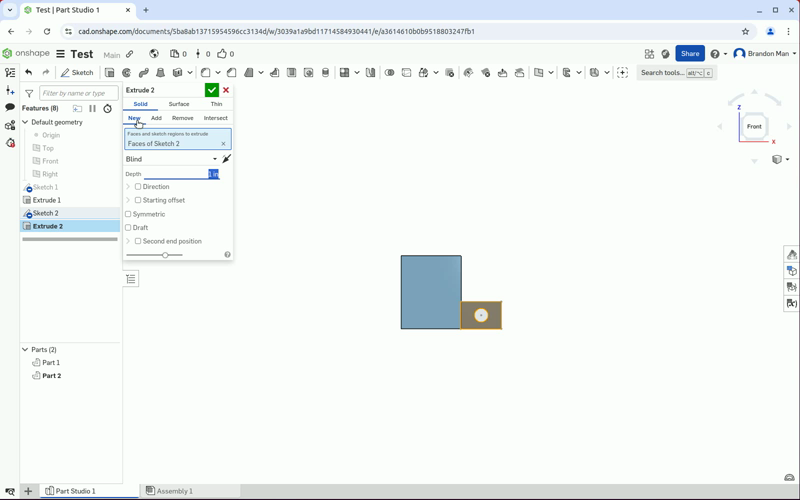
text(-19.738)
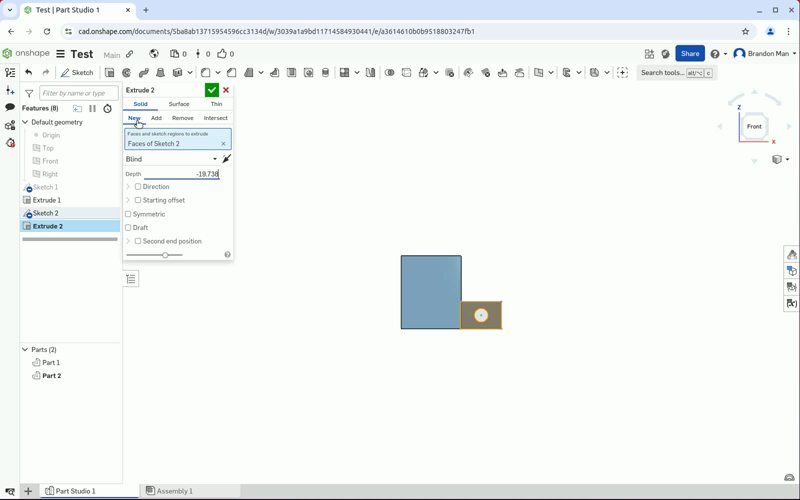
key(enter)
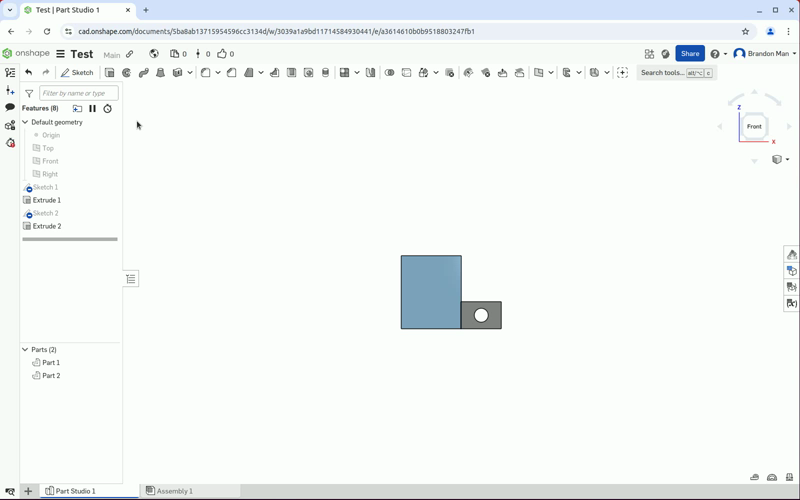
key(shift+h)
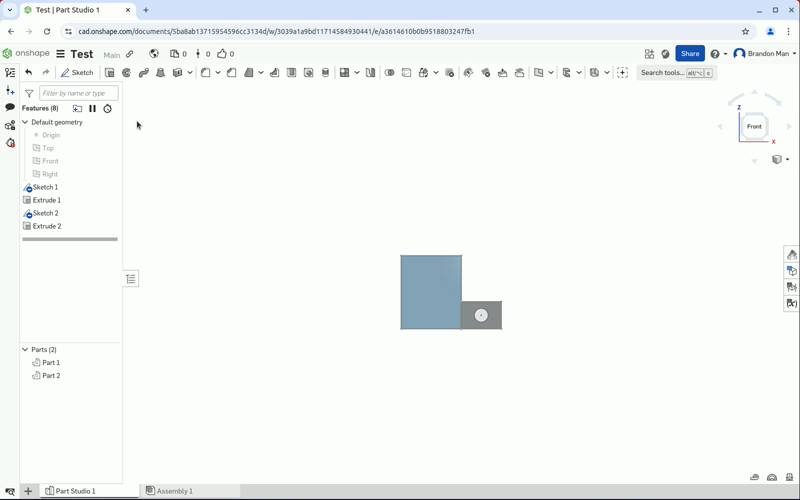
key(shift+h)
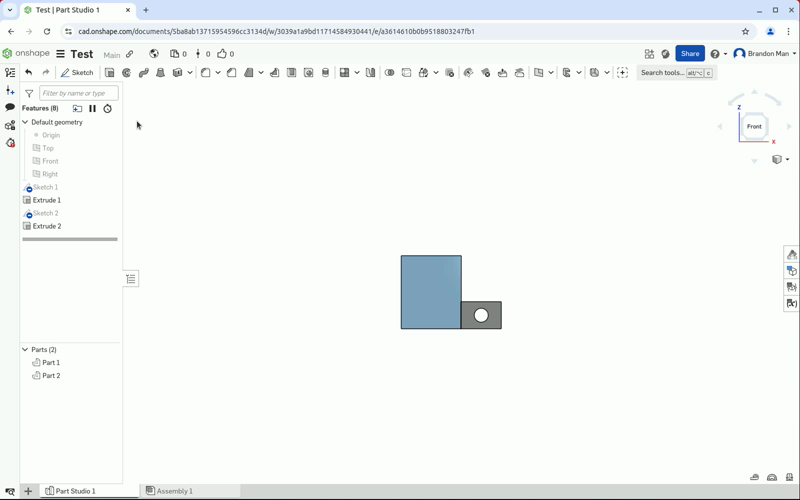
mouse_move(73, 189)
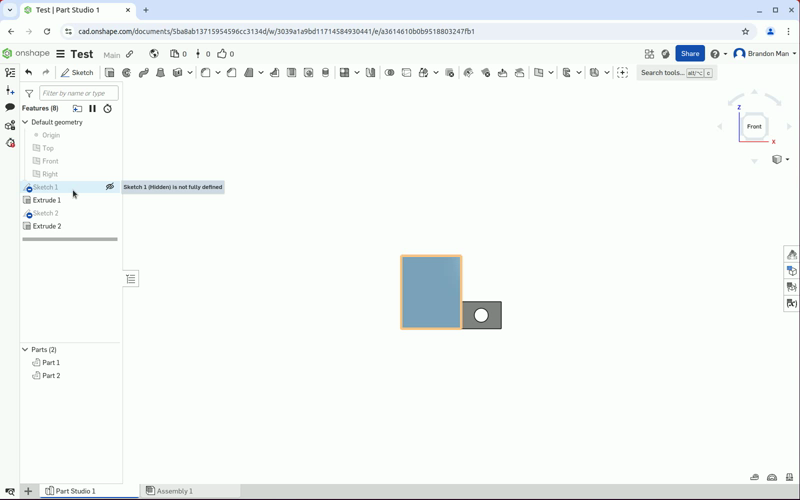
click(73, 189)
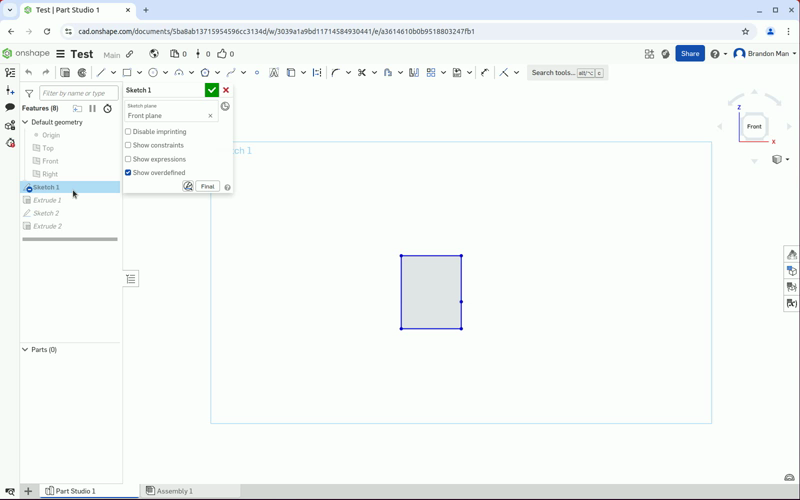
mouse_move(229, 92)
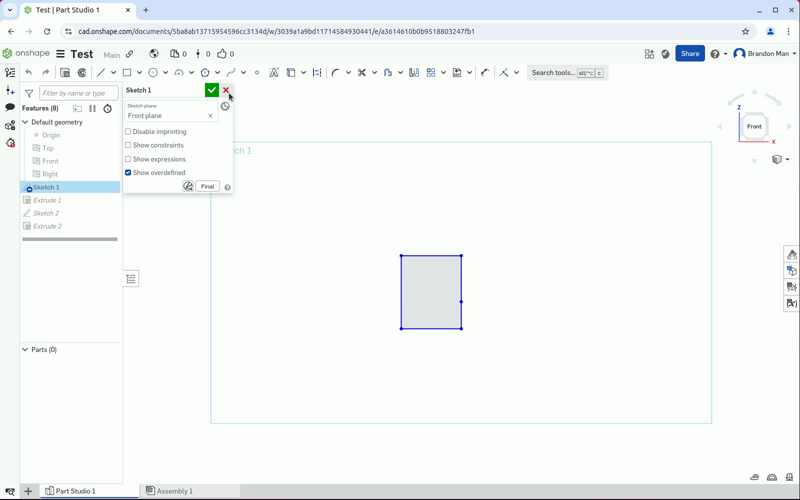
click(229, 92)
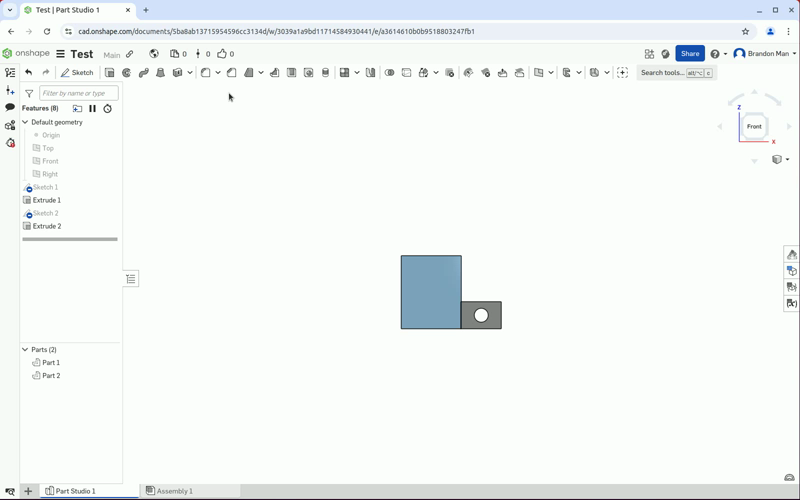
mouse_move(73, 352)
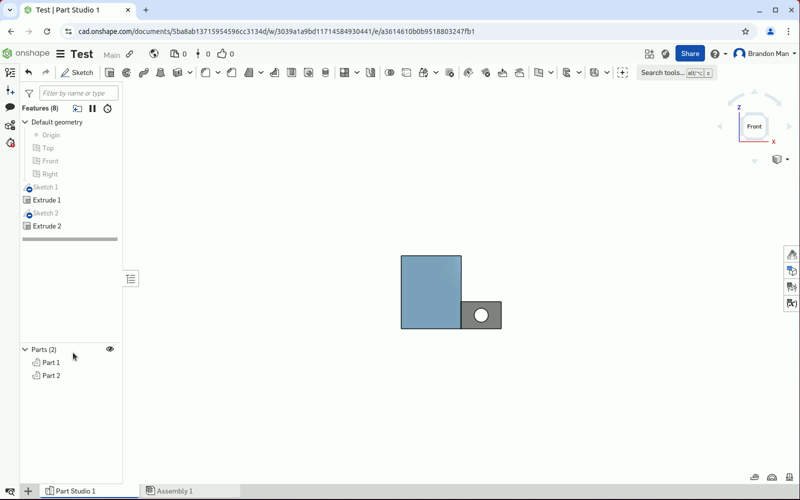
key(y)
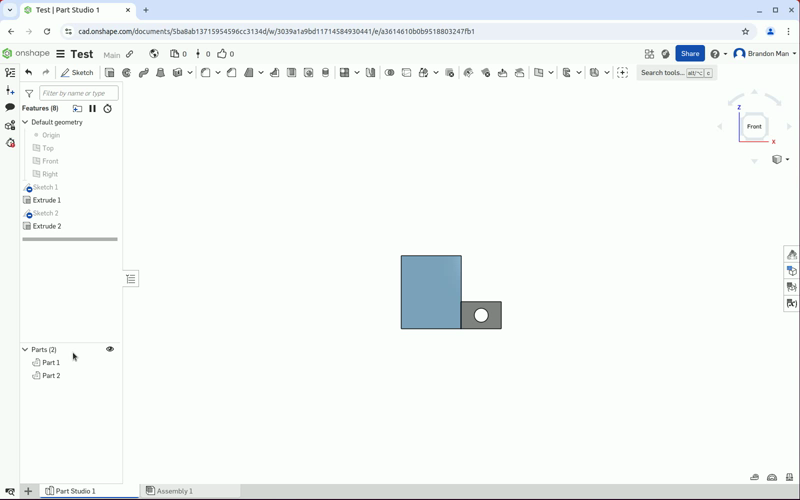
key(shift+p)
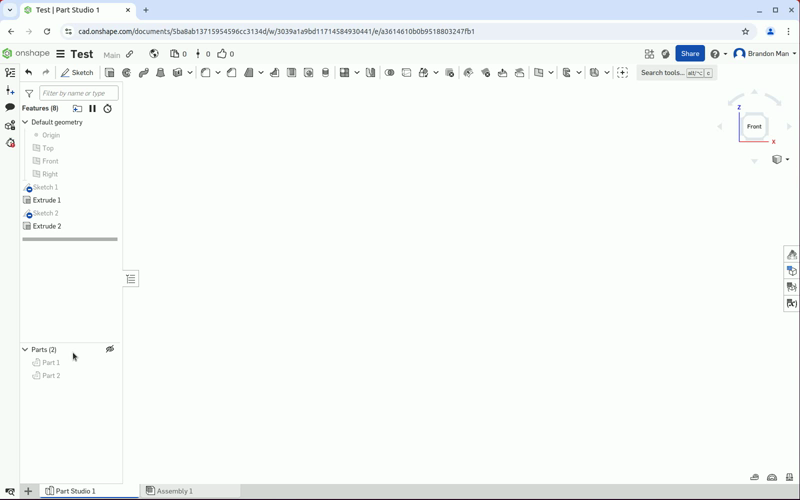
key(space)
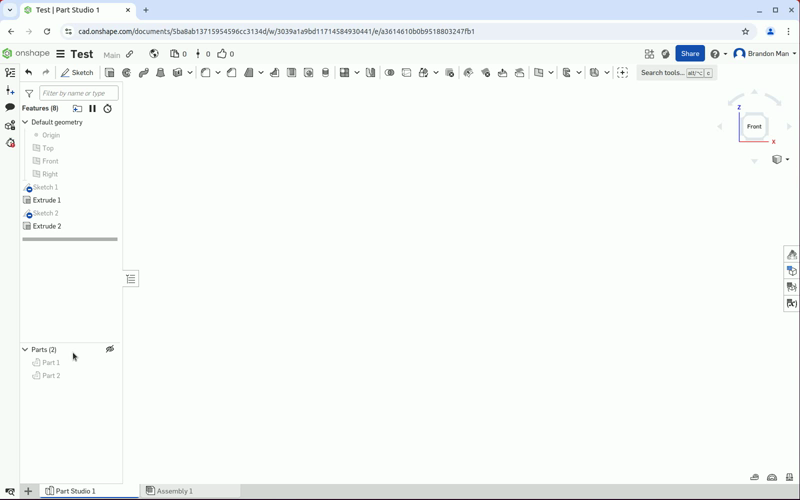
key_down(shift)
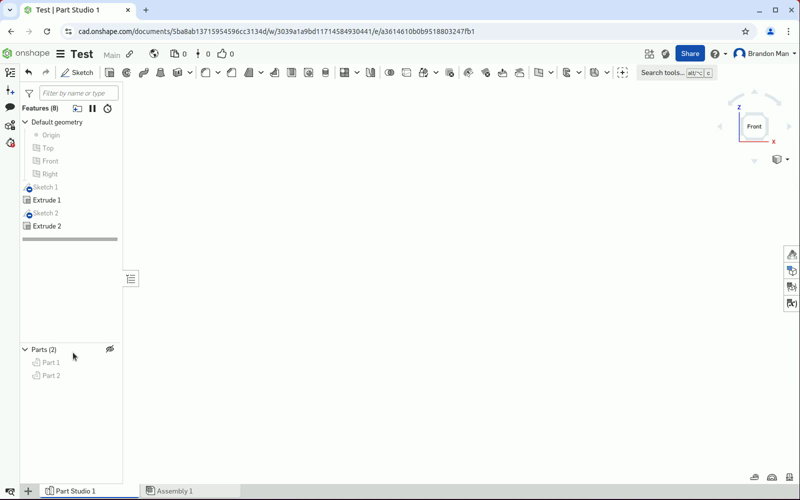
key(down)
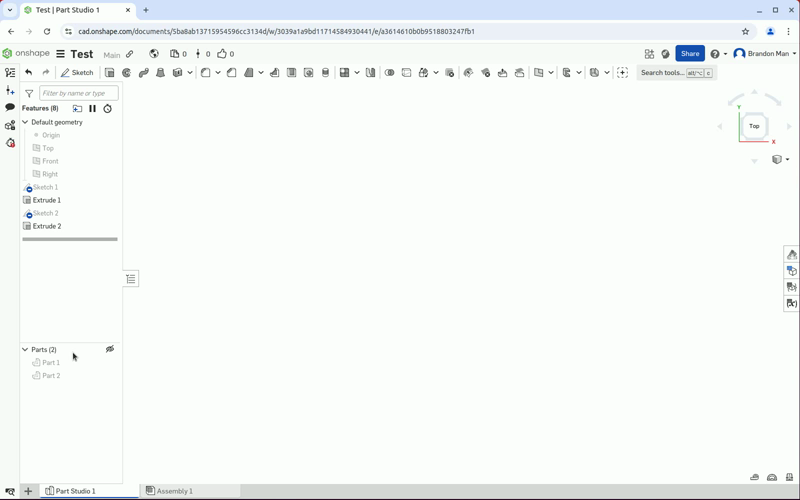
key_up(shift)
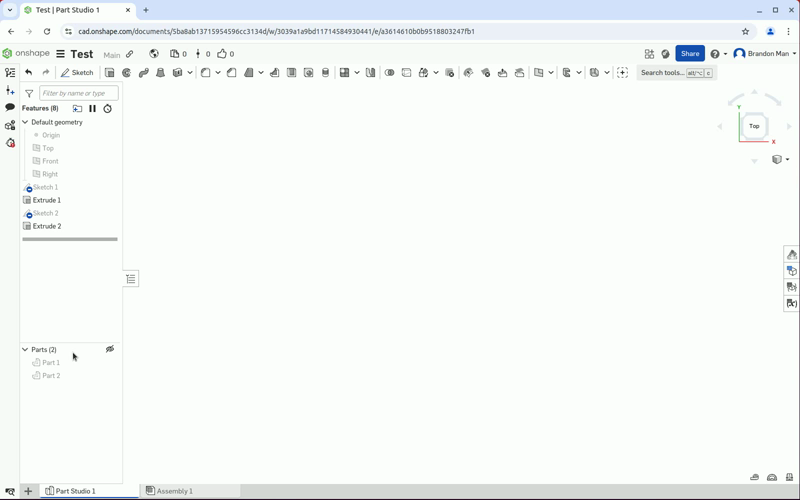
mouse_move(73, 352)
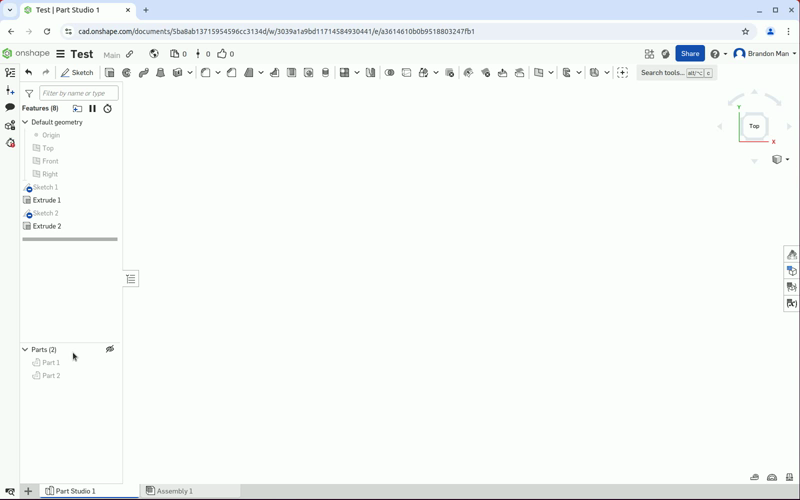
key(shift+y)
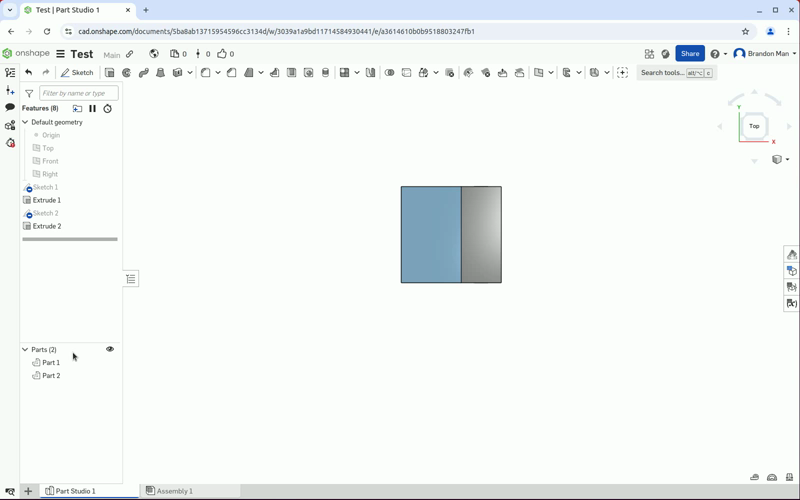
mouse_move(541, 75)
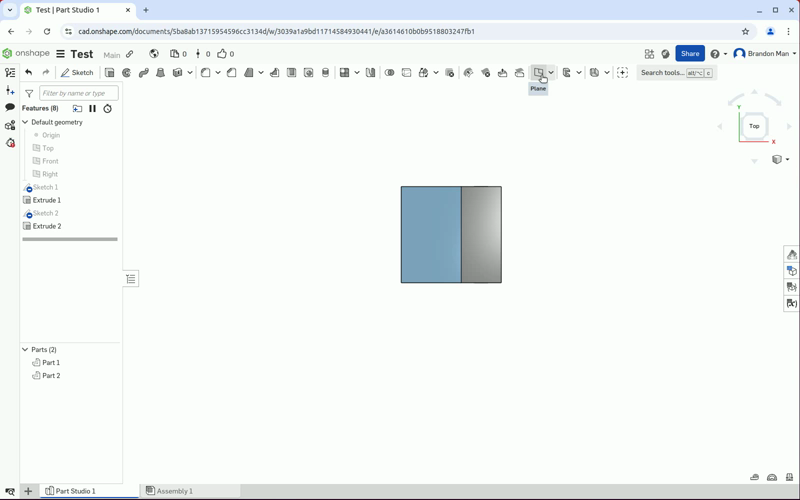
click(541, 75)
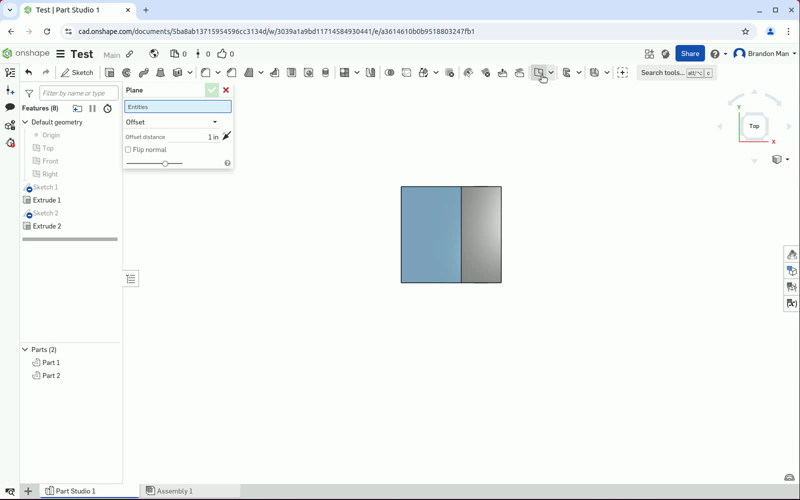
mouse_move(73, 150)
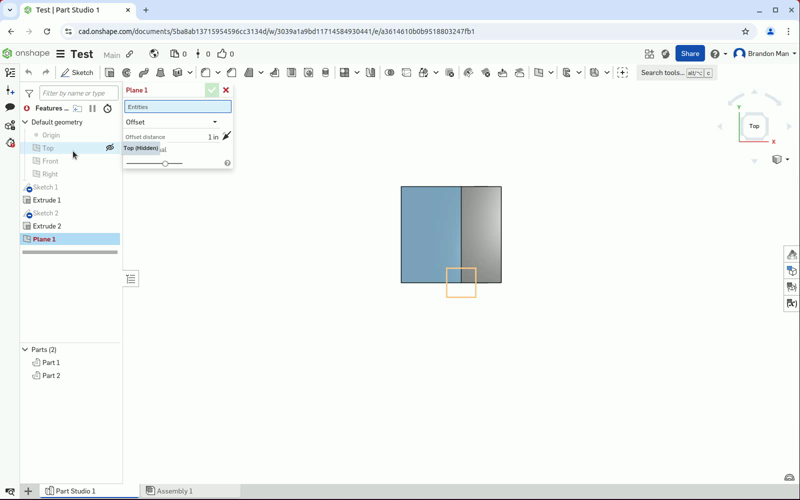
click(73, 150)
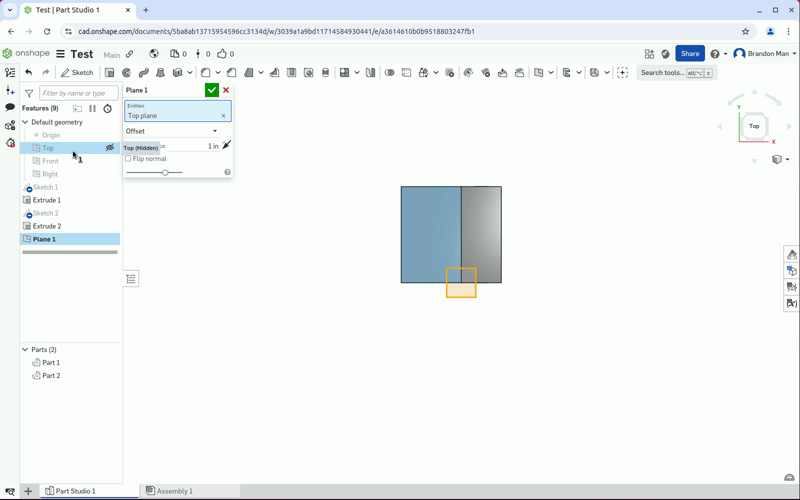
key(tab, 2)
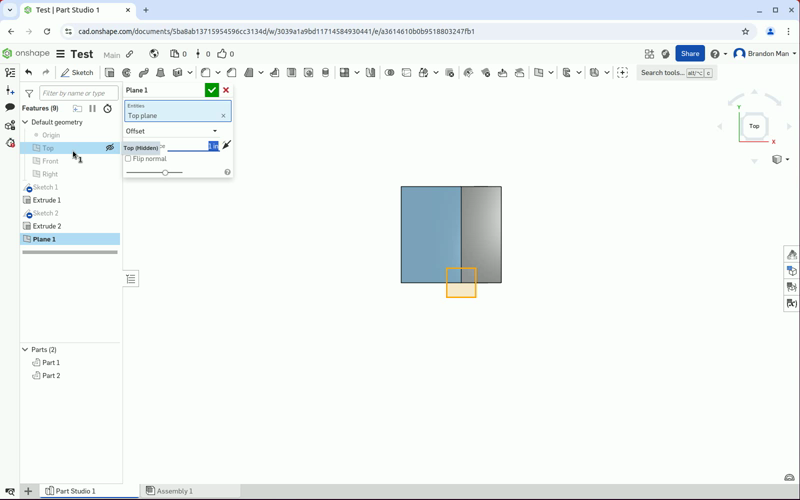
text(5.546)
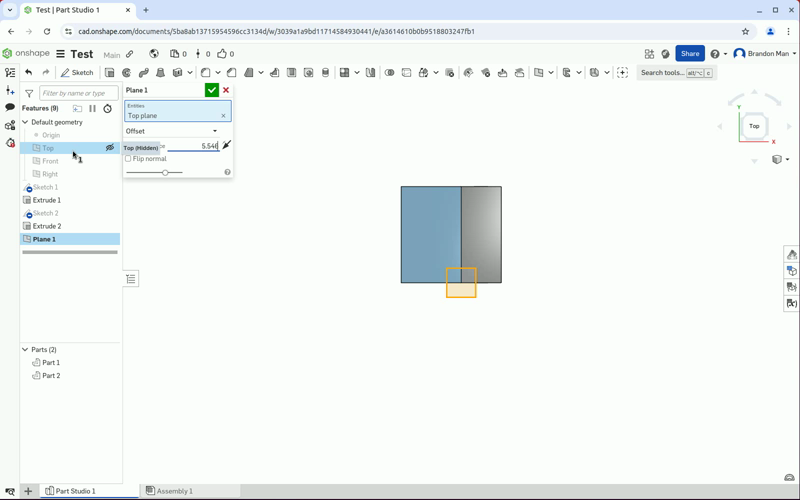
key(enter, 2)
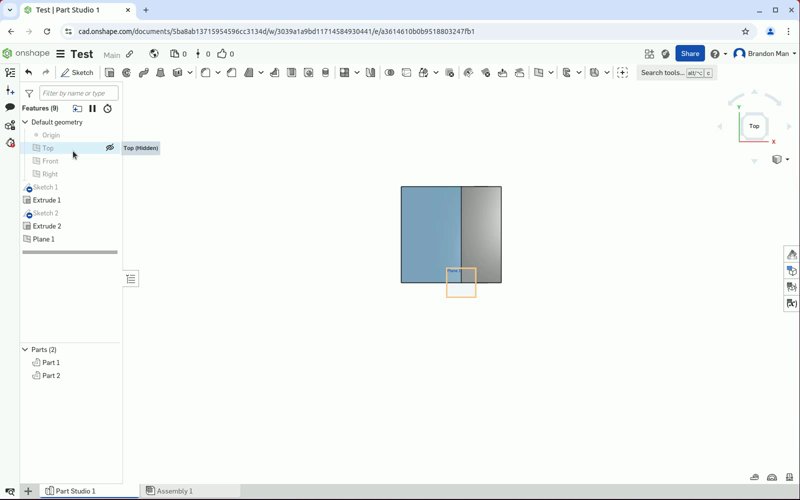
key(shift+s)
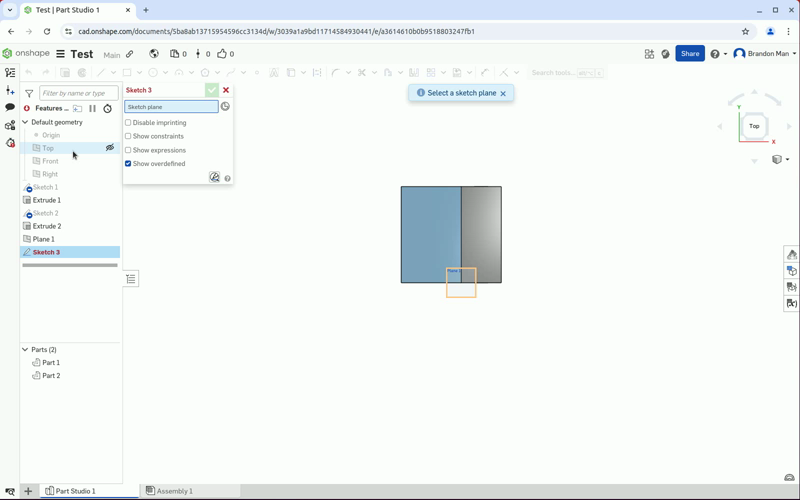
mouse_move(73, 241)
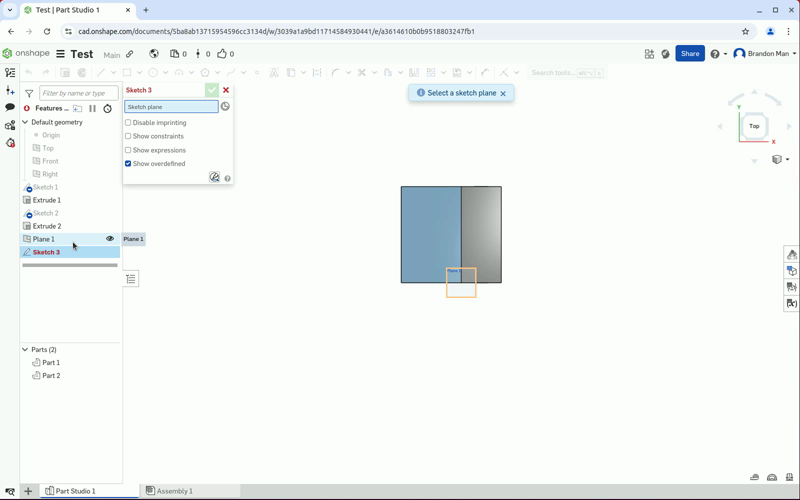
click(73, 241)
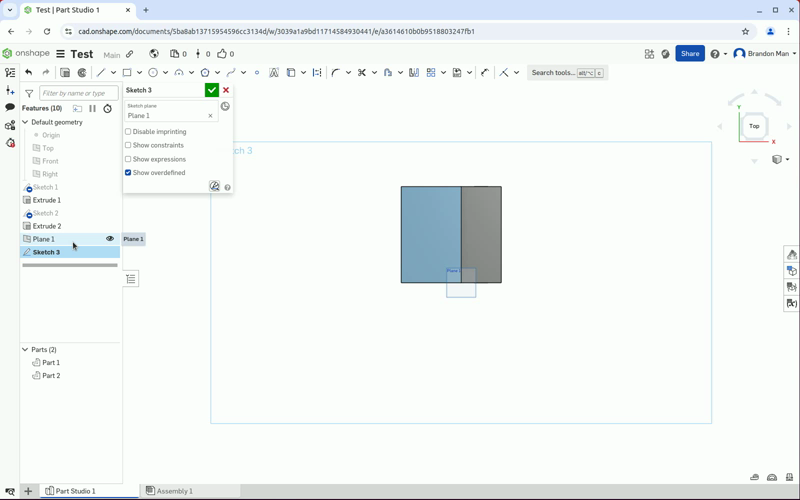
mouse_move(73, 352)
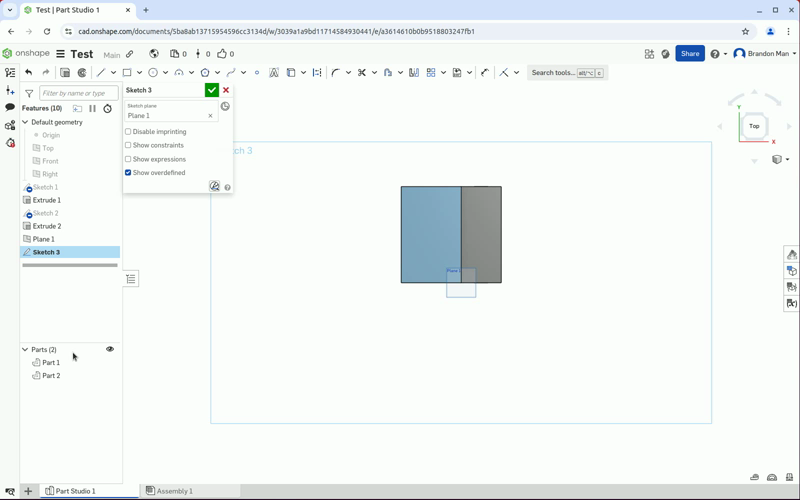
key(y)
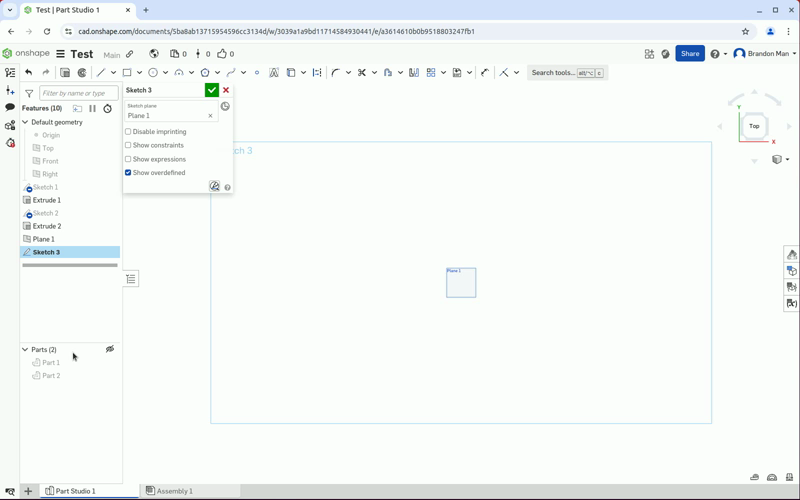
key(c)
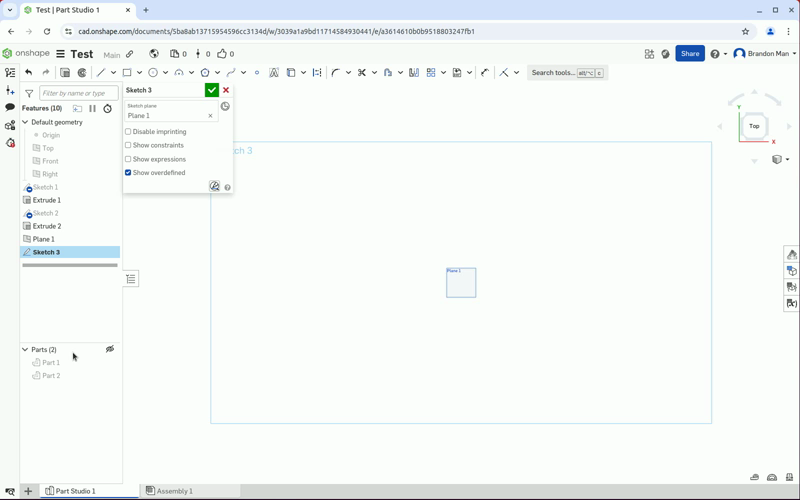
key_down(shift)
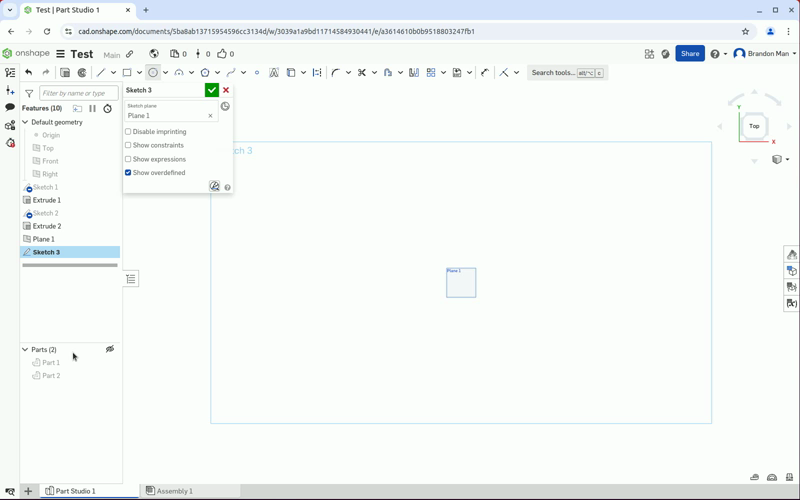
mouse_move(431, 237)
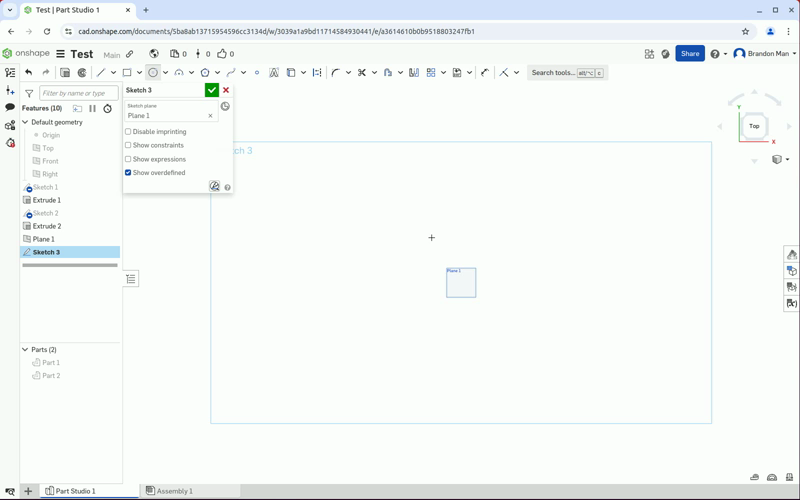
click(431, 237)
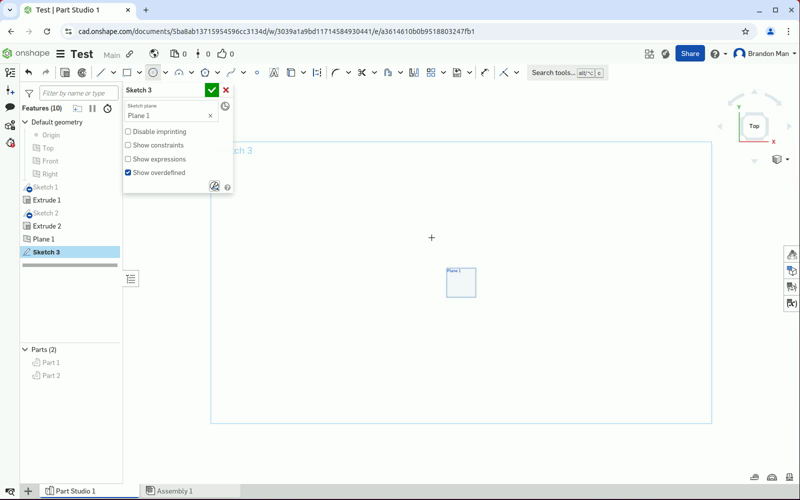
key_up(shift)
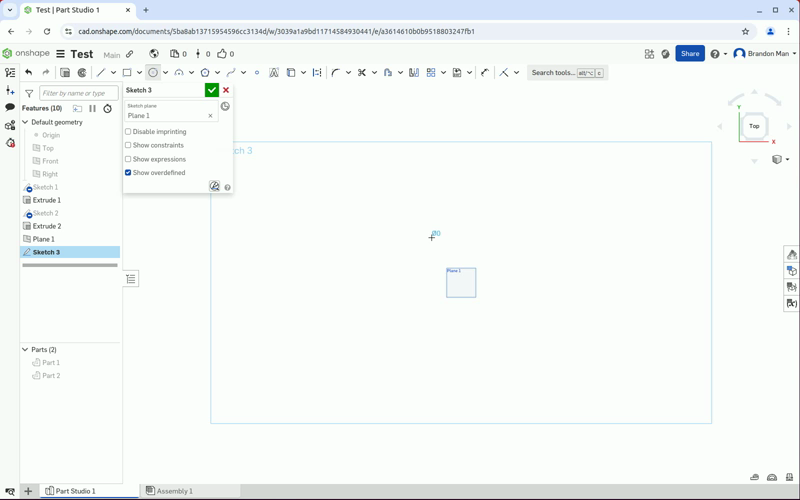
mouse_move(459, 237)
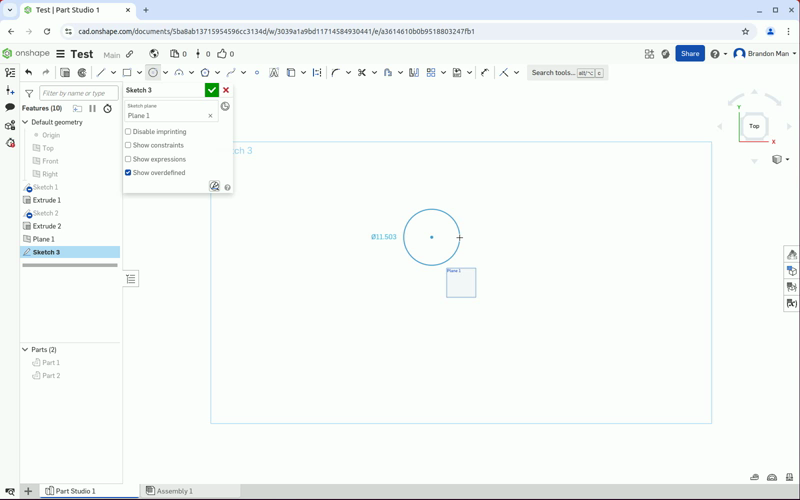
click(459, 237)
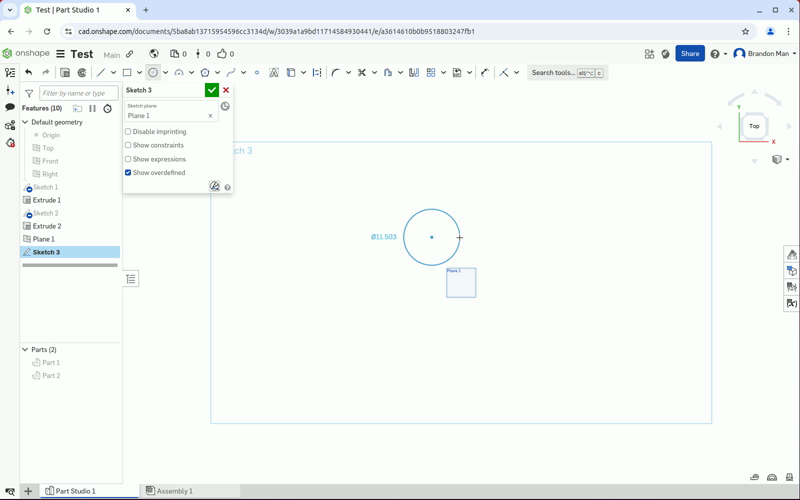
key(esc)
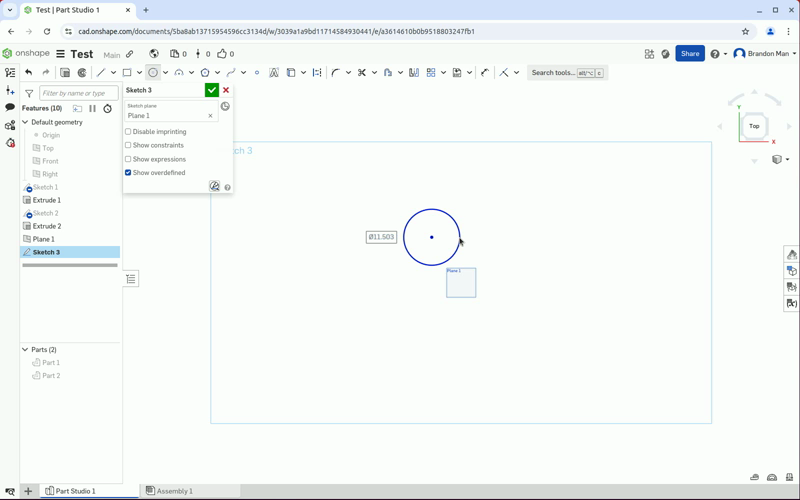
key(c)
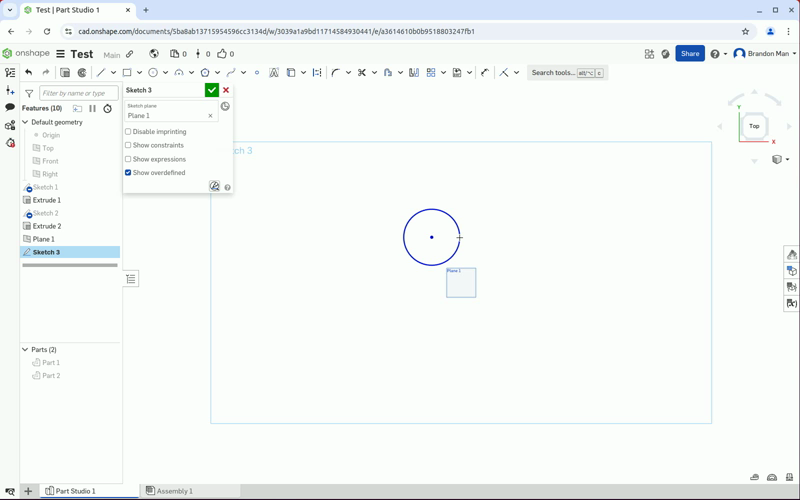
key_down(shift)
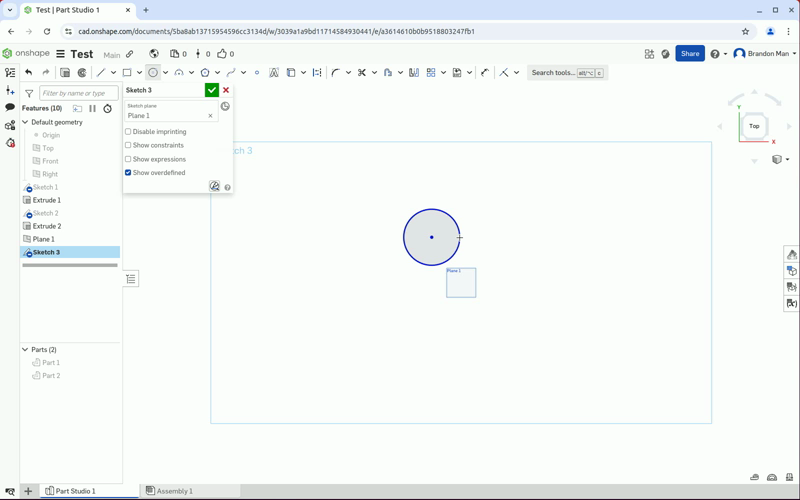
mouse_move(431, 237)
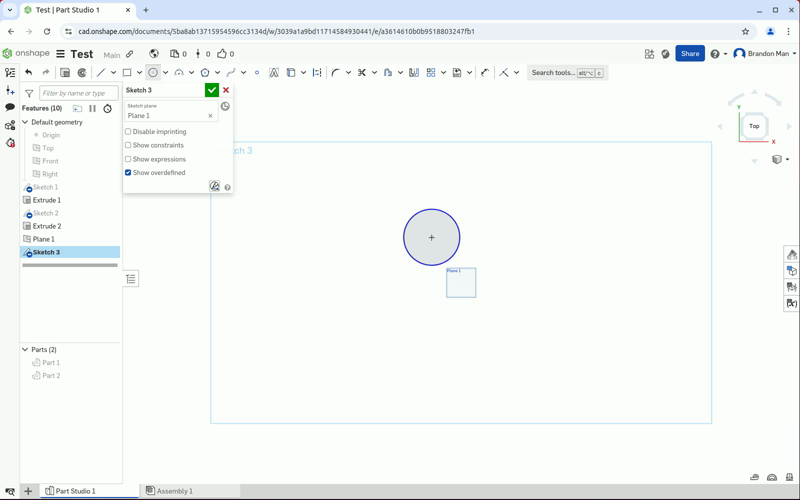
click(431, 237)
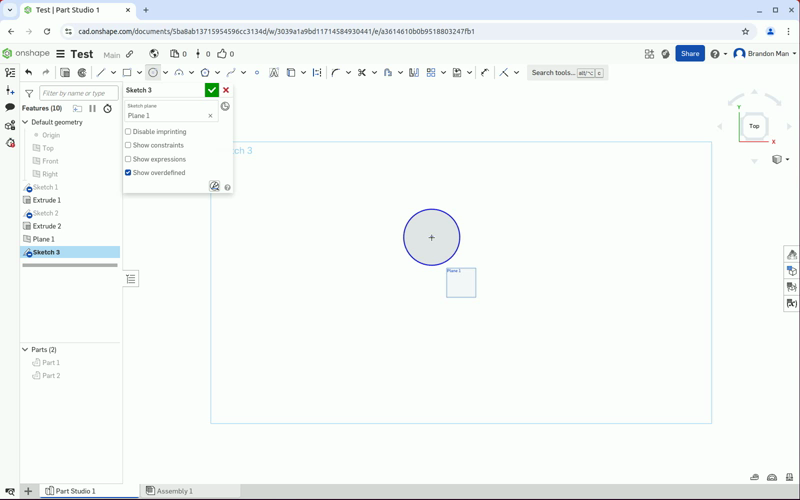
key_up(shift)
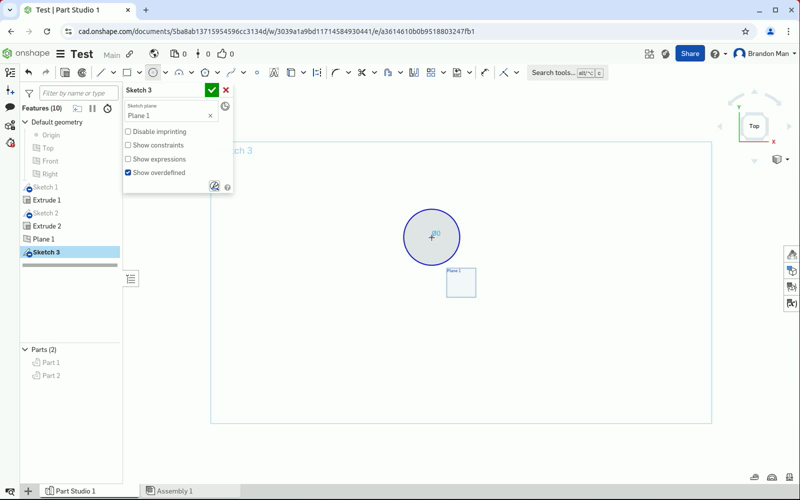
mouse_move(450, 237)
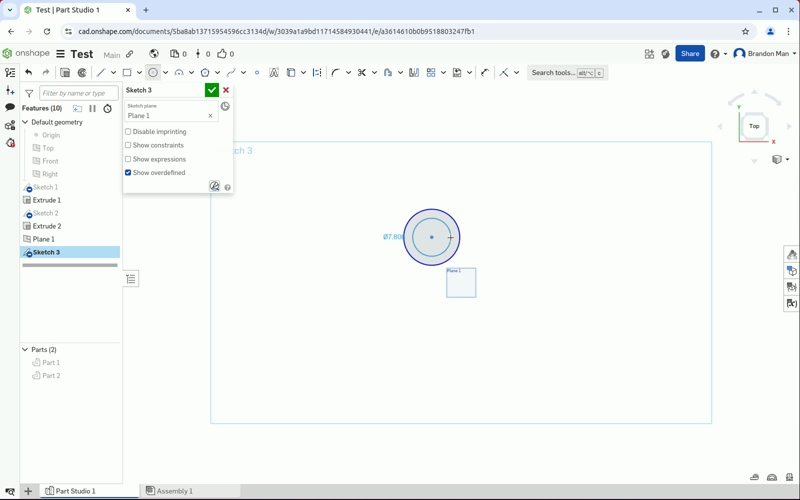
click(450, 237)
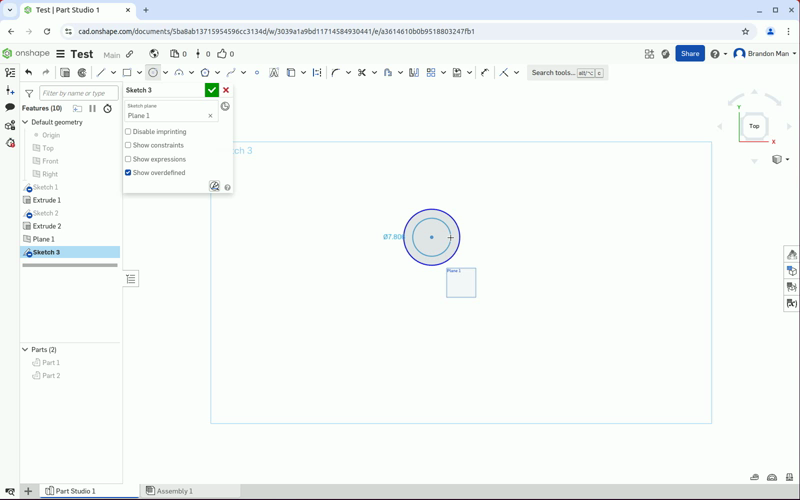
key(esc)
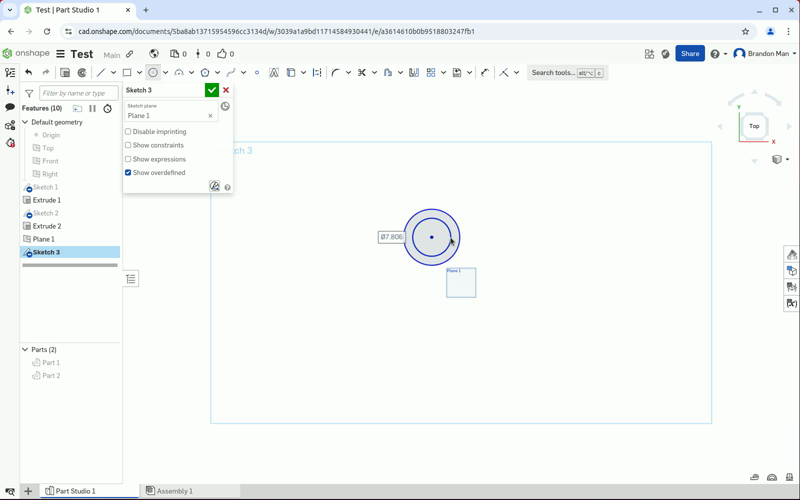
mouse_move(447, 252)
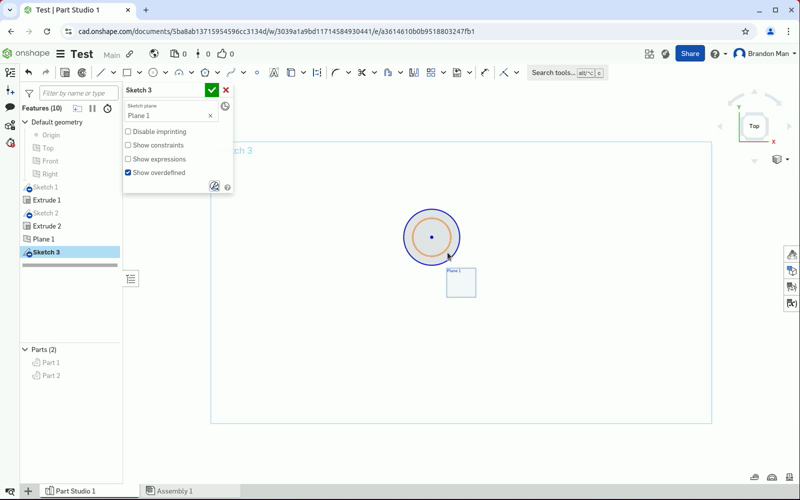
scroll(6)
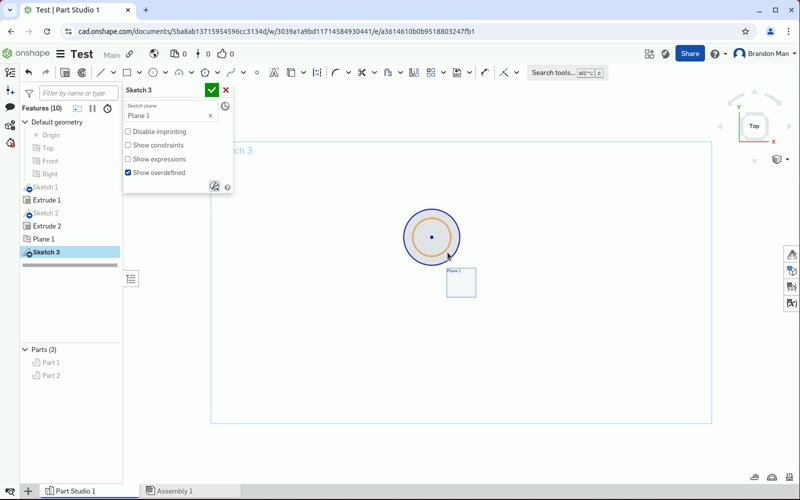
scroll(6)
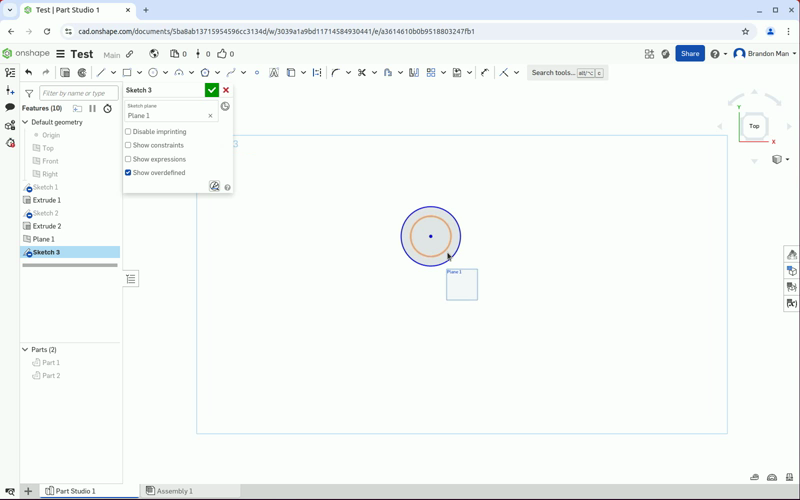
scroll(6)
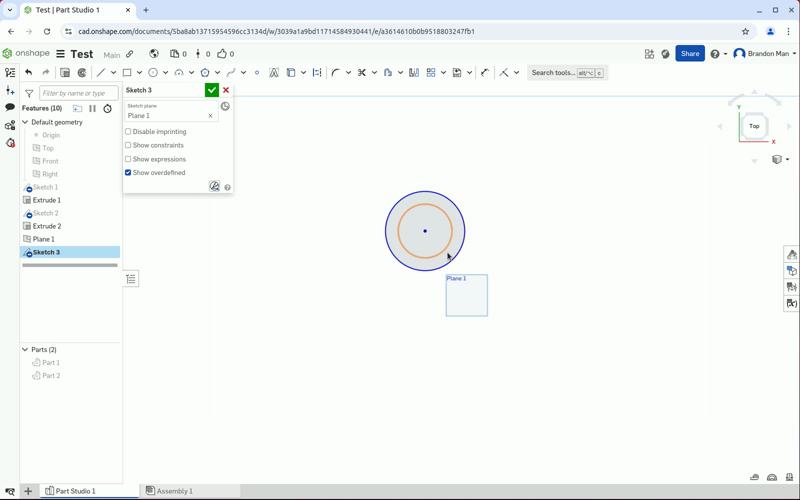
scroll(6)
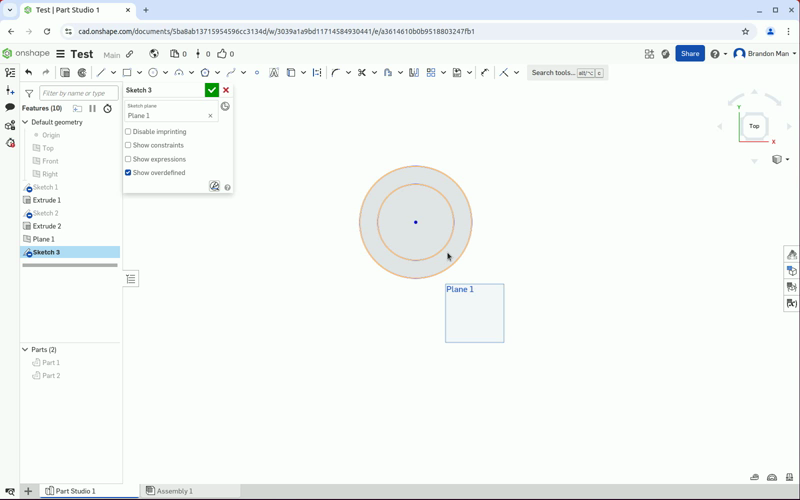
scroll(6)
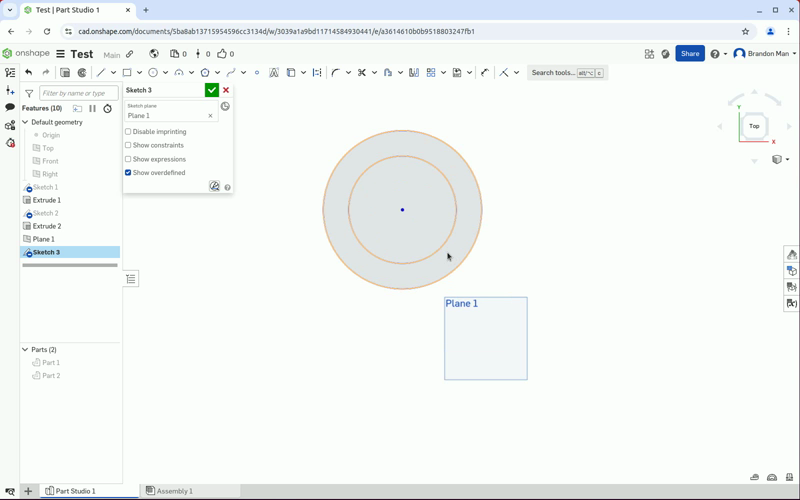
scroll(6)
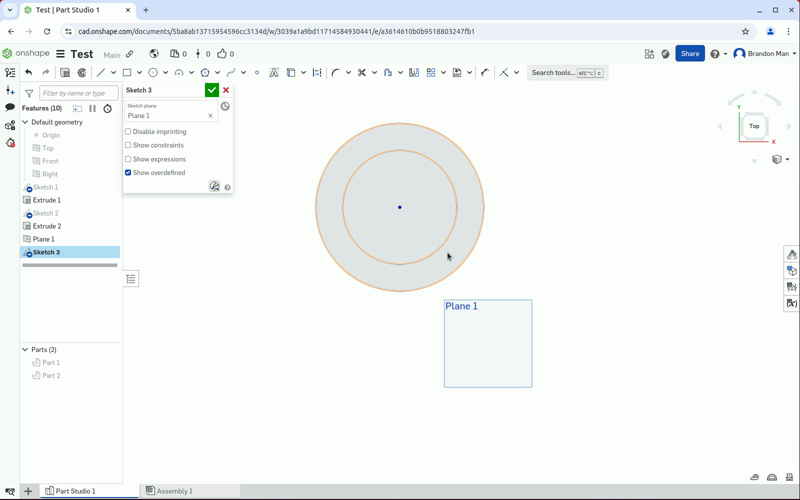
scroll(6)
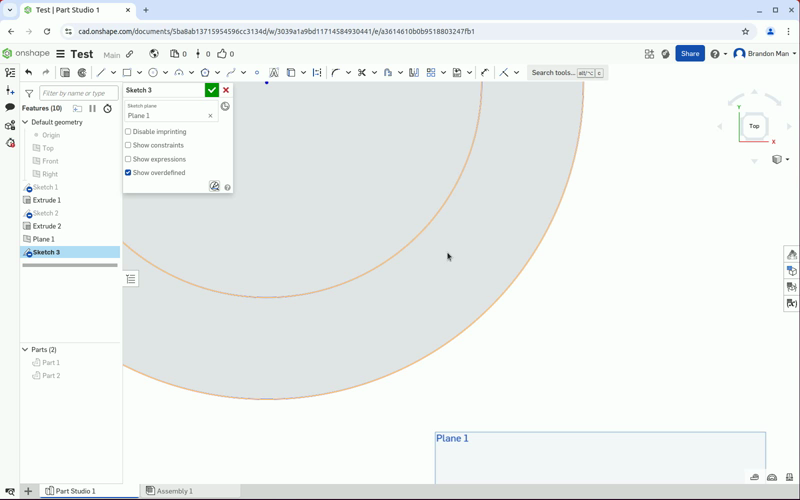
click(447, 252)
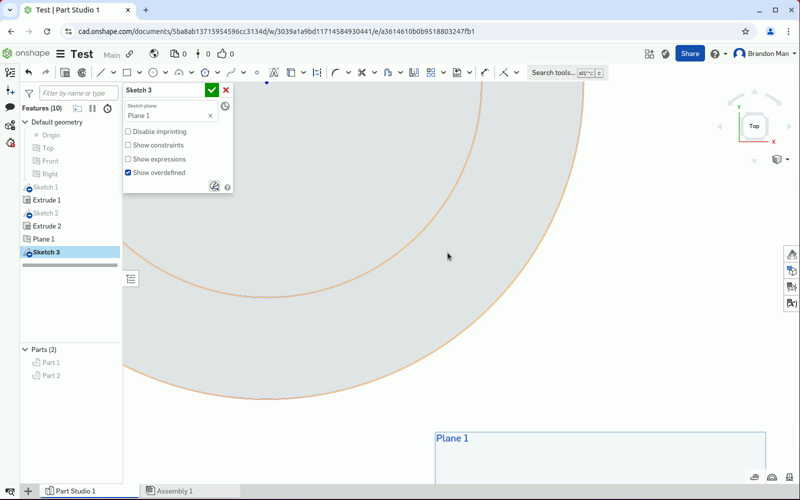
scroll(-6)
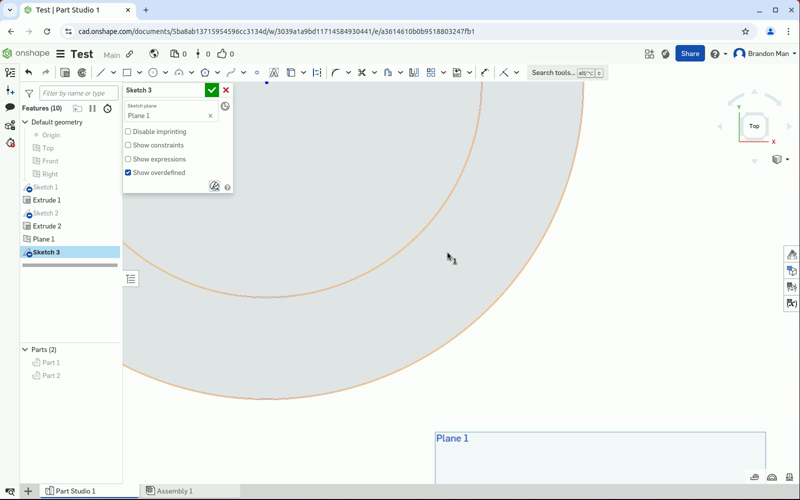
scroll(-6)
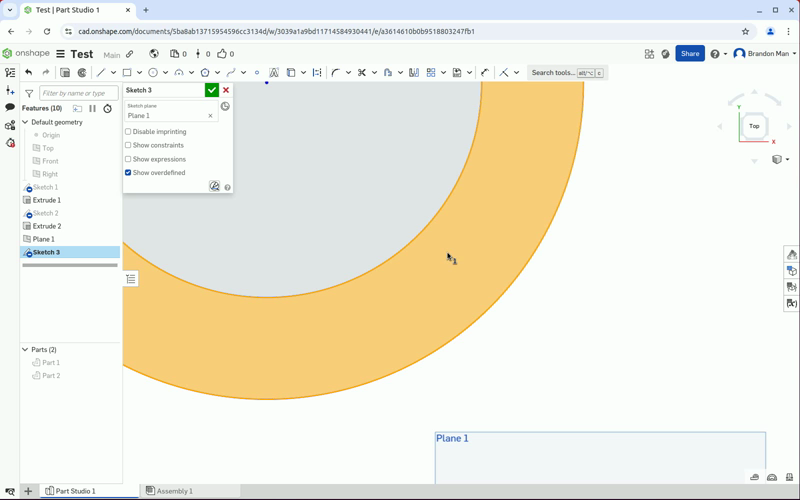
scroll(-6)
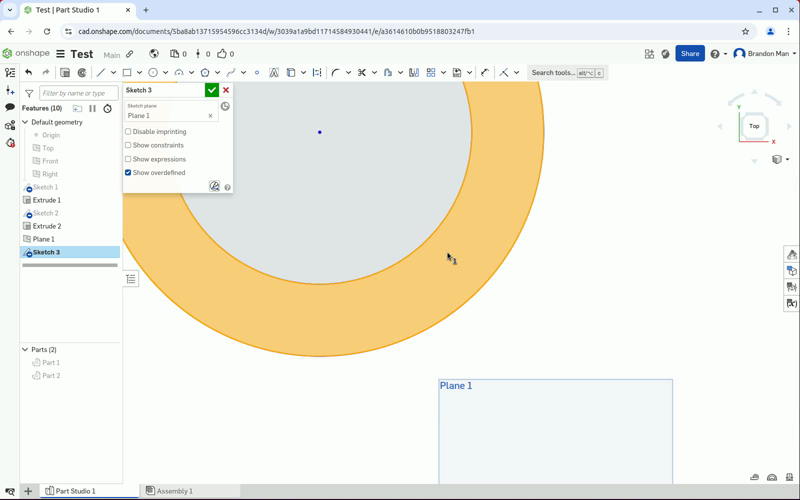
scroll(-6)
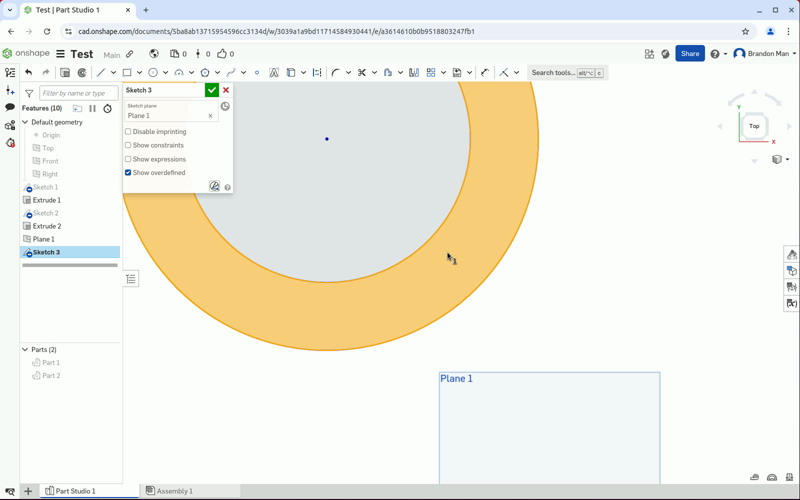
scroll(-6)
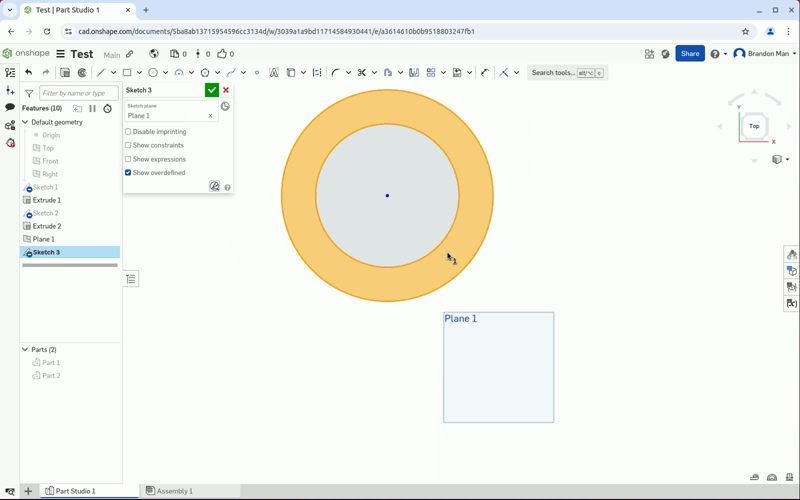
scroll(-6)
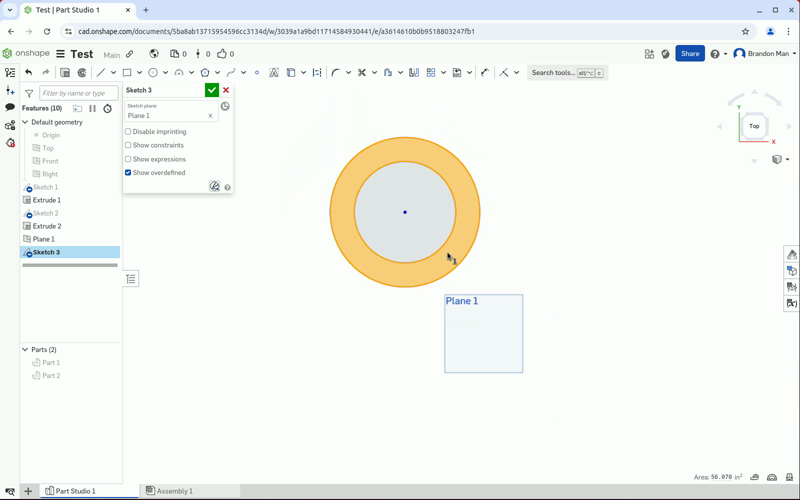
scroll(-6)
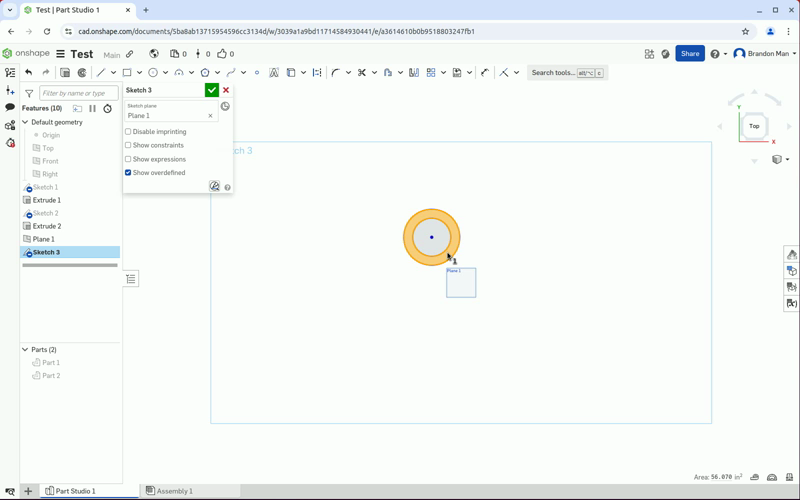
mouse_move(73, 352)
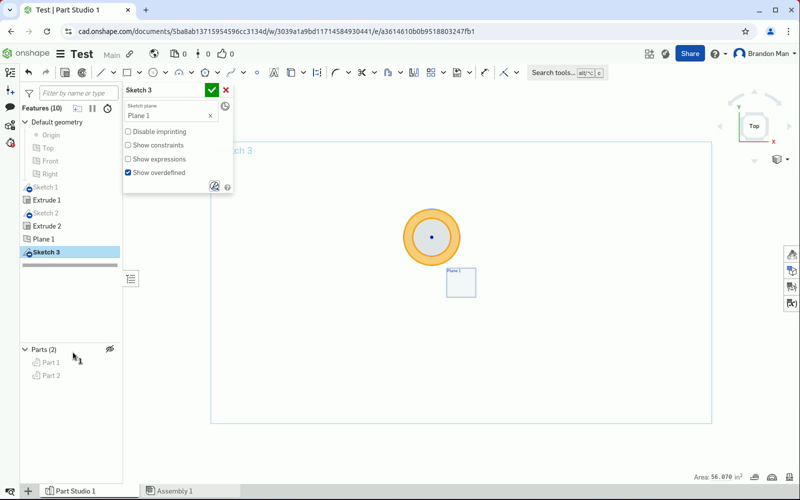
key(shift+y)
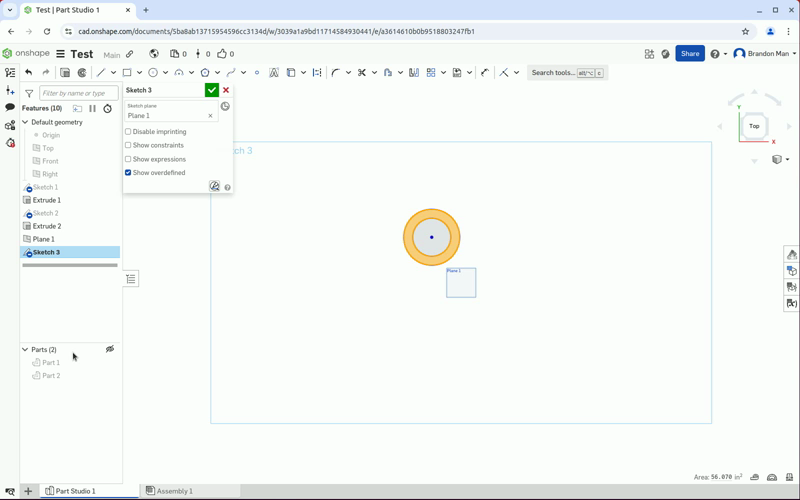
key(shift+e)
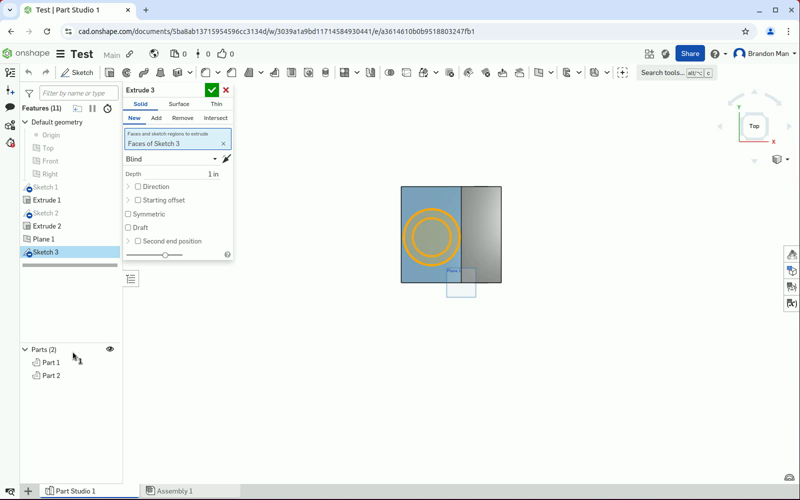
mouse_move(143, 106)
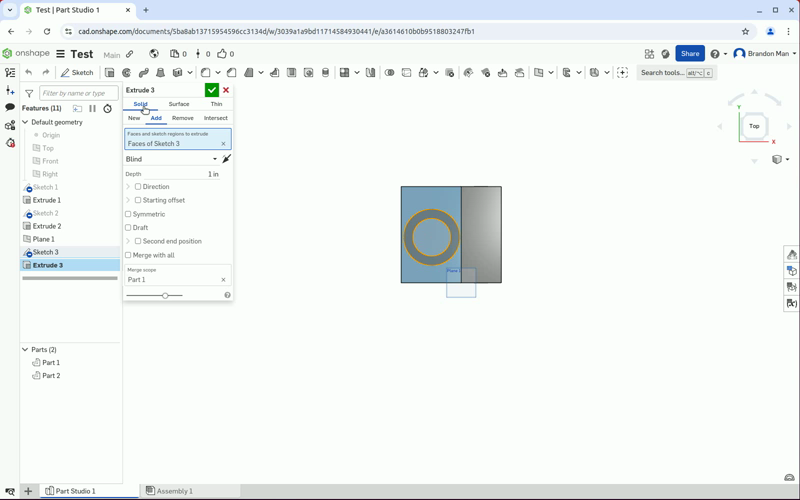
click(143, 106)
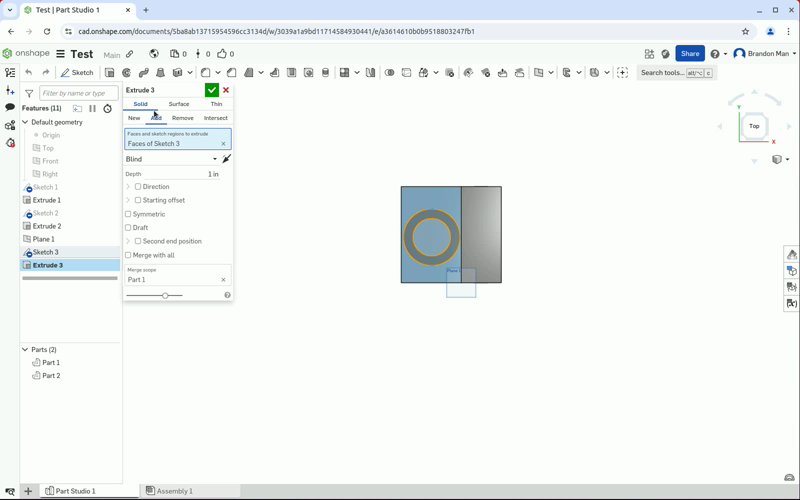
mouse_move(186, 120)
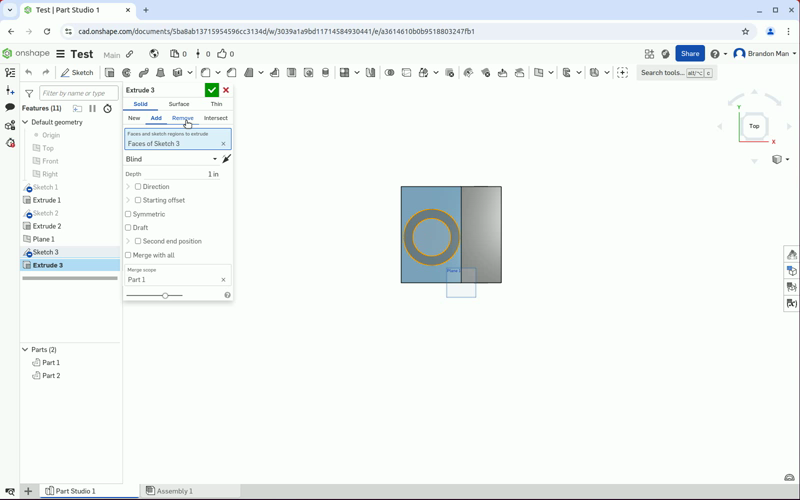
click(186, 120)
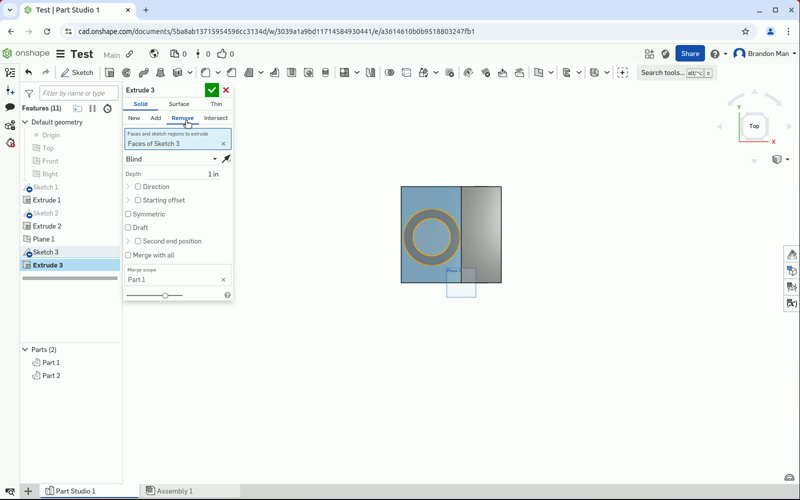
key(tab, 4)
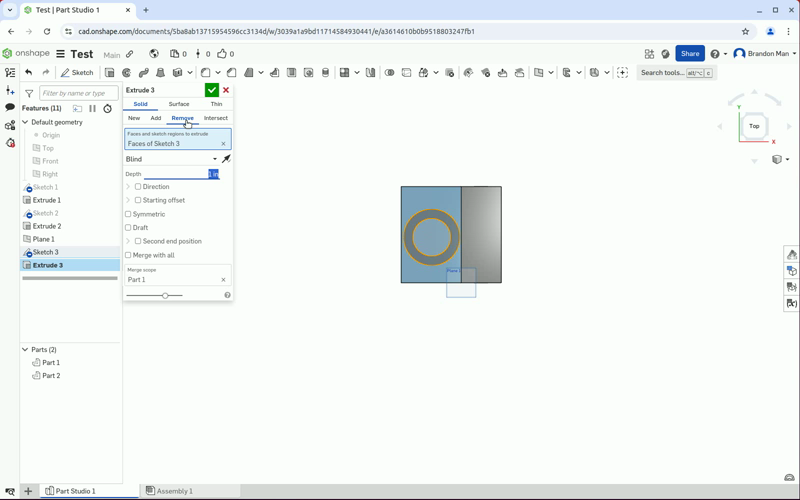
text(2.648)
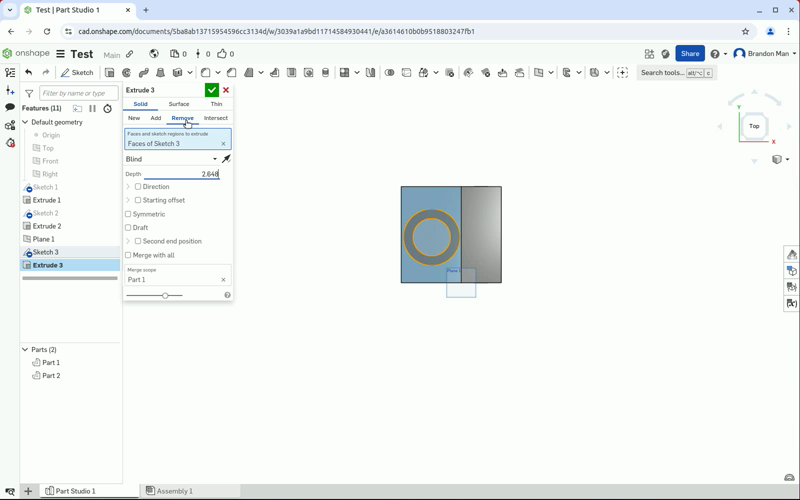
key(tab, 6)
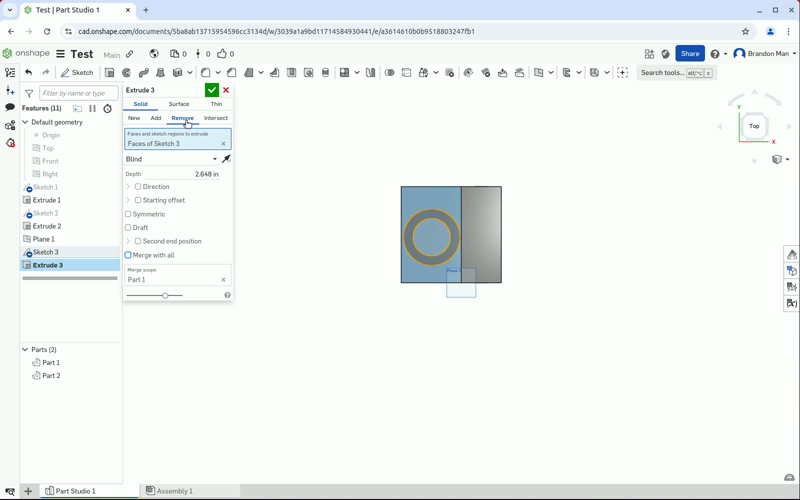
key(space)
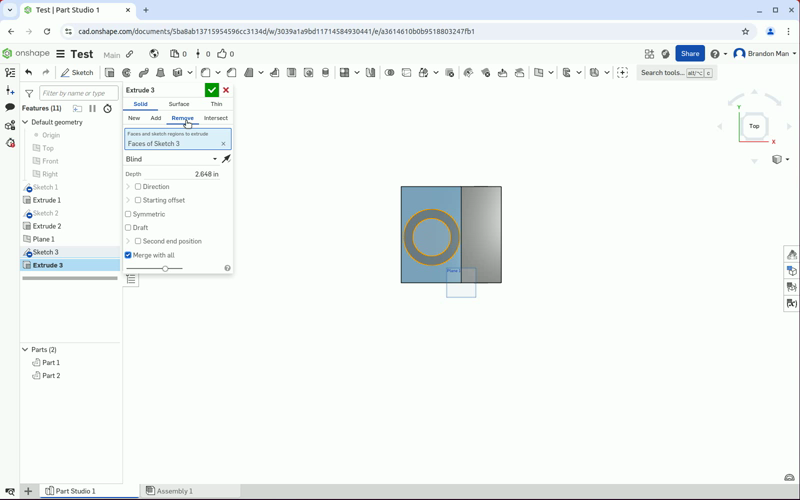
key(enter)
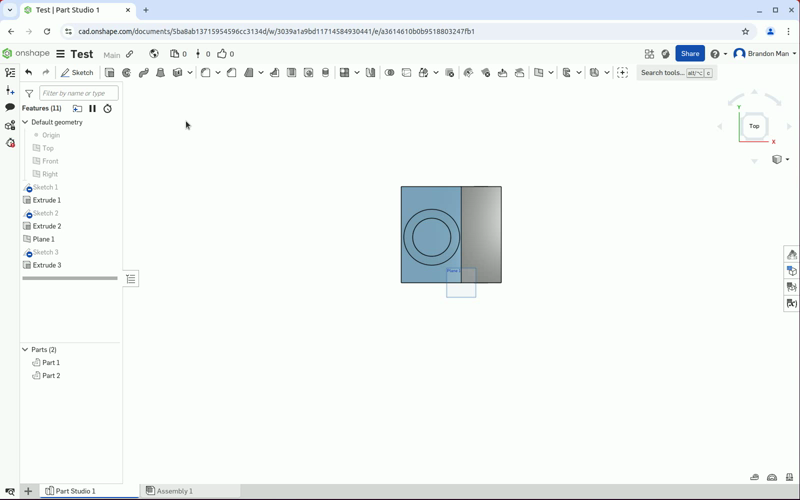
key(shift+h)
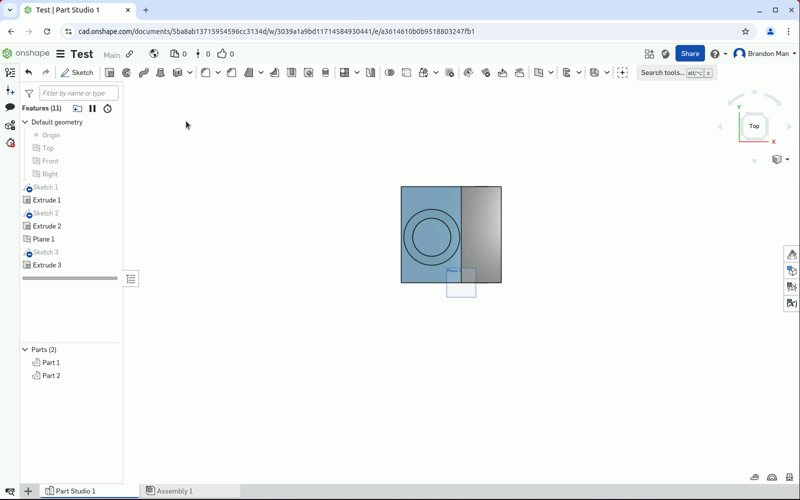
key(shift+h)
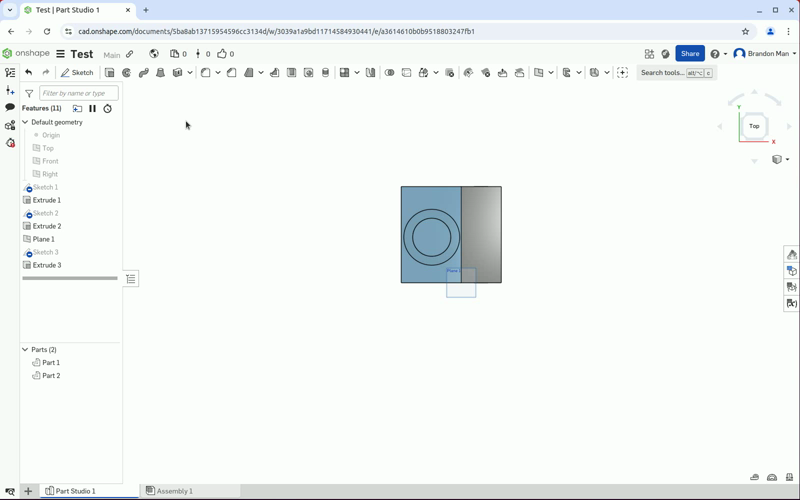
key(shift+7)
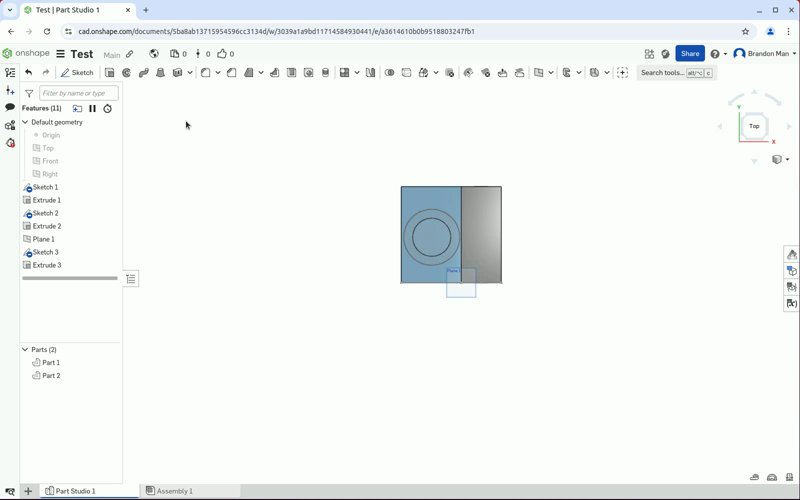
key(up, 3)
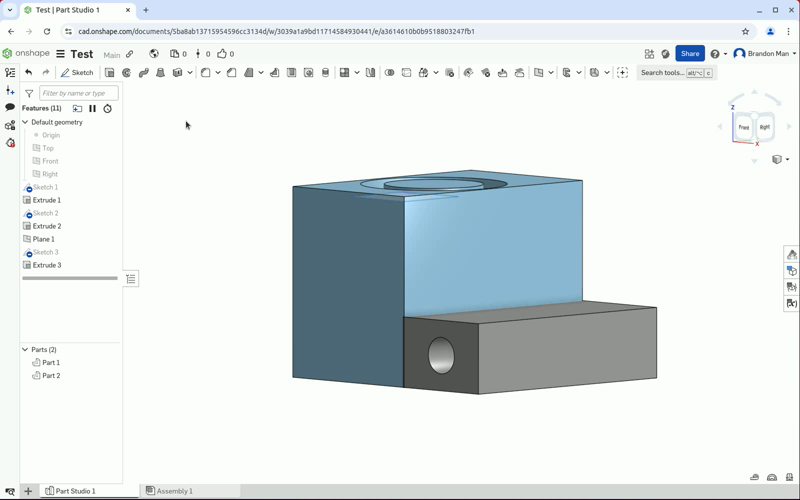
key(left, 3)
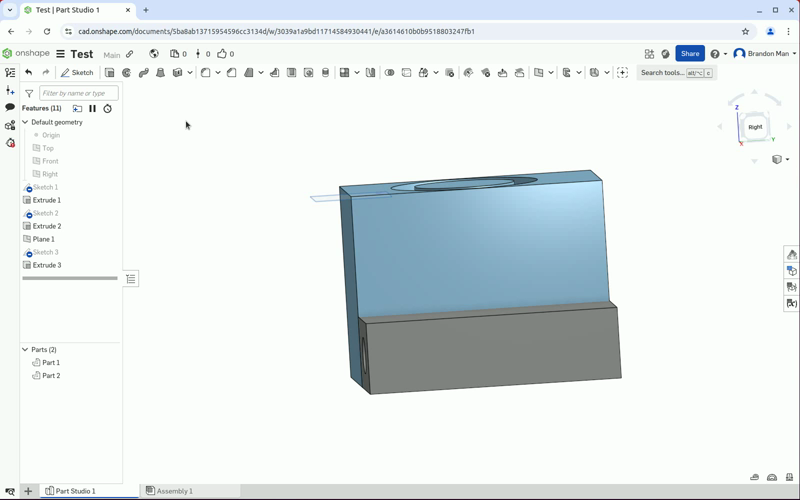
key(right, 3)
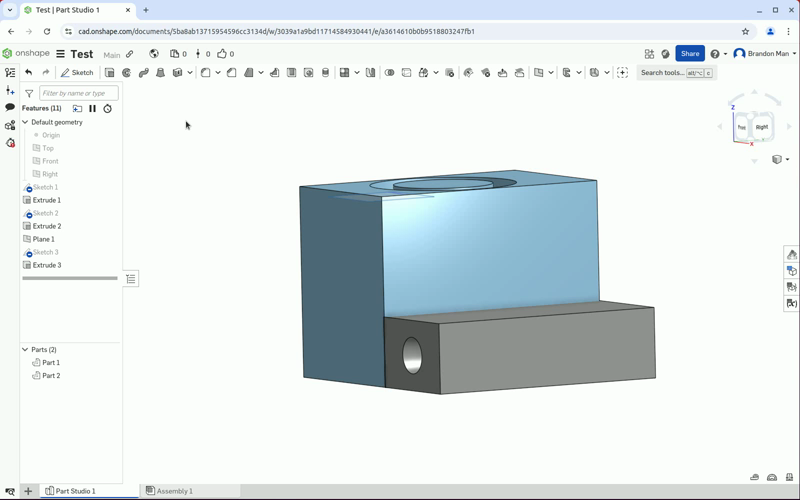
key(down, 3)
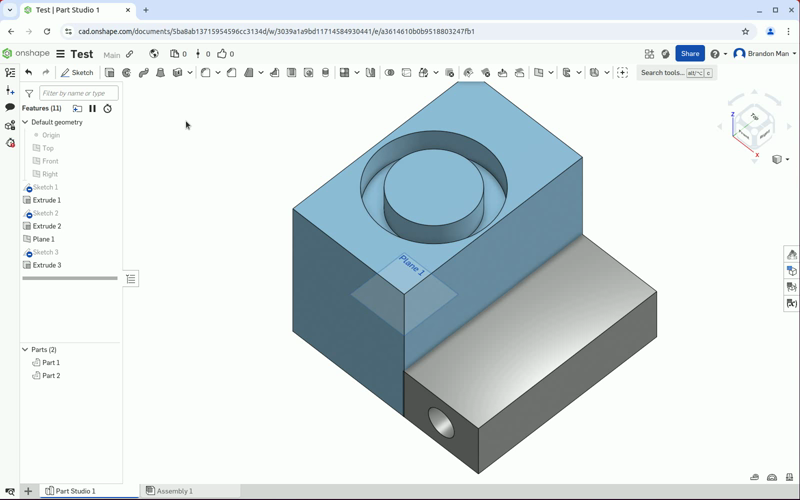
mouse_move(73, 189)
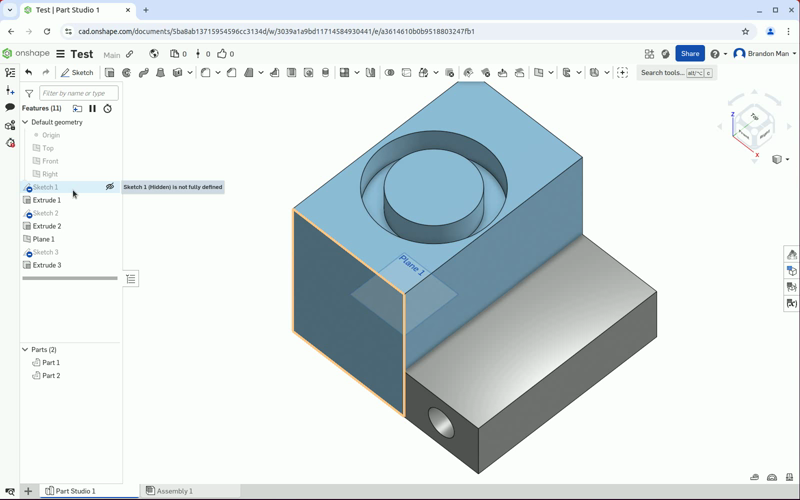
click(73, 189)